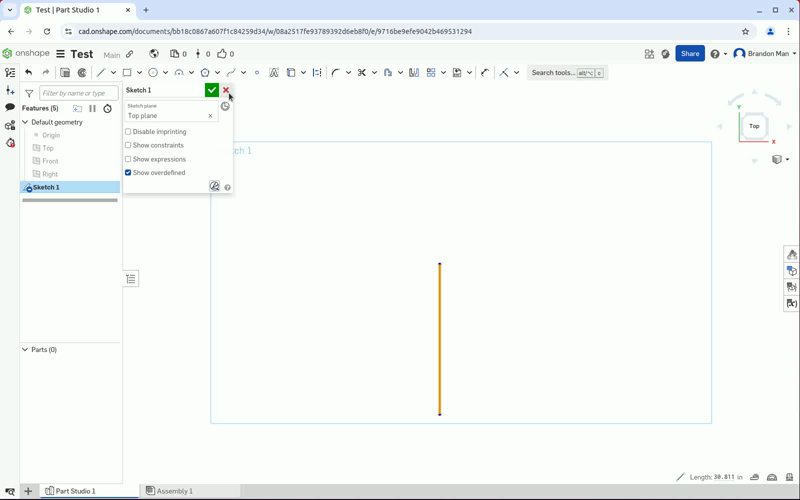
key(shift+h)
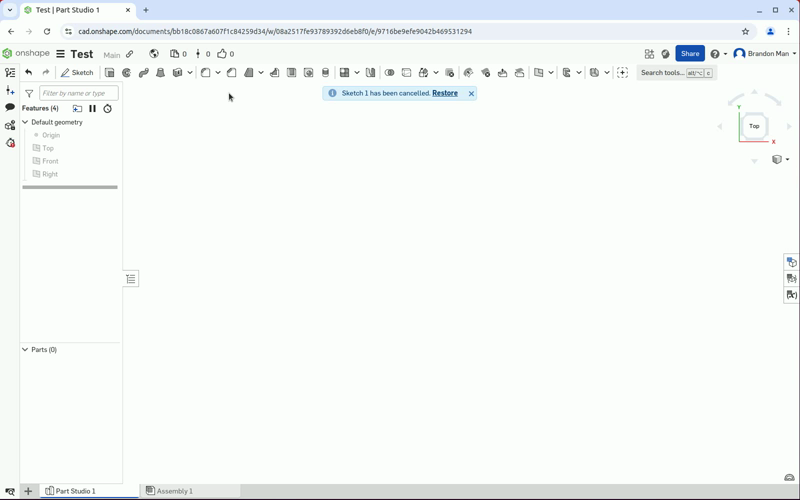
mouse_move(73, 352)
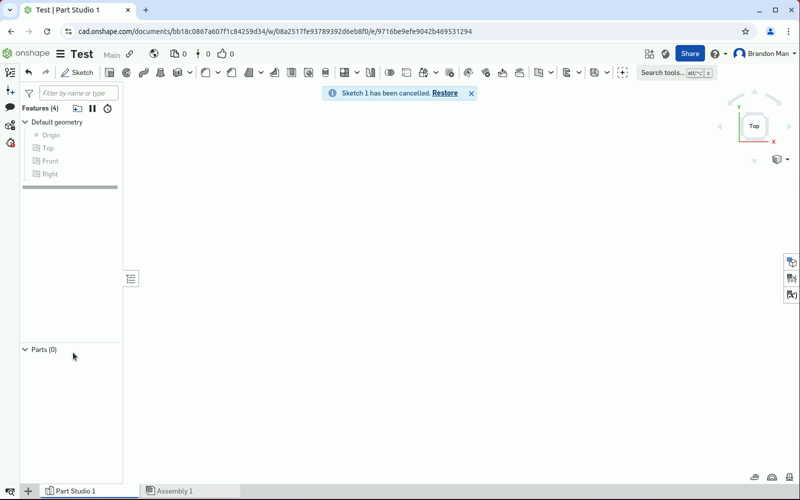
key(y)
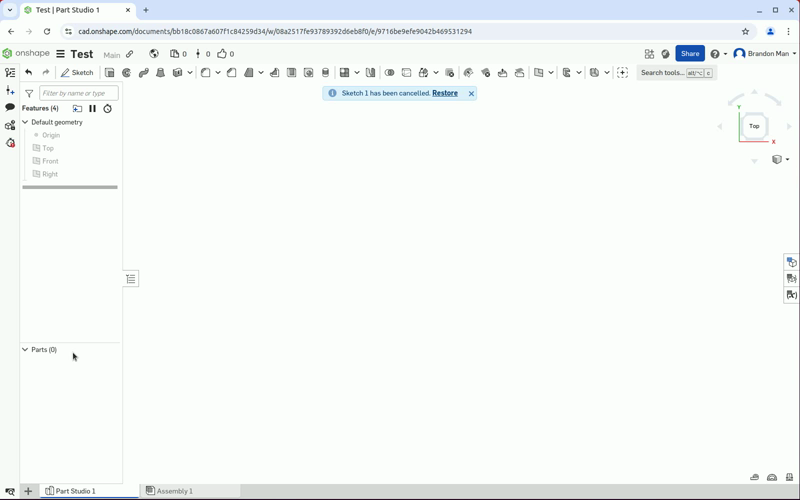
key(shift+p)
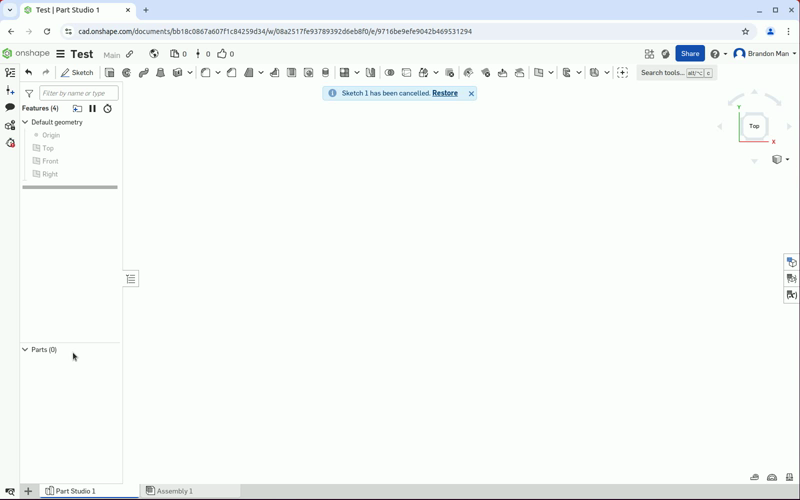
key(space)
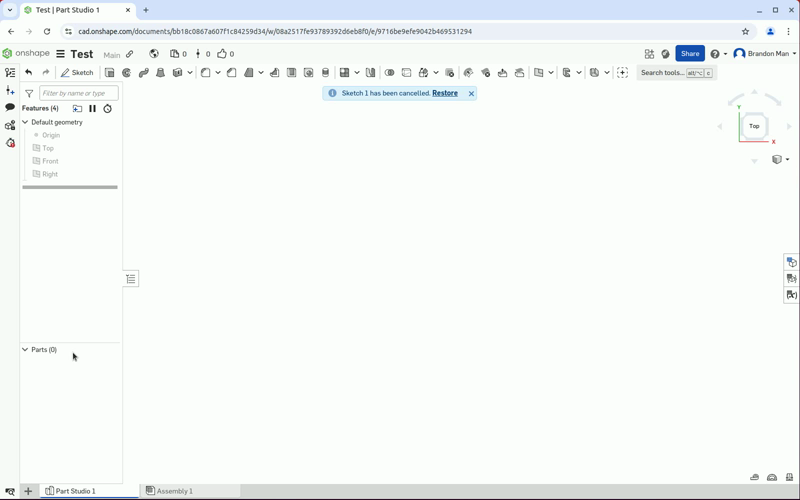
key_down(shift)
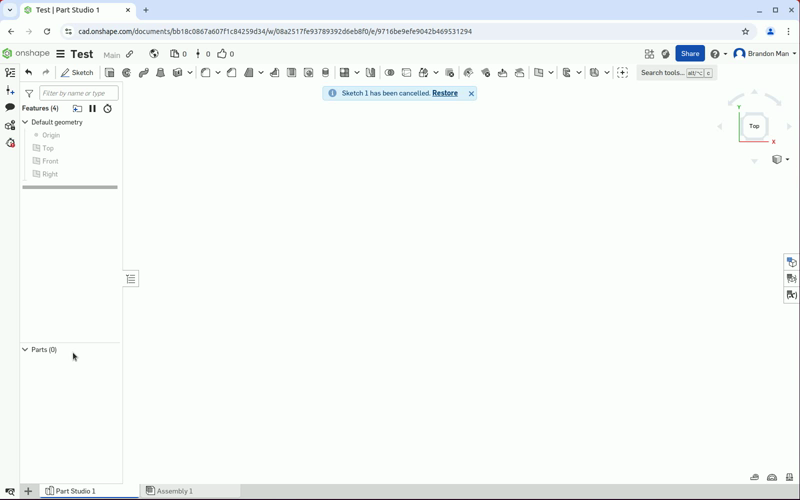
key(up)
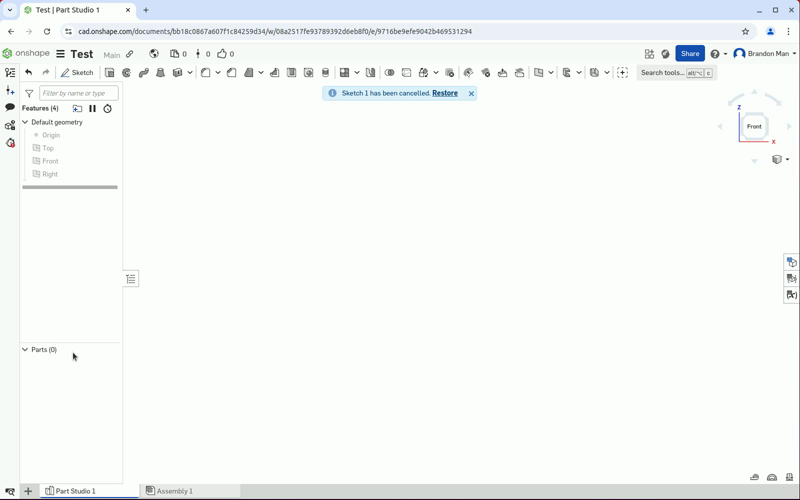
key_up(shift)
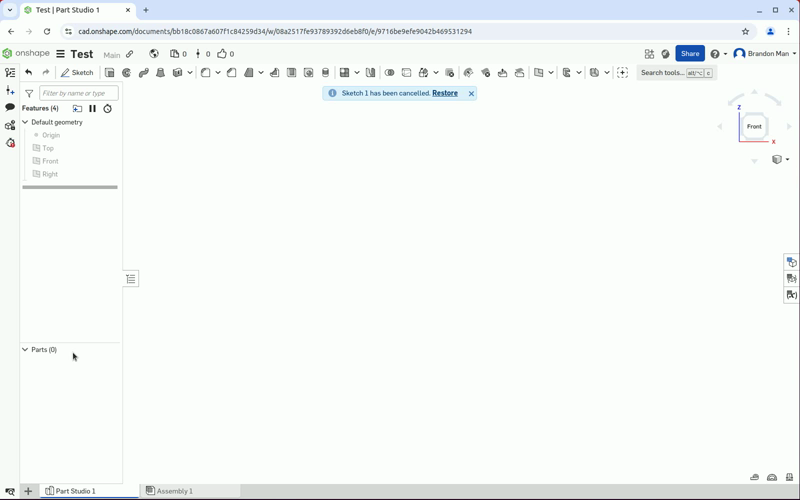
key(space)
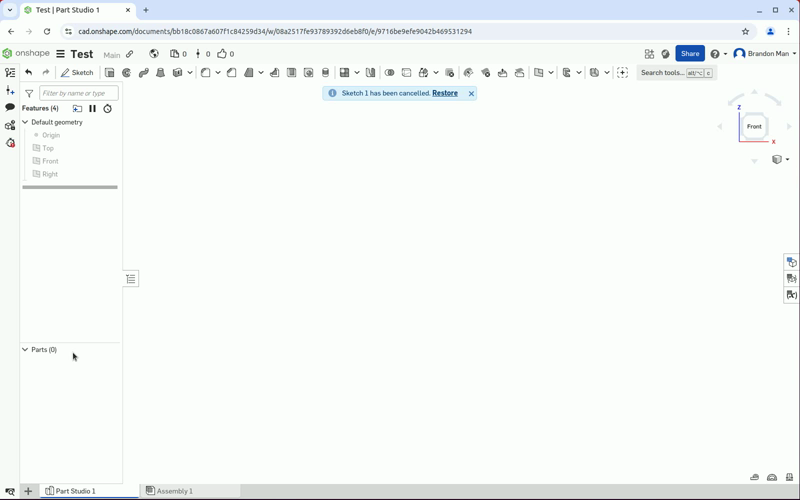
key_down(shift)
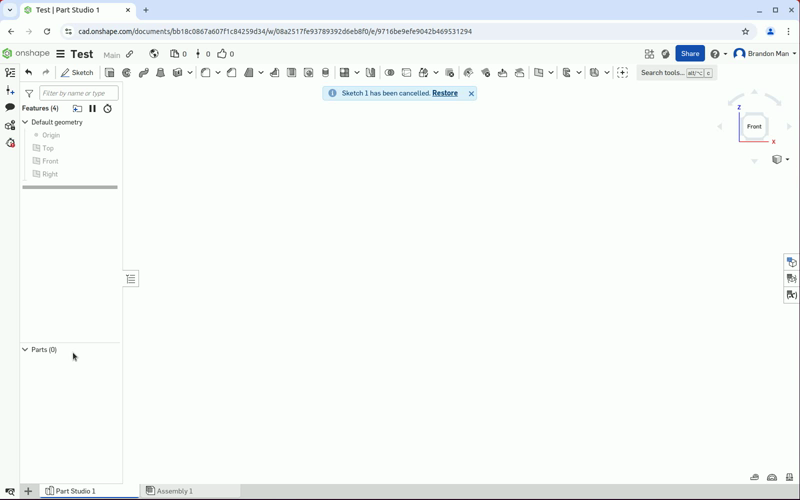
key(left)
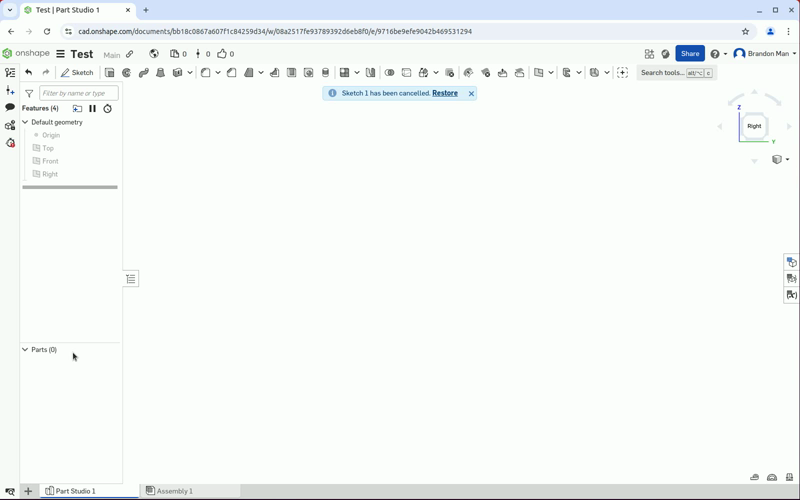
key_up(shift)
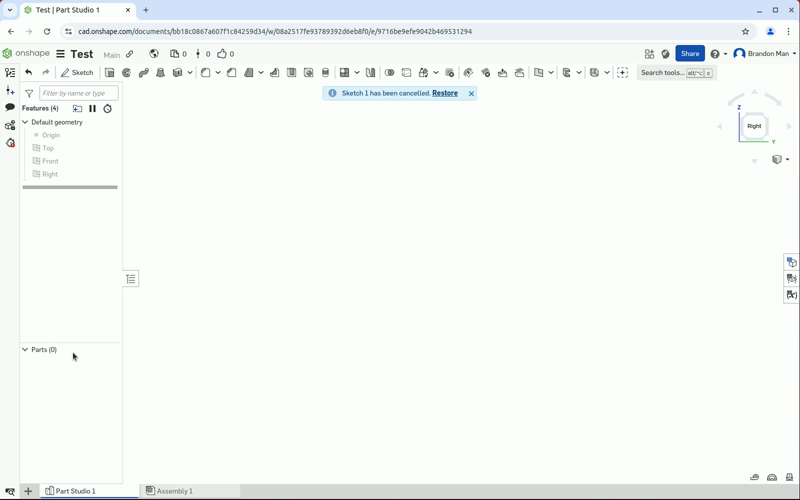
mouse_move(73, 352)
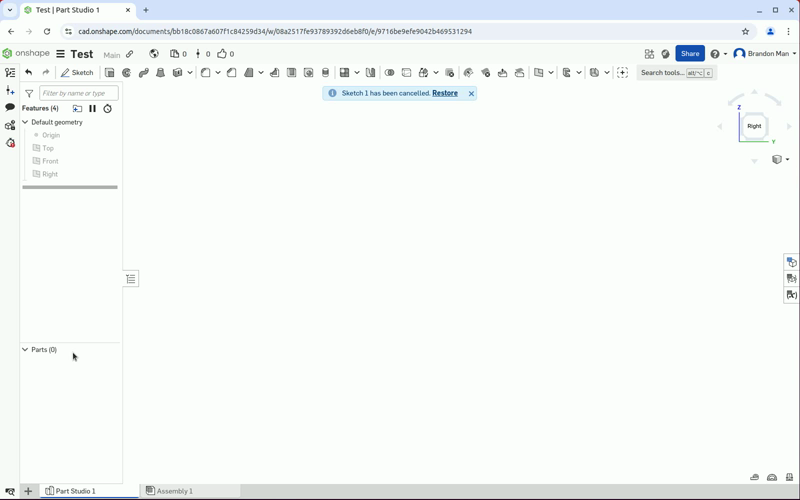
key(shift+y)
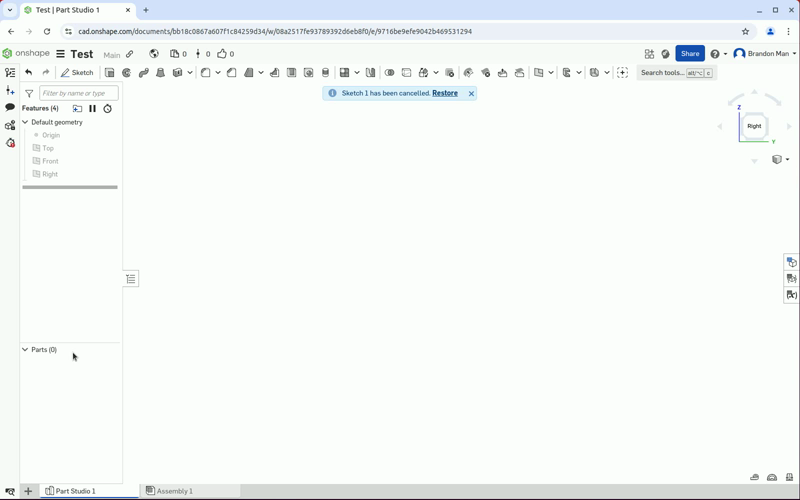
key(shift+s)
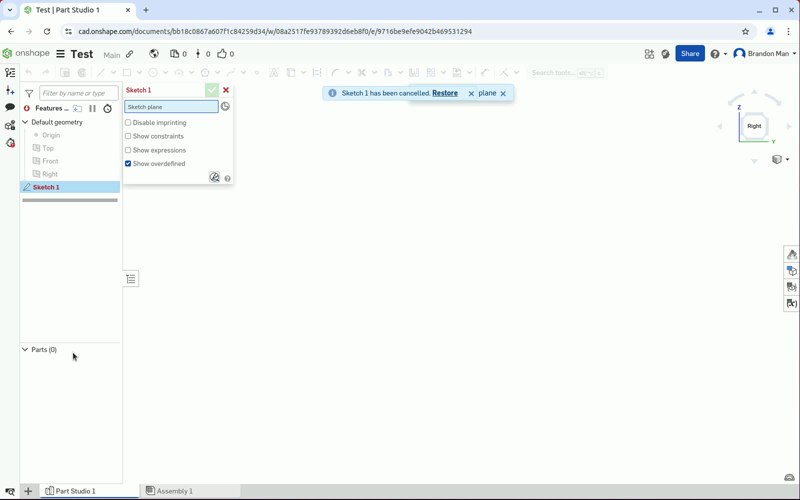
mouse_move(73, 176)
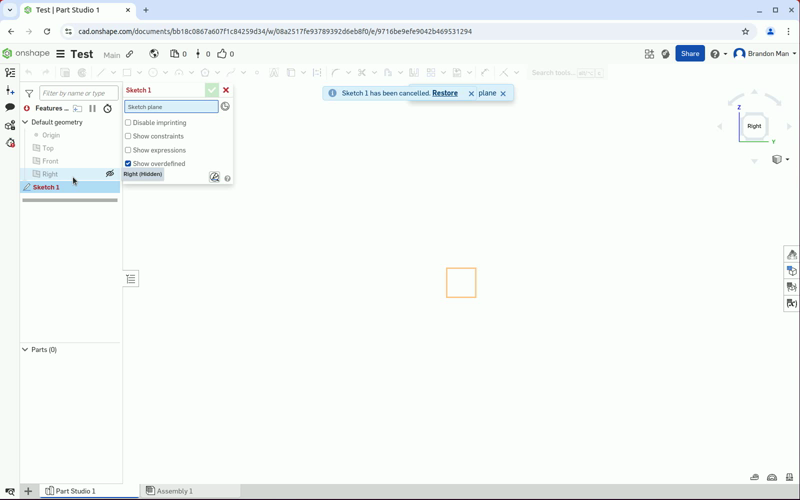
click(73, 176)
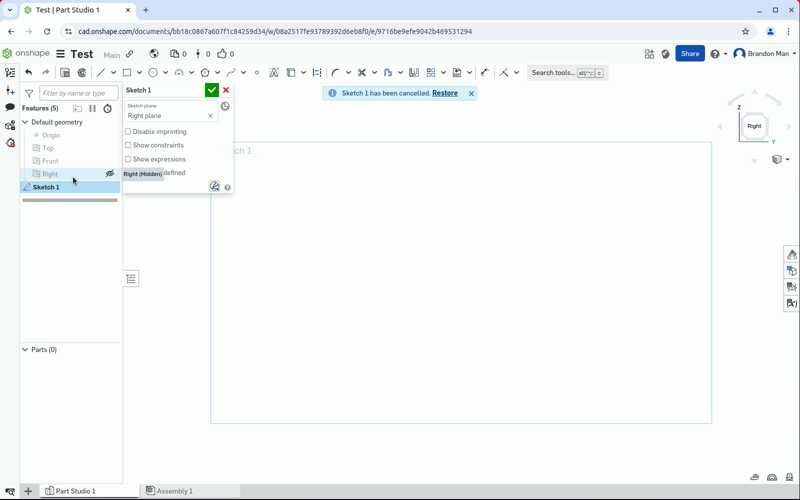
mouse_move(73, 352)
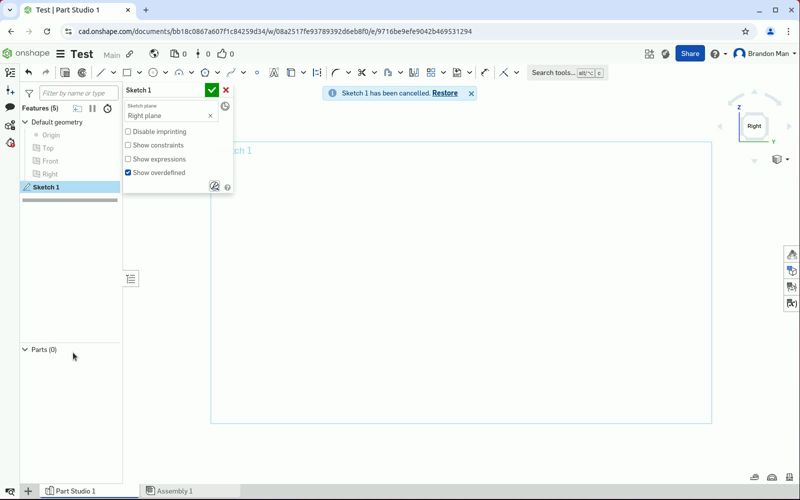
key(y)
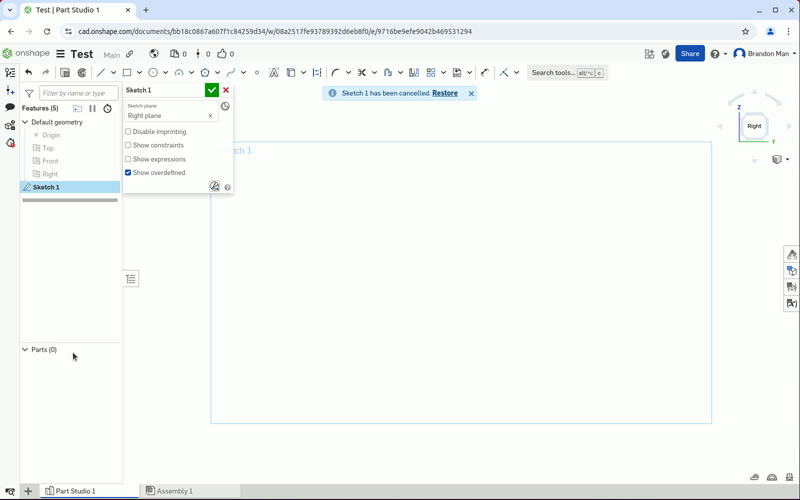
key(l)
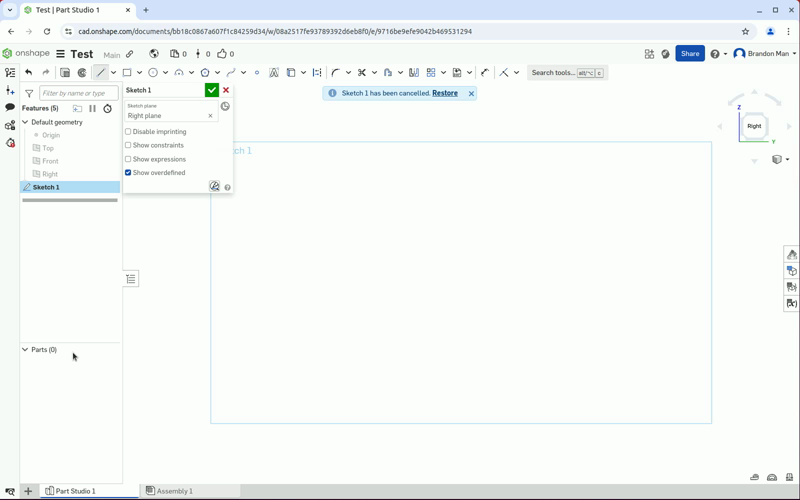
key_down(shift)
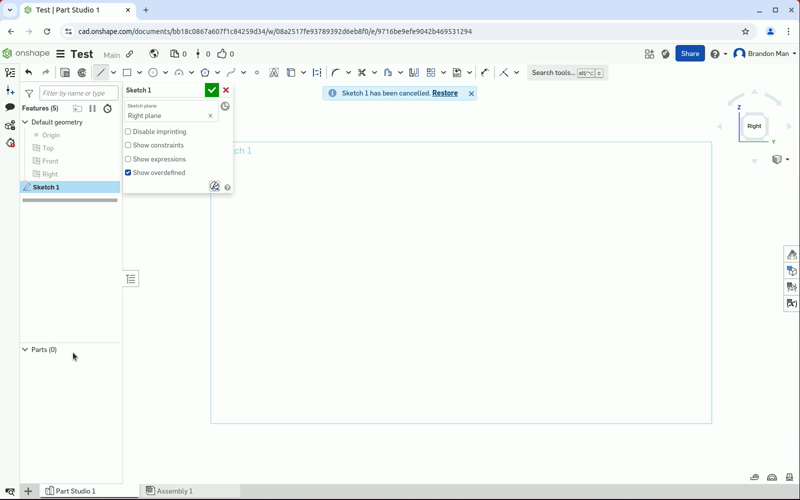
mouse_move(436, 264)
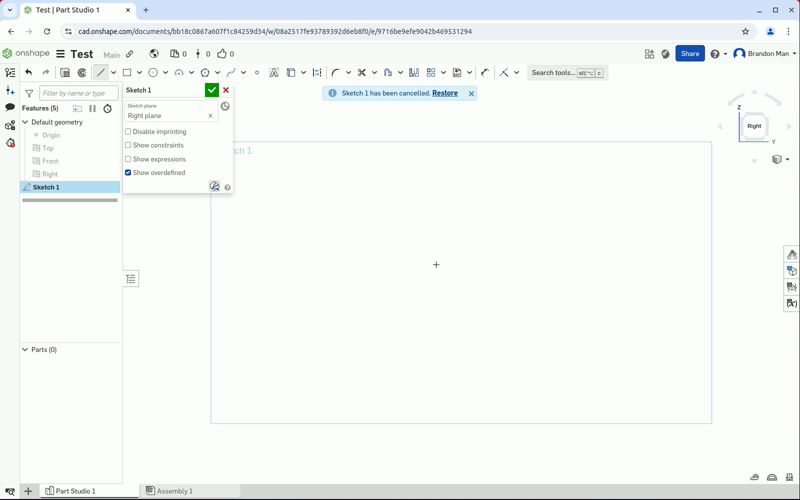
click(436, 264)
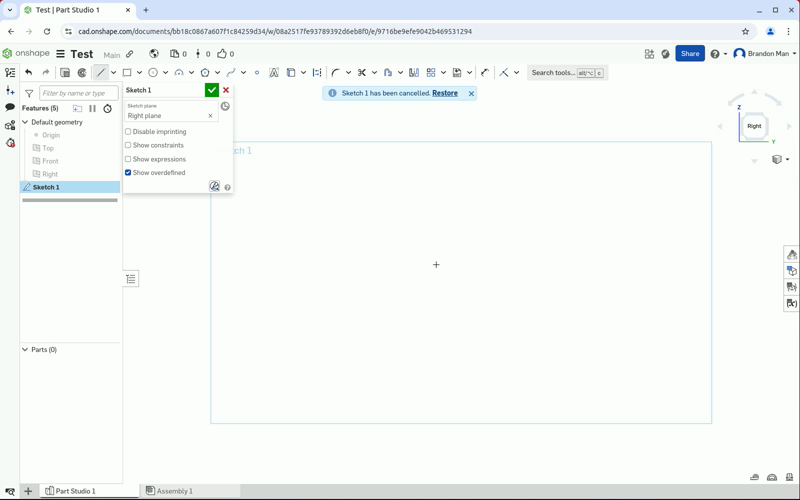
key_up(shift)
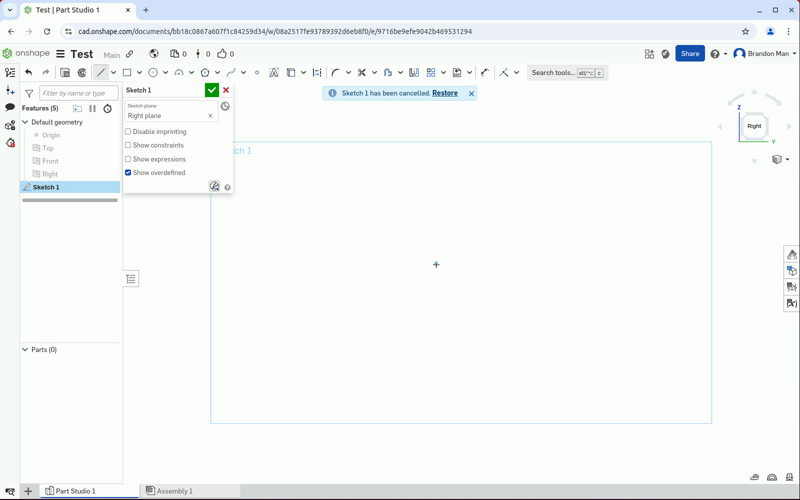
key_down(shift)
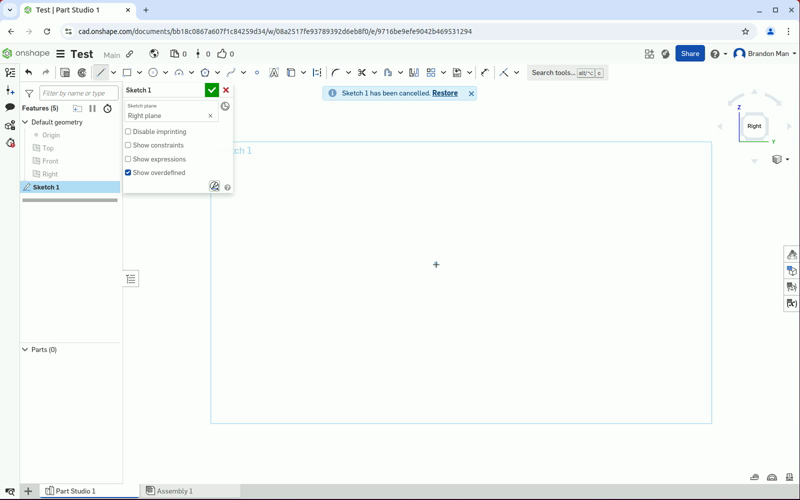
mouse_move(466, 264)
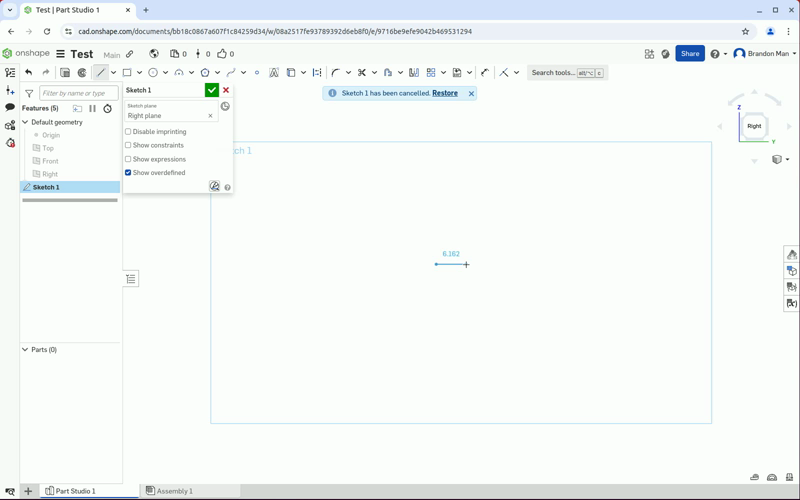
mouse_move(470, 264)
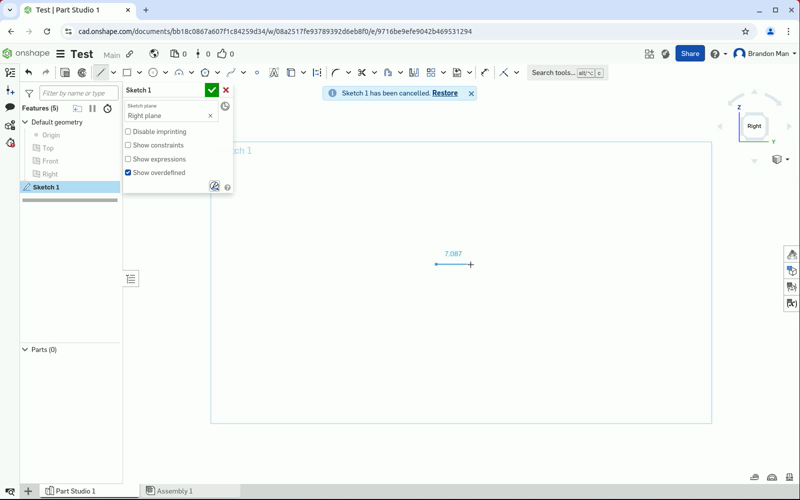
click(470, 264)
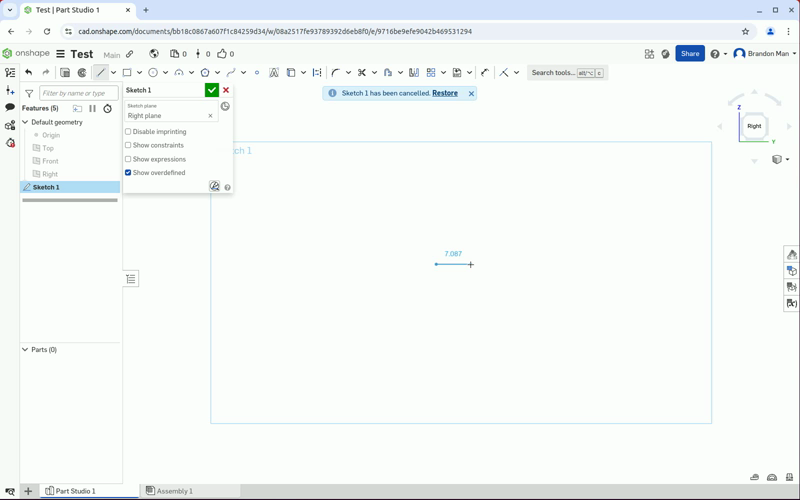
key_up(shift)
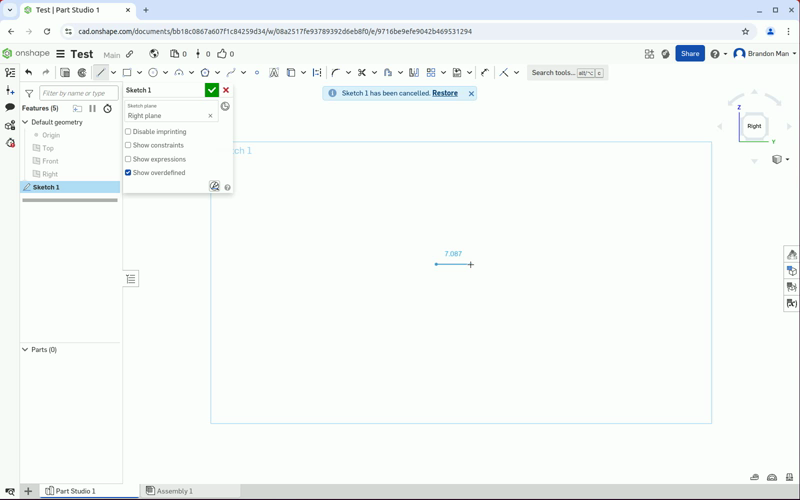
key_down(shift)
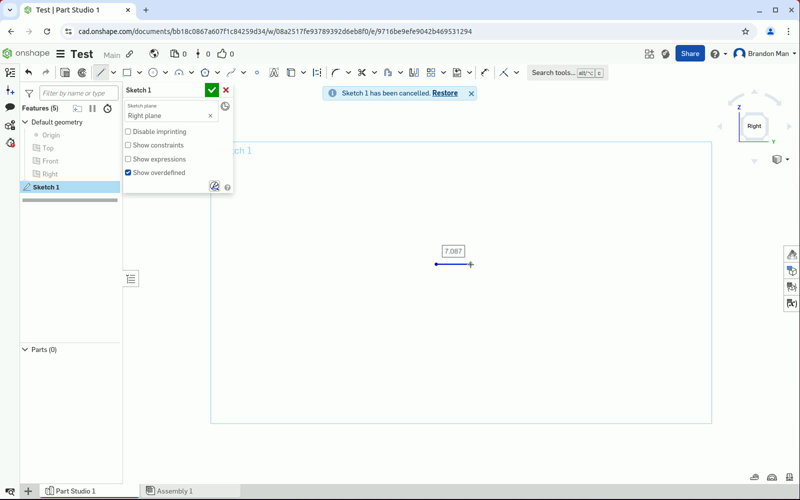
mouse_move(501, 264)
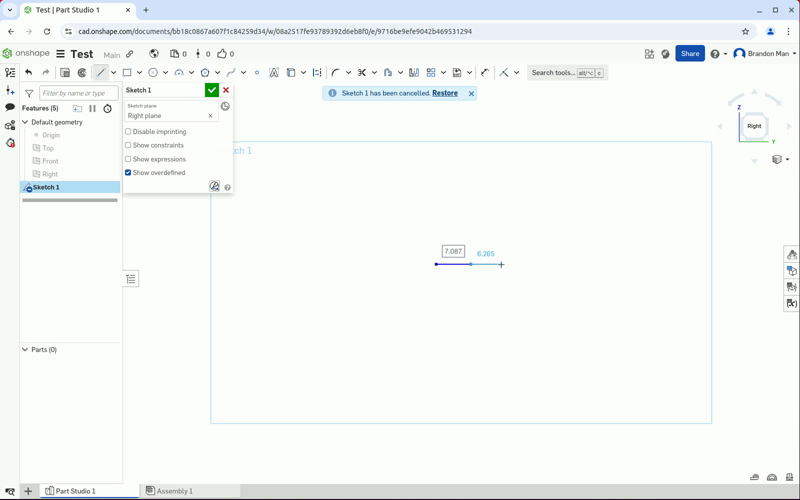
mouse_move(470, 257)
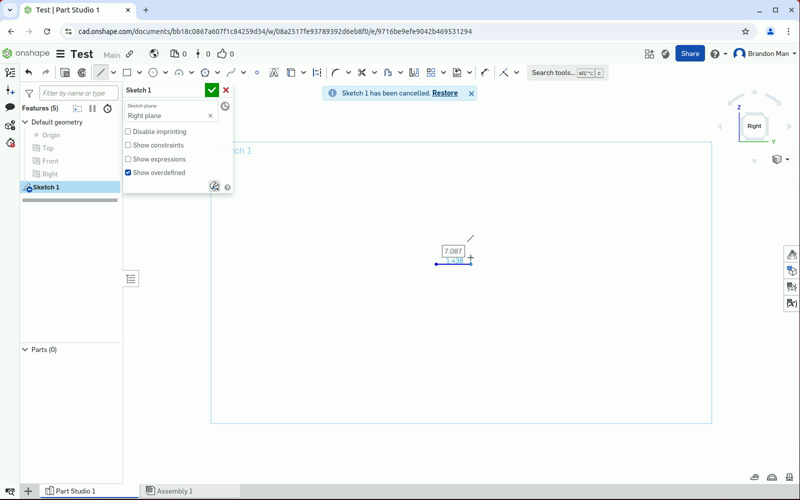
scroll(6)
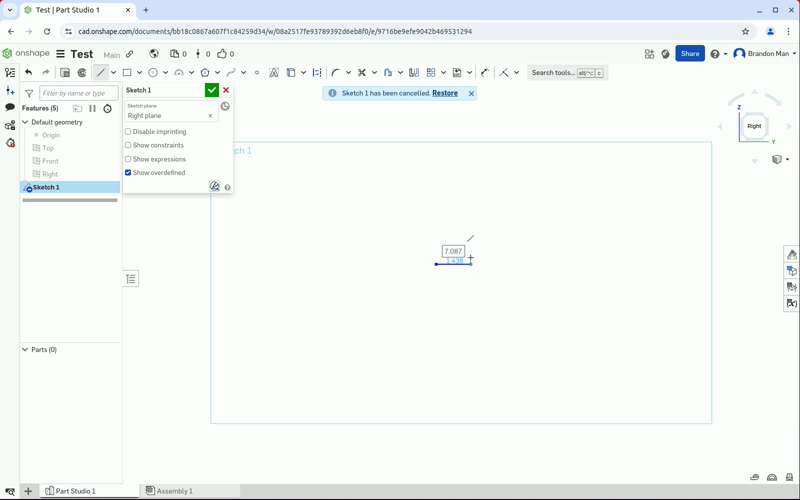
scroll(6)
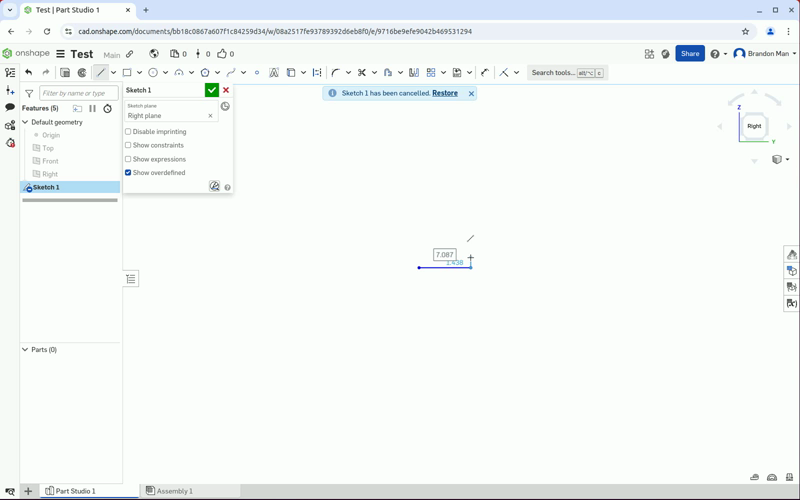
scroll(6)
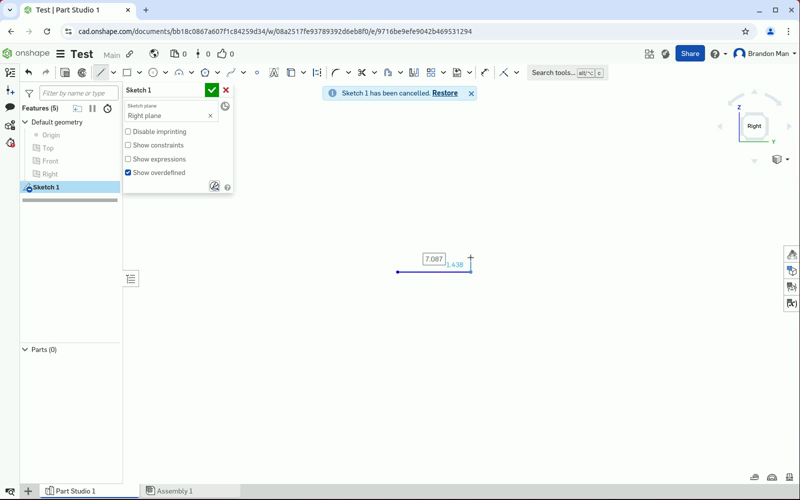
scroll(6)
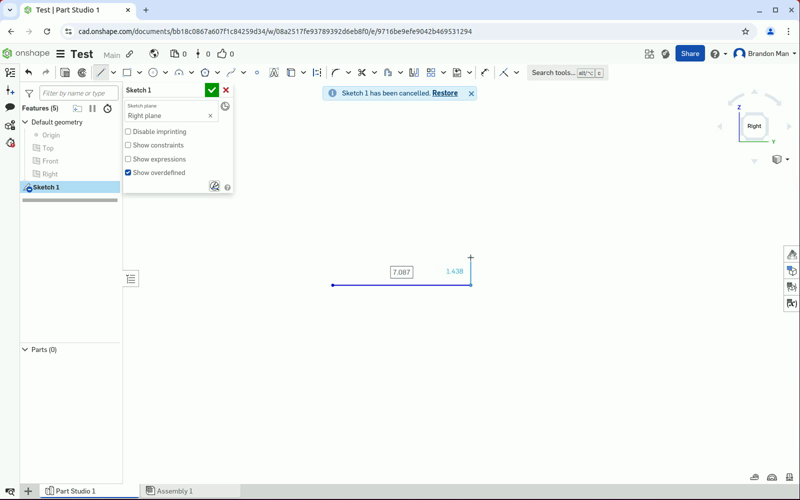
scroll(6)
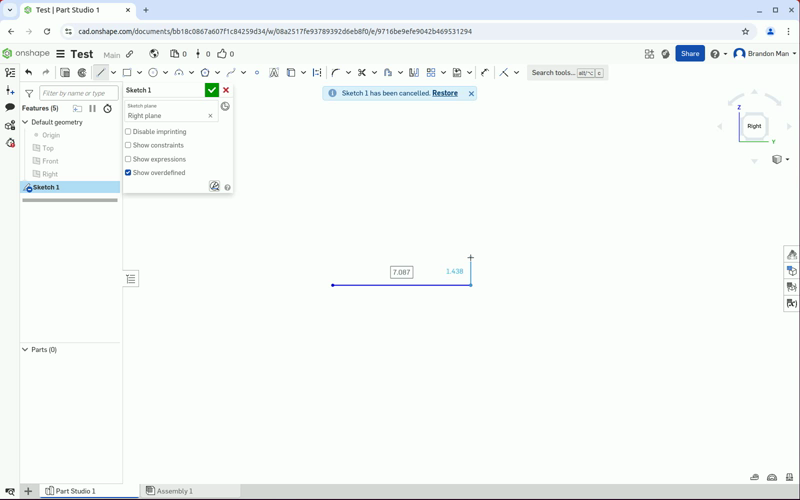
scroll(6)
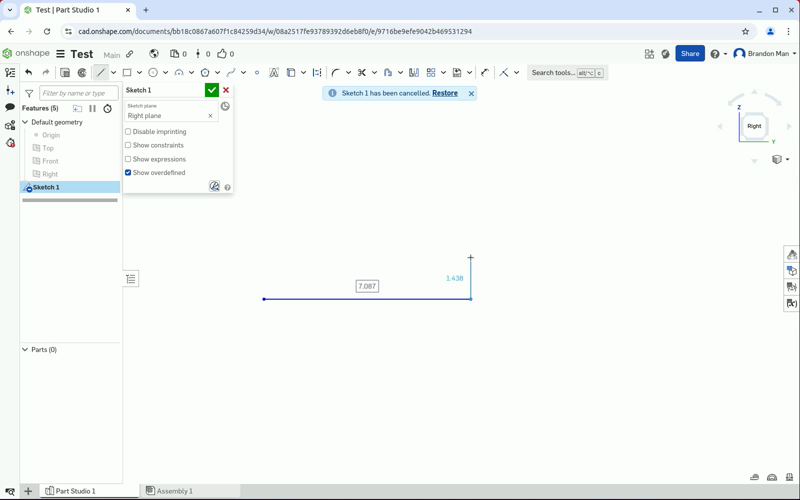
scroll(6)
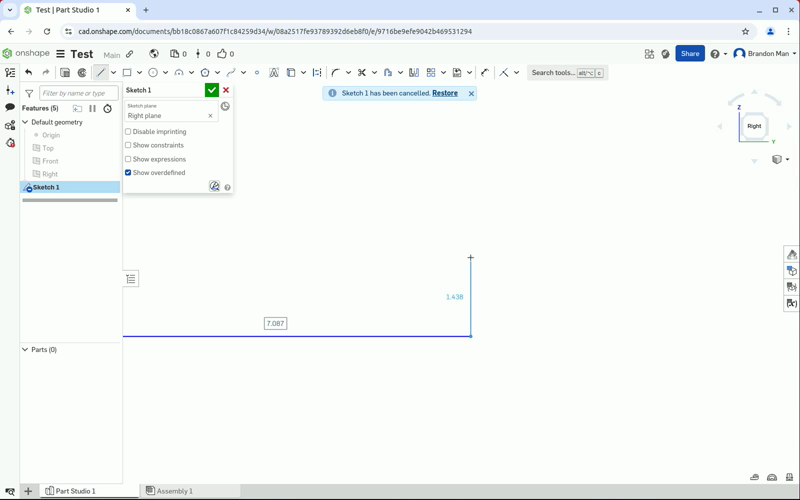
click(470, 257)
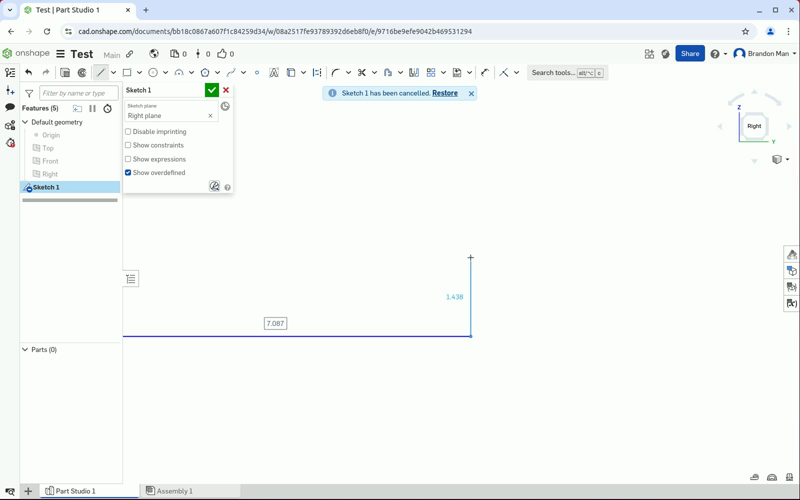
scroll(-6)
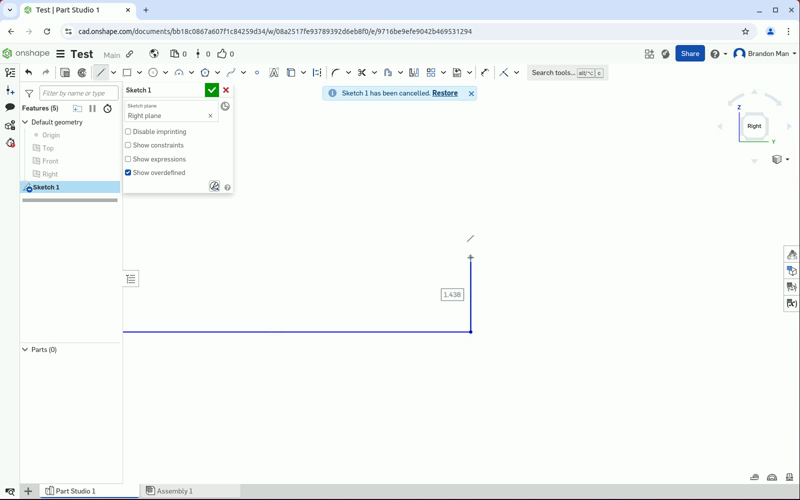
scroll(-6)
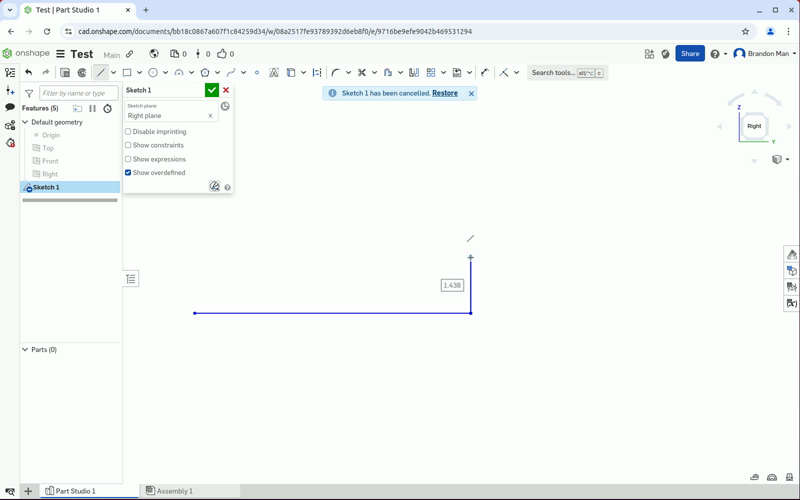
scroll(-6)
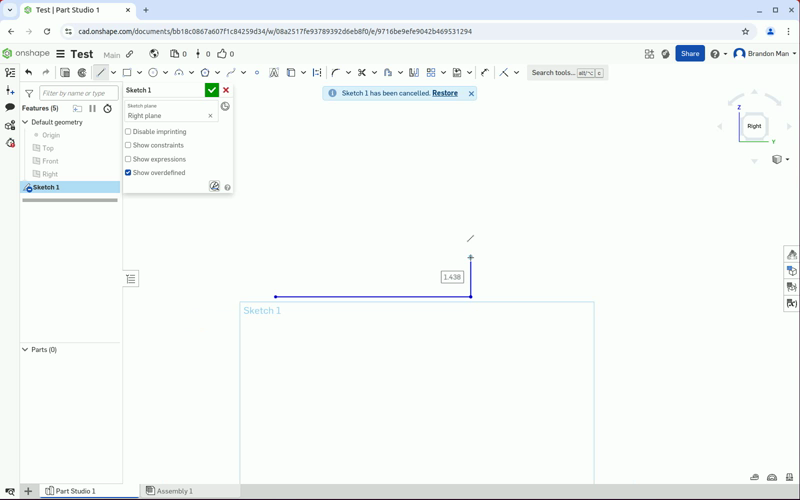
scroll(-6)
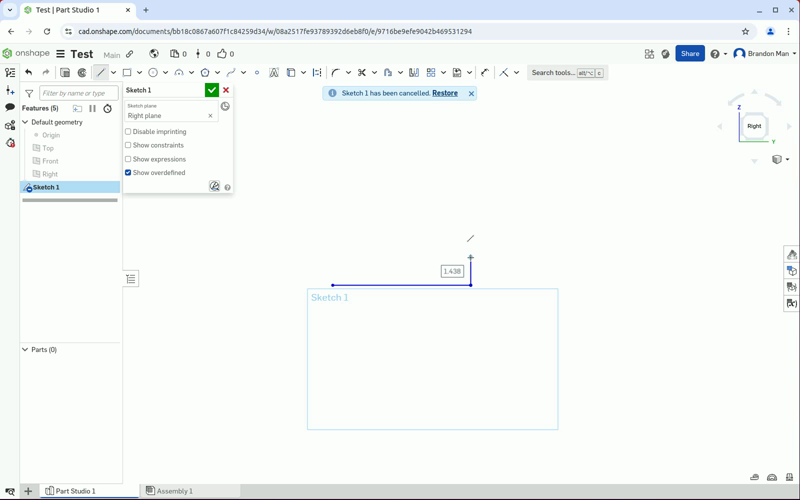
scroll(-6)
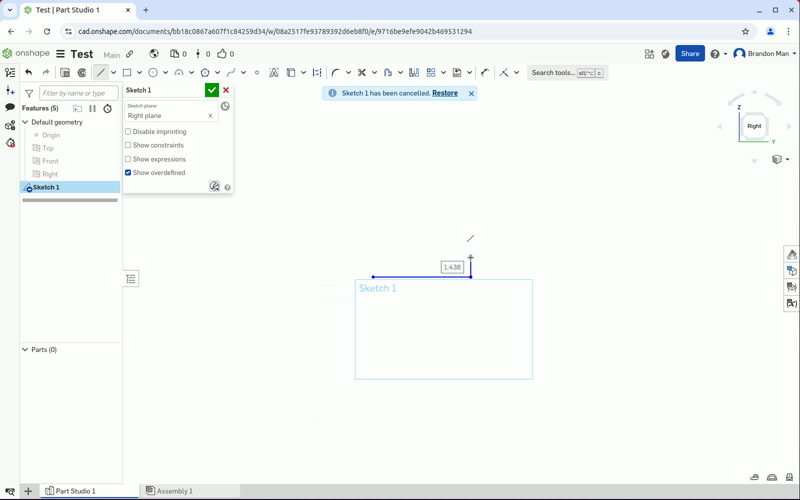
scroll(-6)
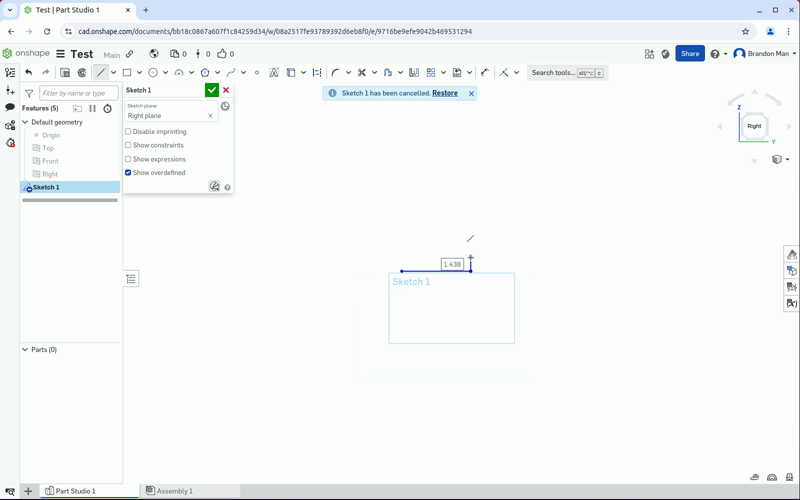
scroll(-6)
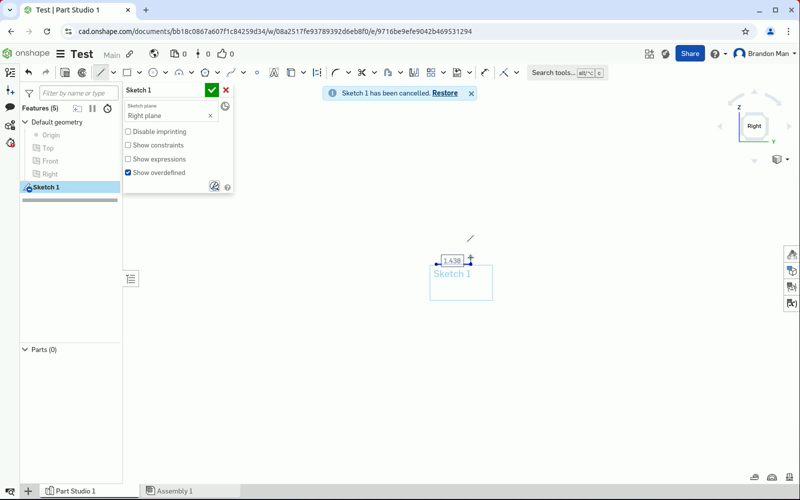
key_up(shift)
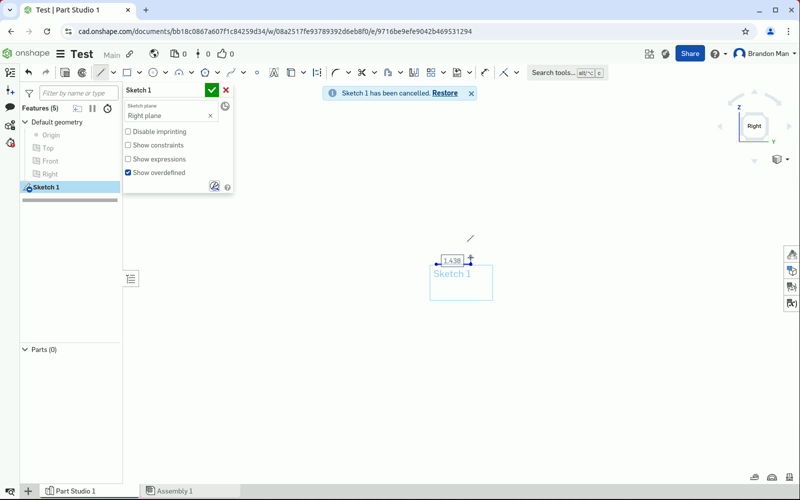
key_down(shift)
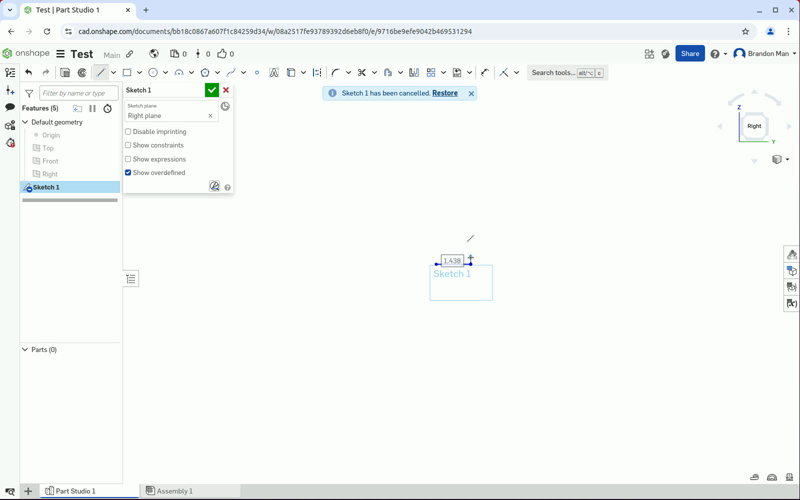
mouse_move(501, 257)
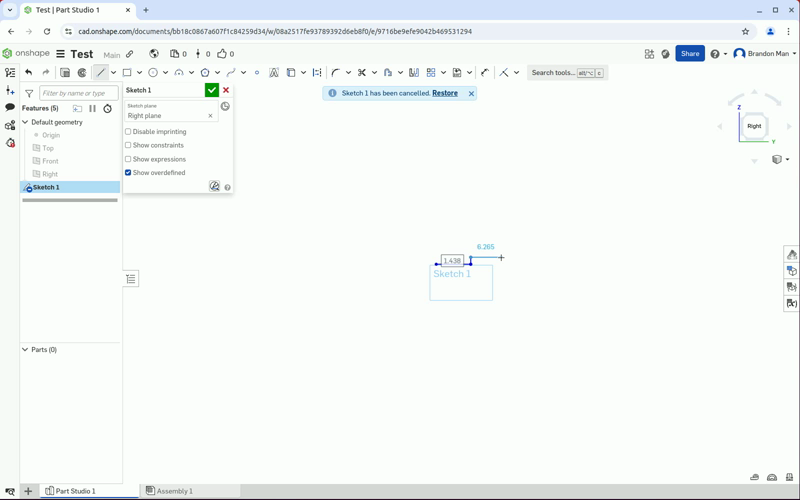
mouse_move(436, 257)
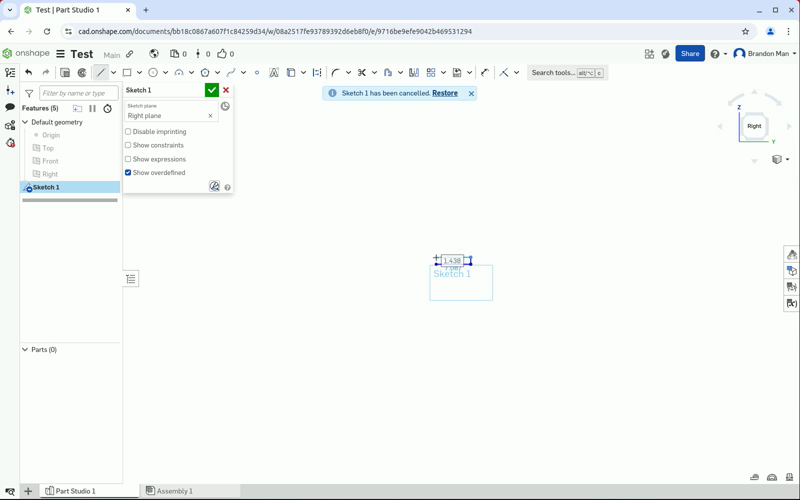
click(436, 257)
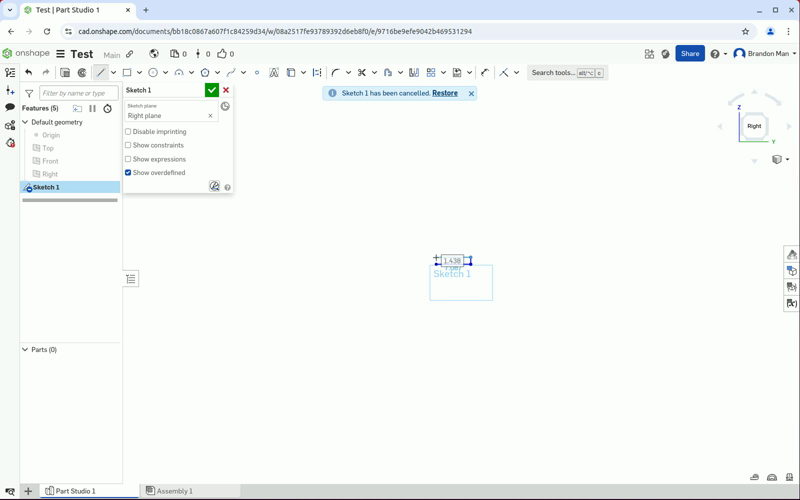
key_up(shift)
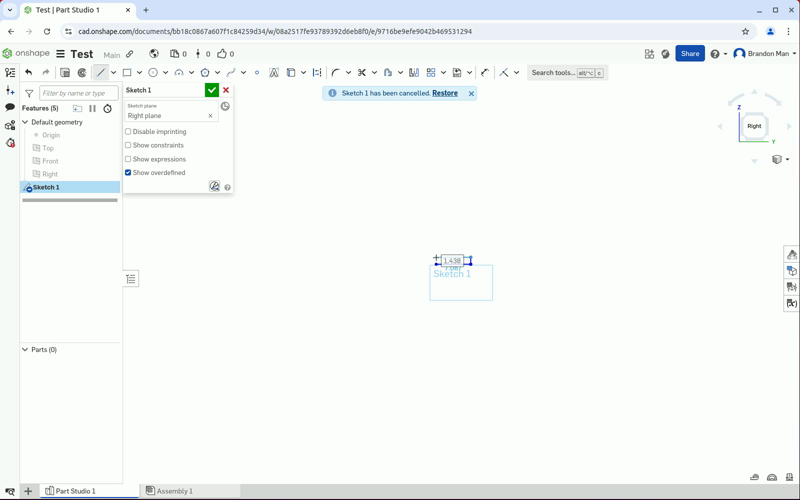
mouse_move(466, 257)
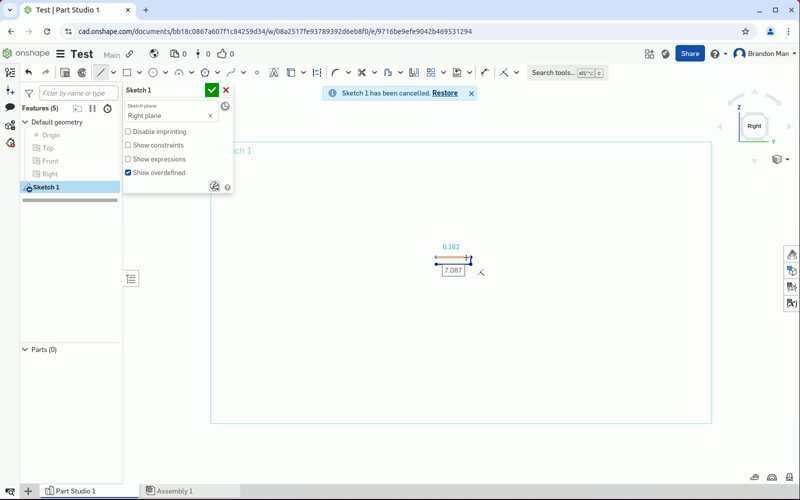
key_down(shift)
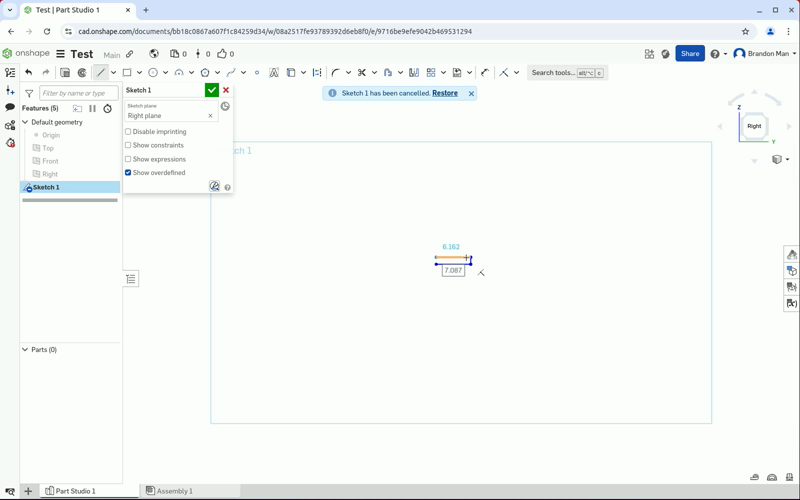
mouse_move(436, 264)
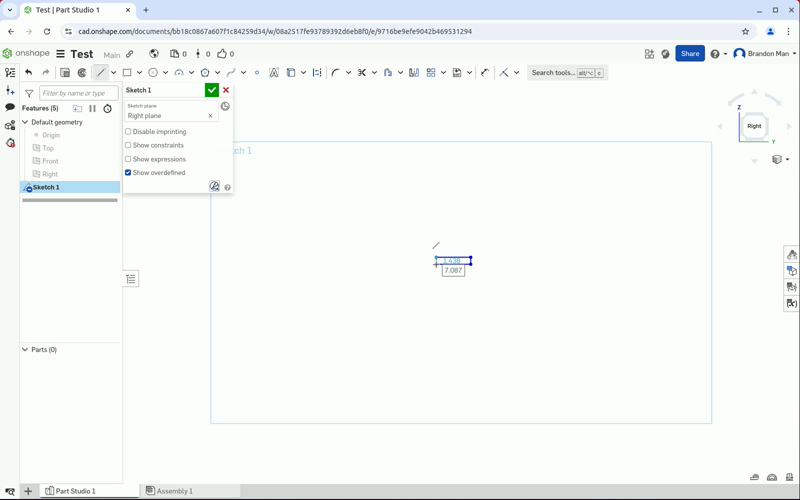
scroll(6)
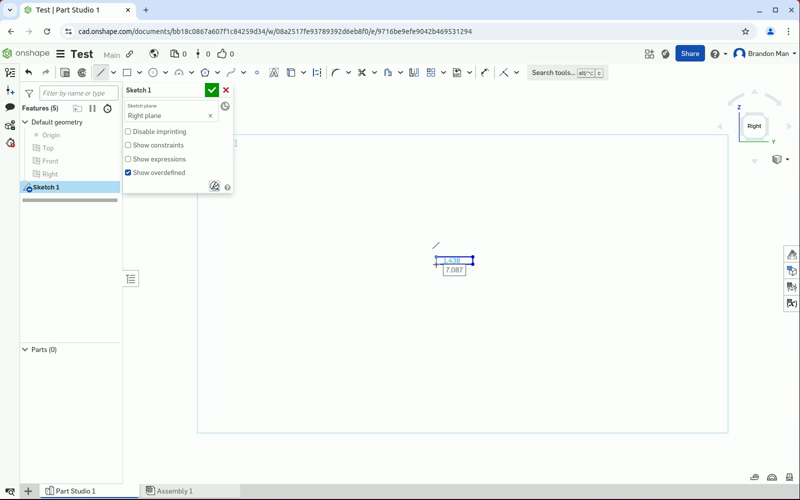
scroll(6)
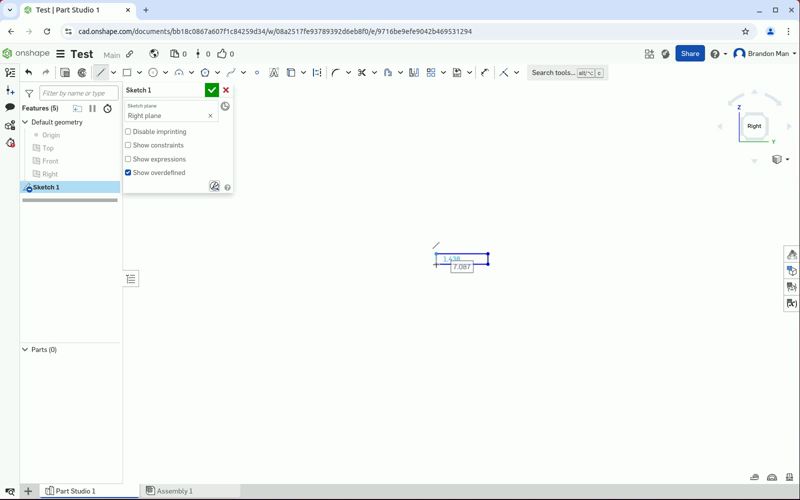
scroll(6)
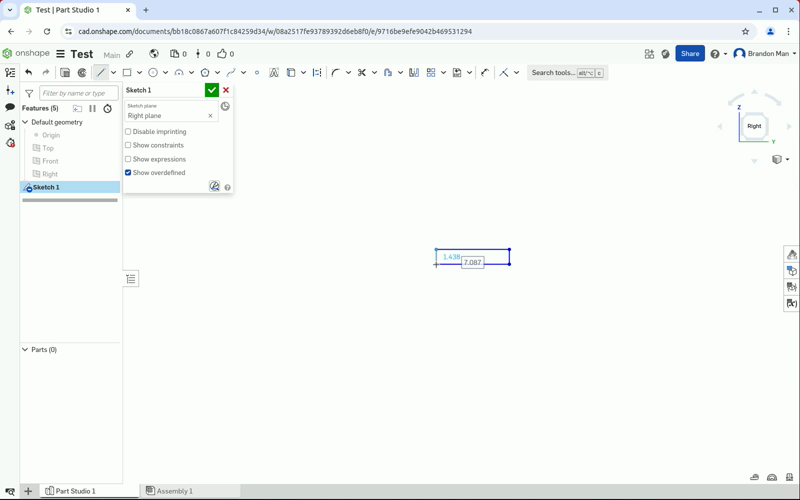
scroll(6)
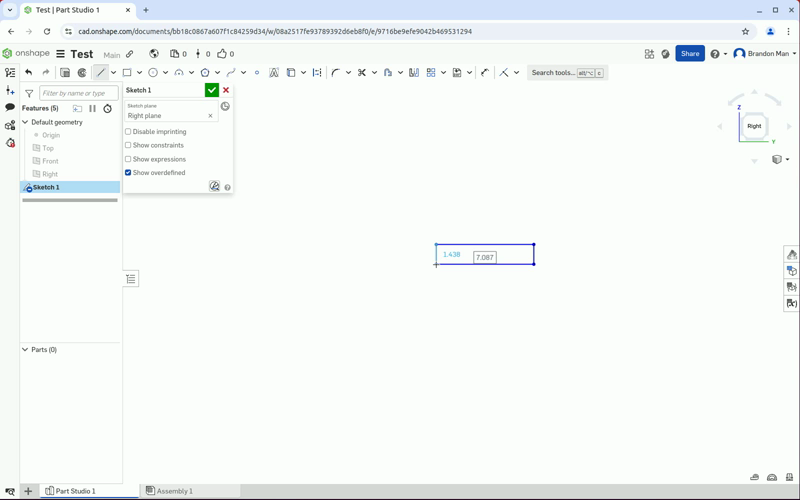
scroll(6)
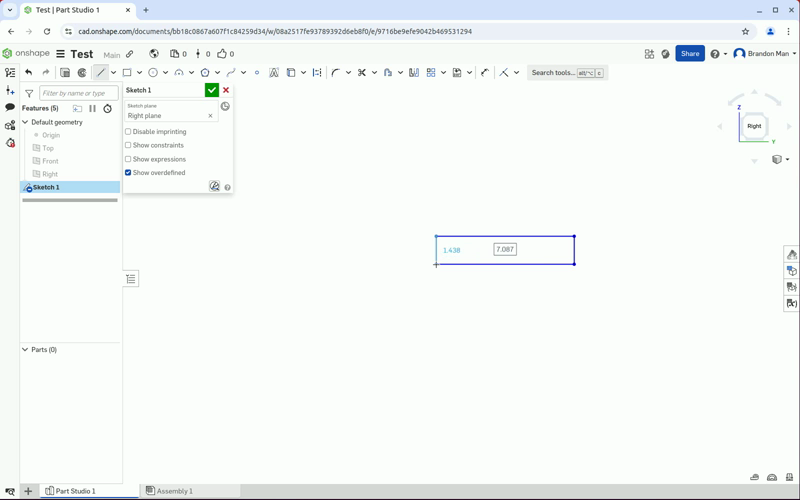
scroll(6)
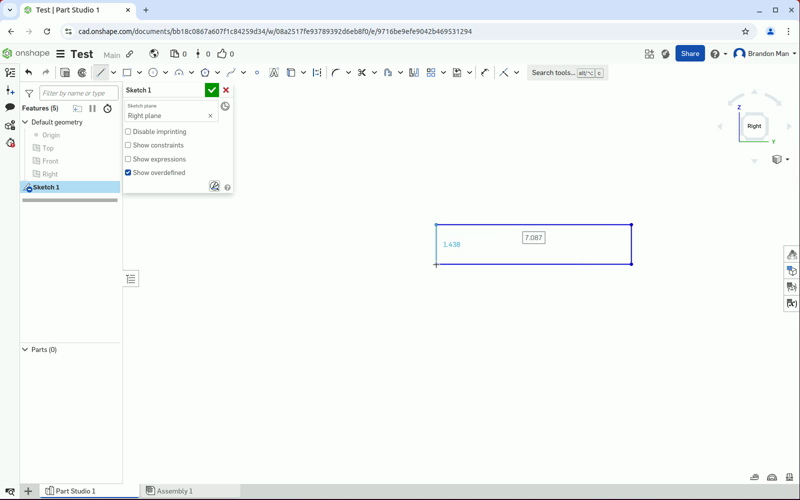
scroll(6)
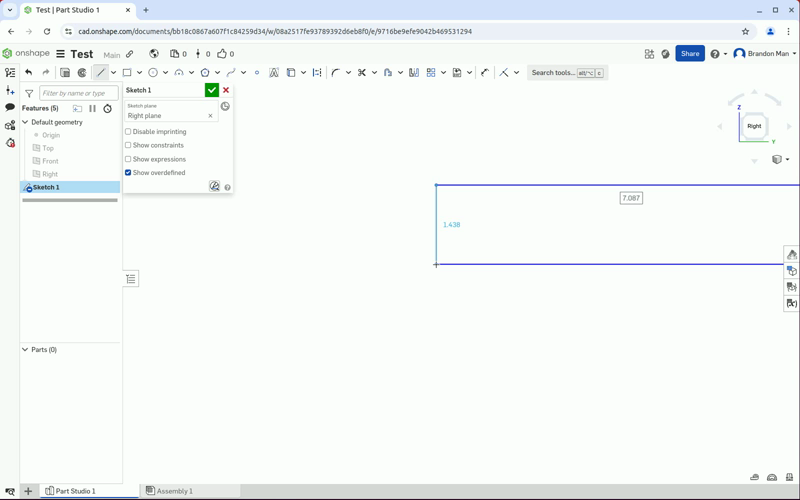
key_up(shift)
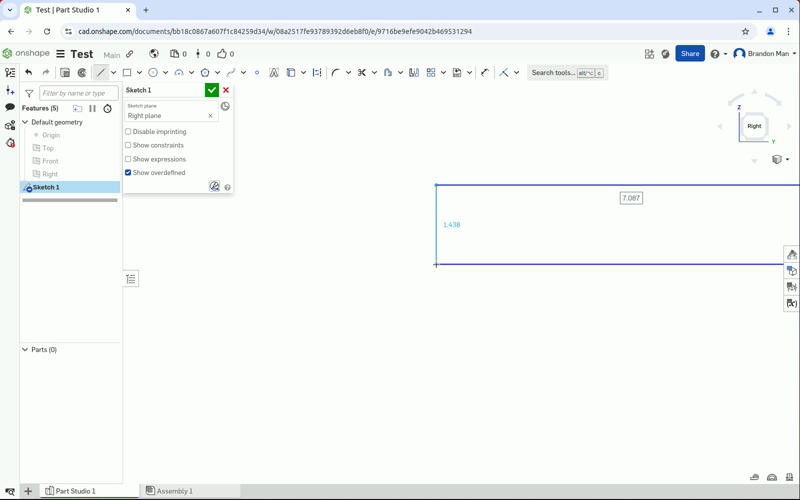
click(436, 264)
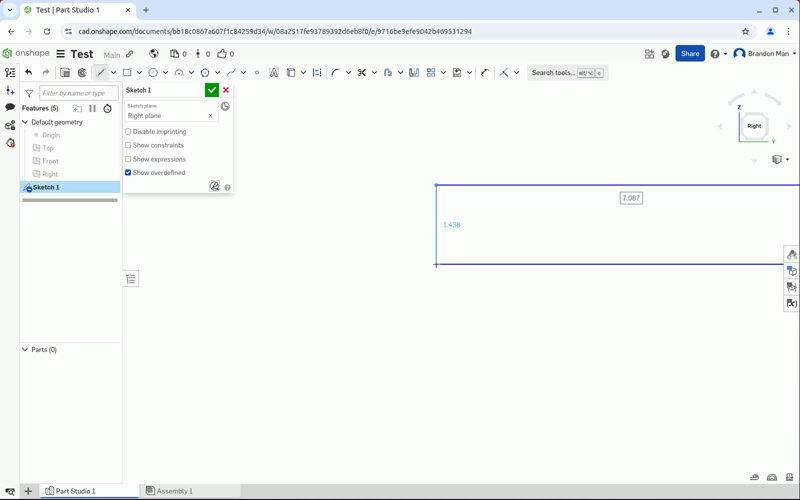
scroll(-6)
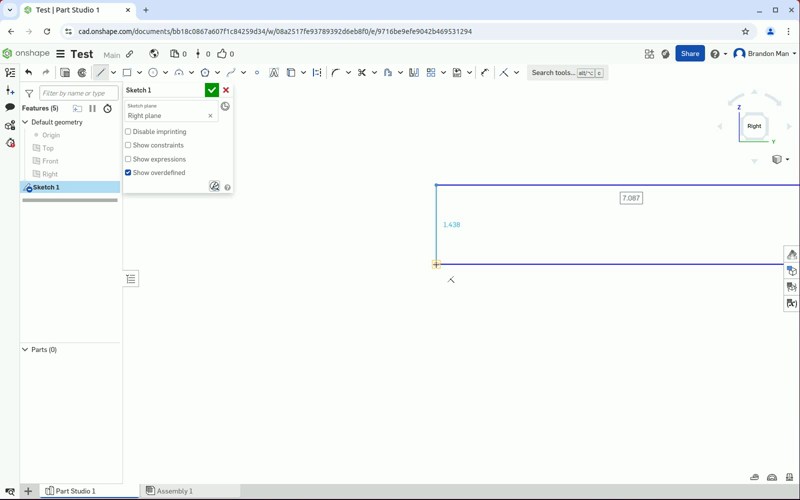
scroll(-6)
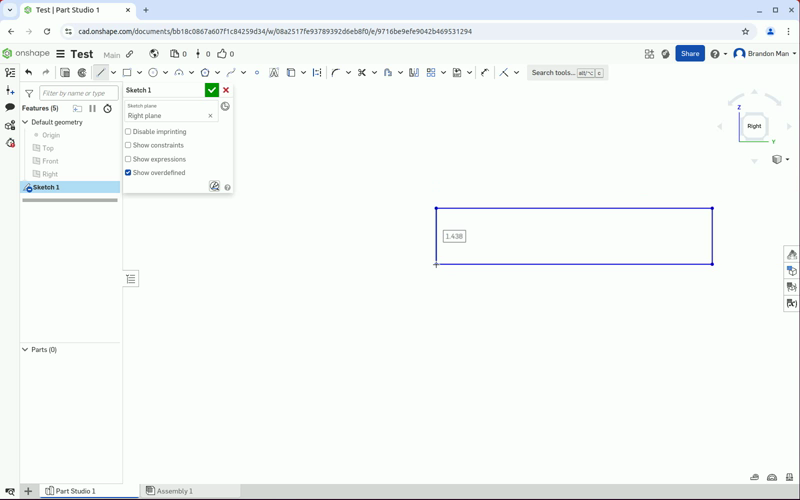
scroll(-6)
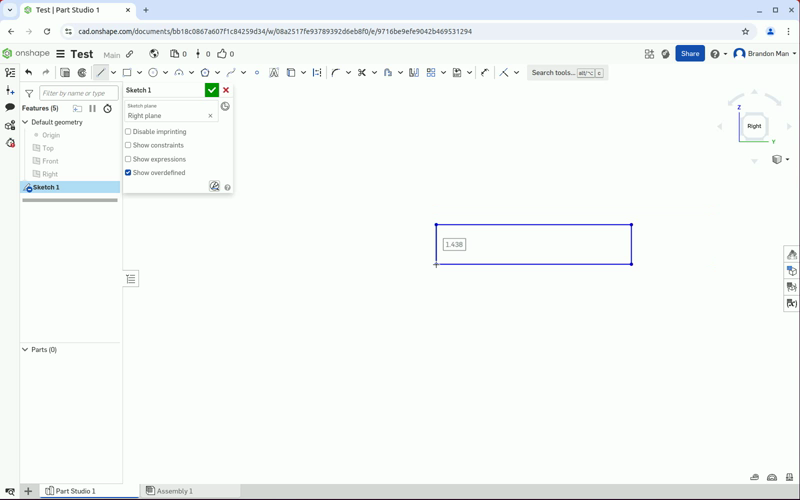
scroll(-6)
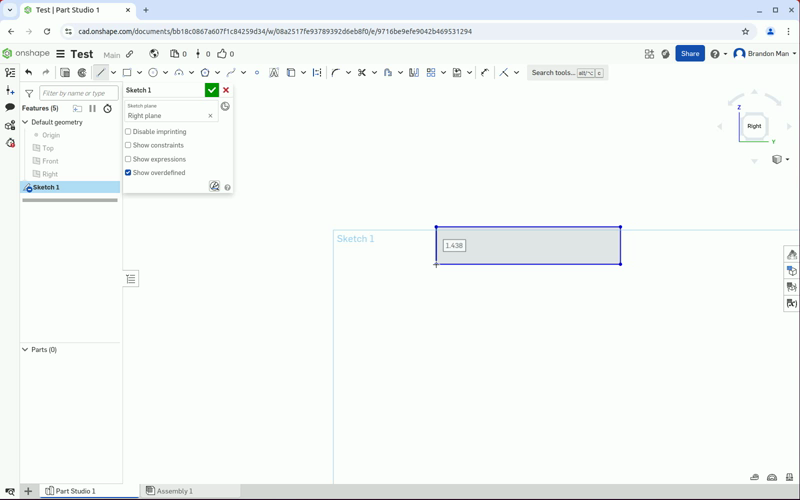
scroll(-6)
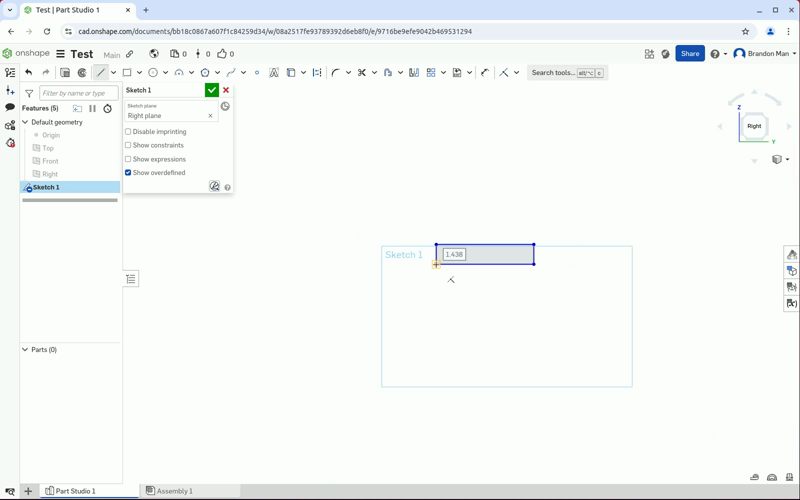
scroll(-6)
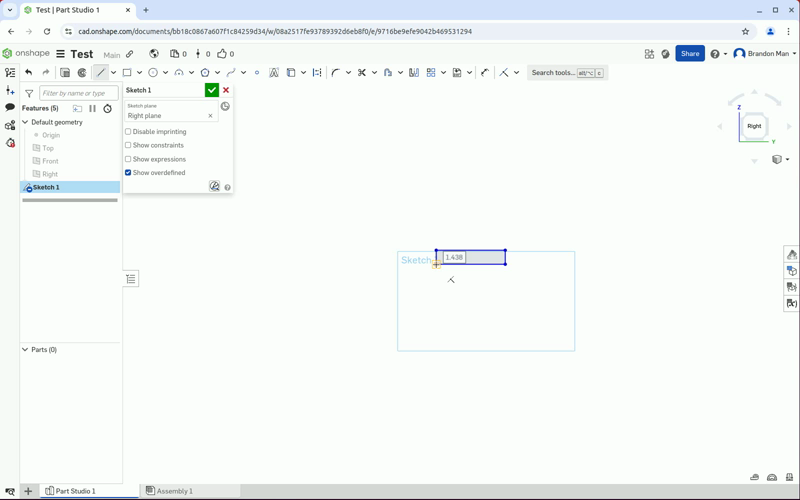
scroll(-6)
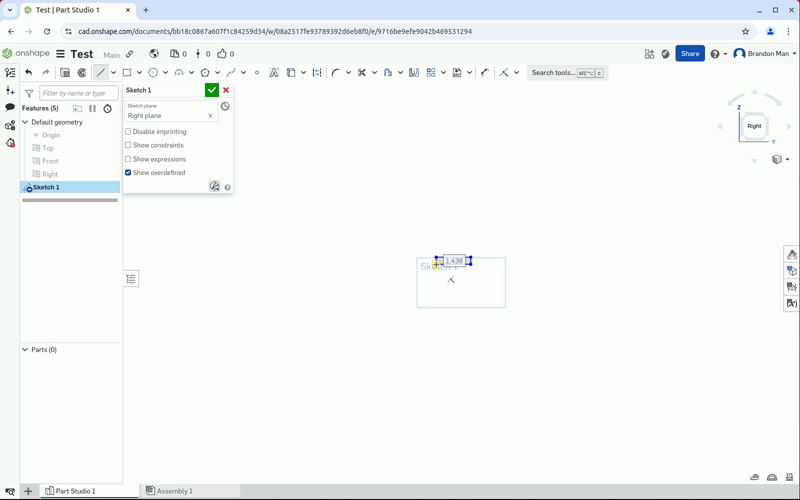
key(esc)
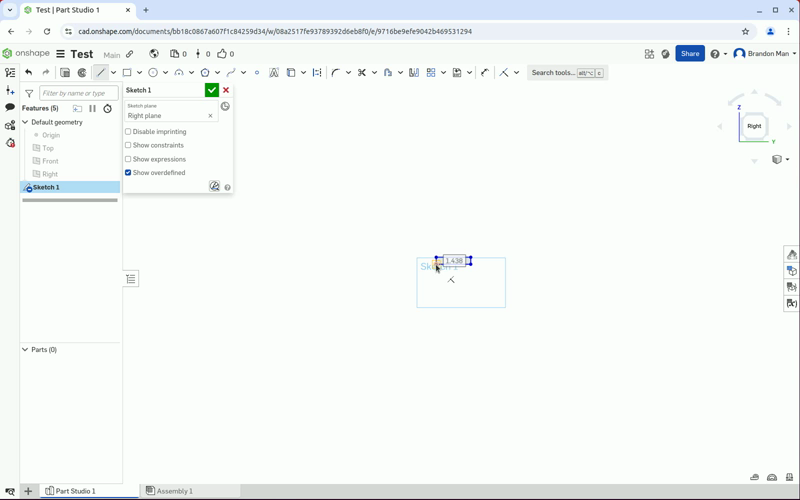
mouse_move(459, 261)
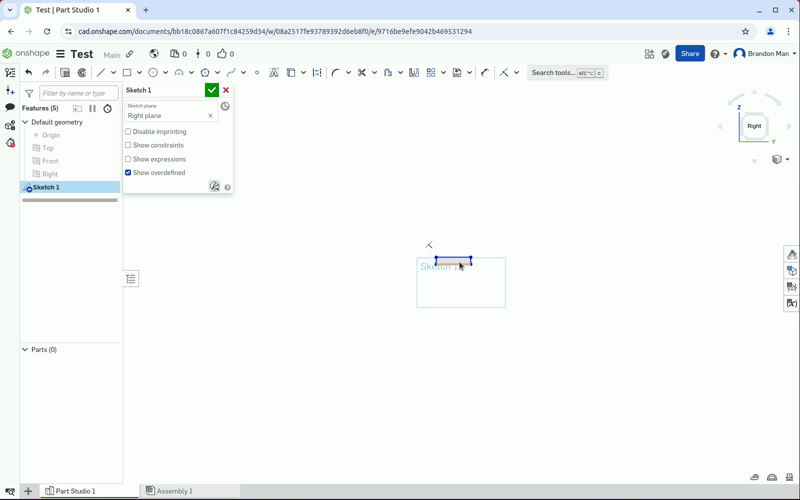
scroll(6)
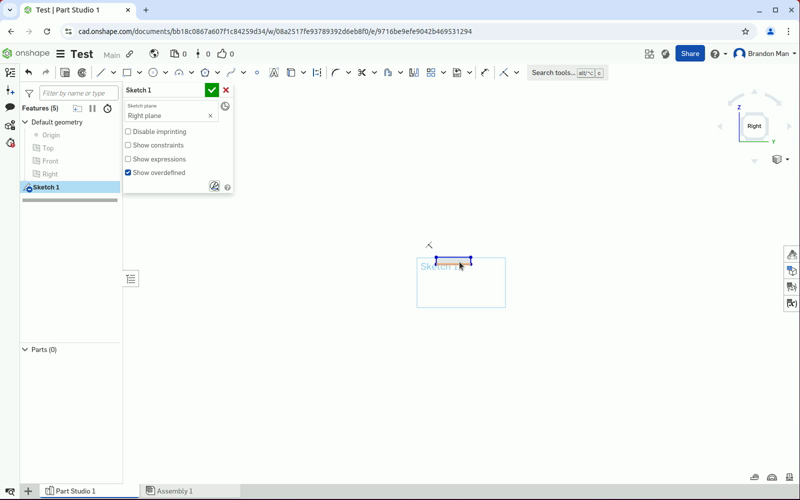
scroll(6)
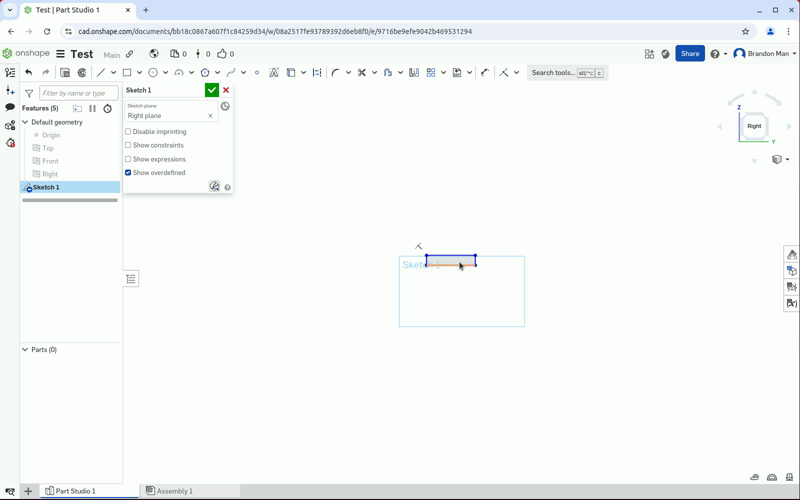
scroll(6)
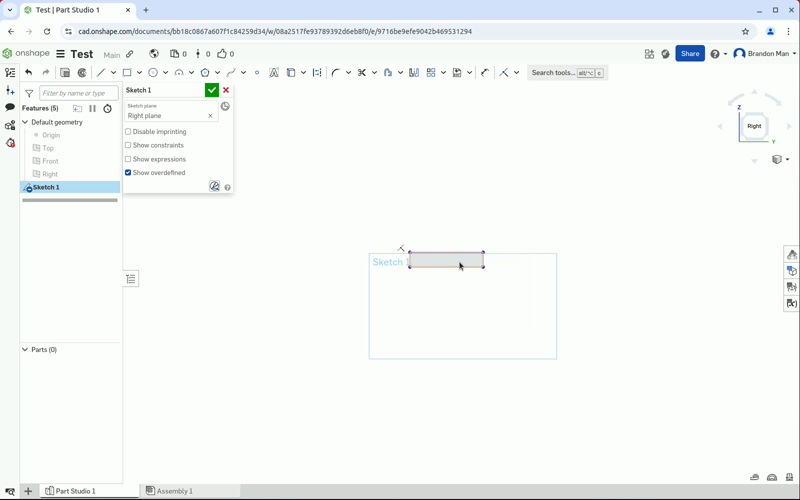
scroll(6)
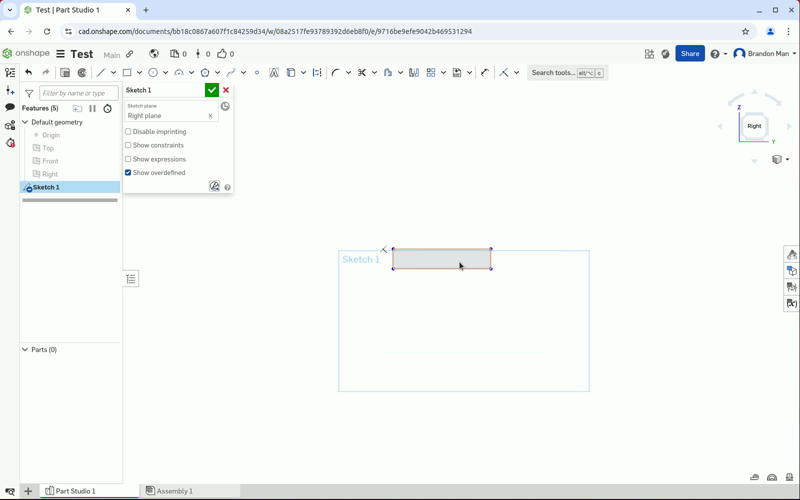
scroll(6)
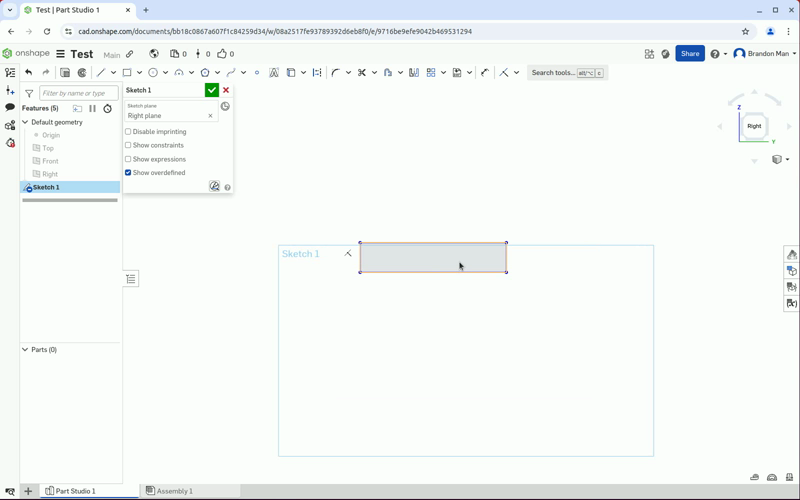
scroll(6)
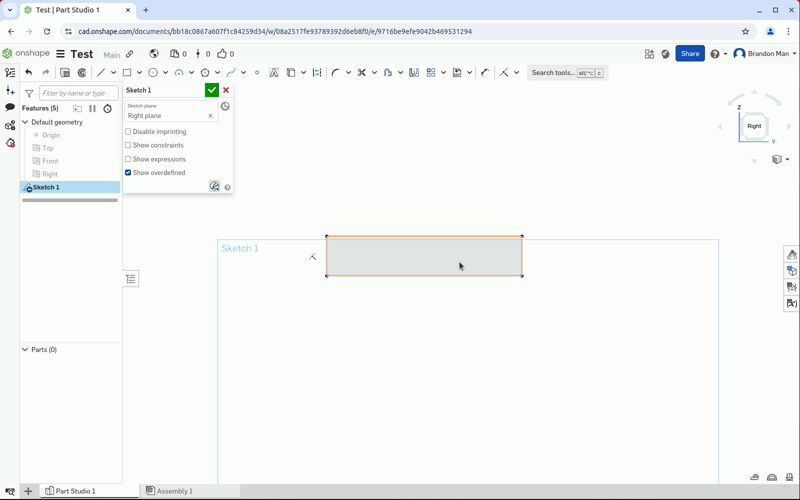
scroll(6)
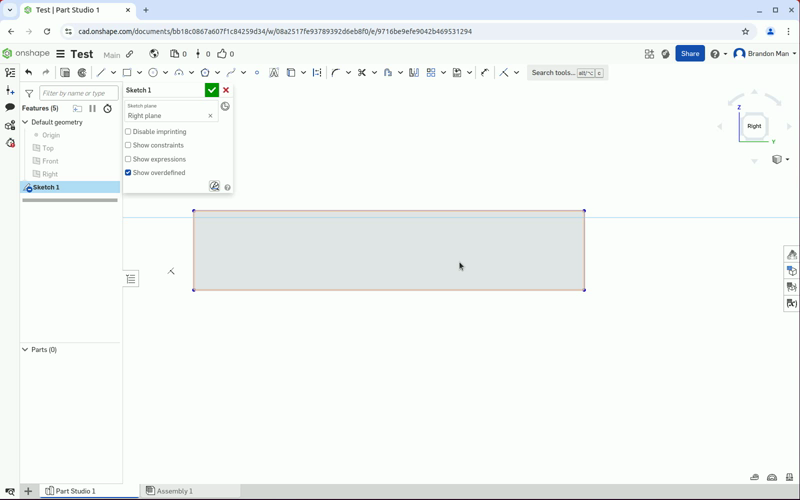
click(459, 261)
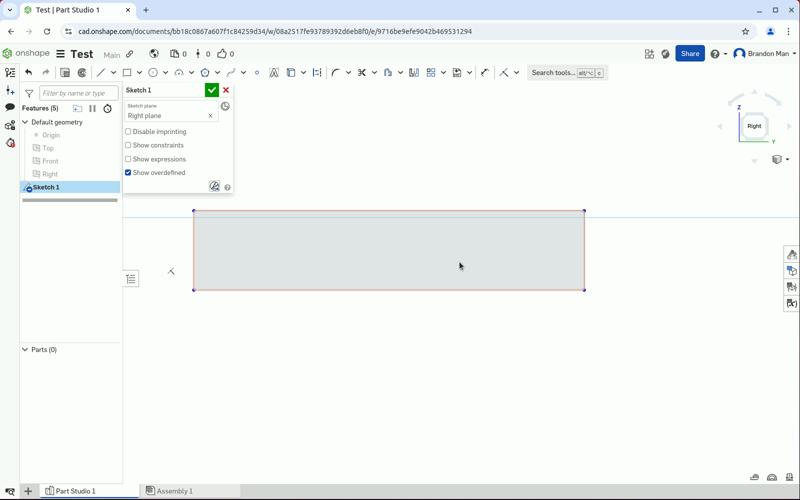
scroll(-6)
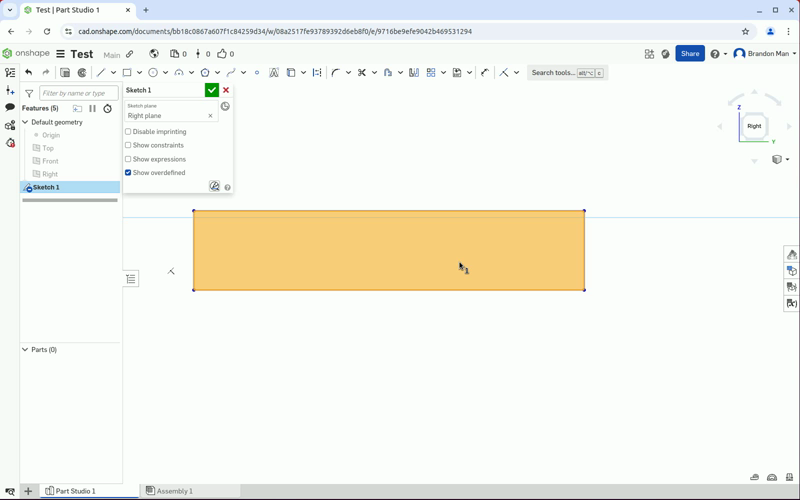
scroll(-6)
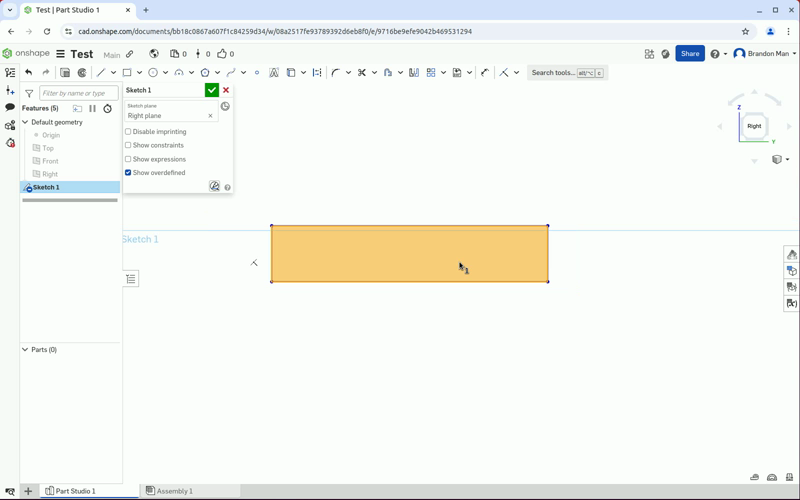
scroll(-6)
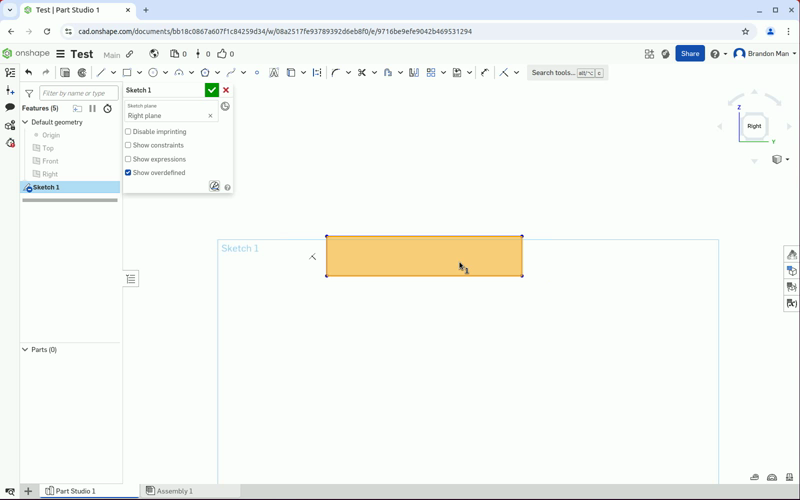
scroll(-6)
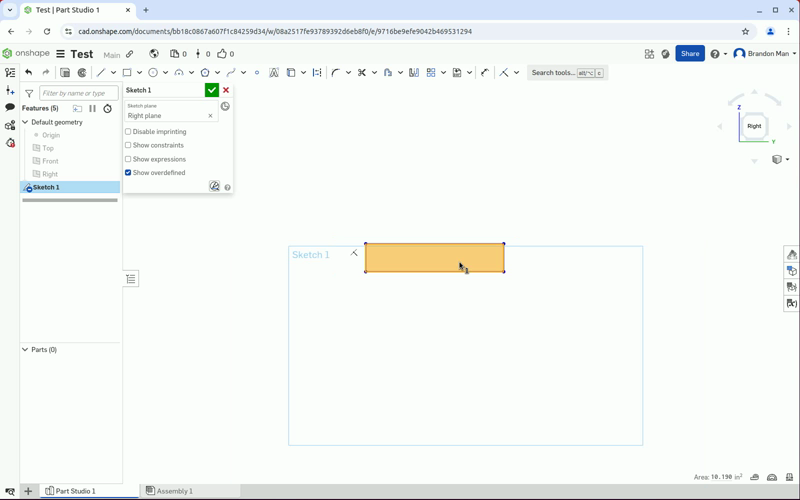
scroll(-6)
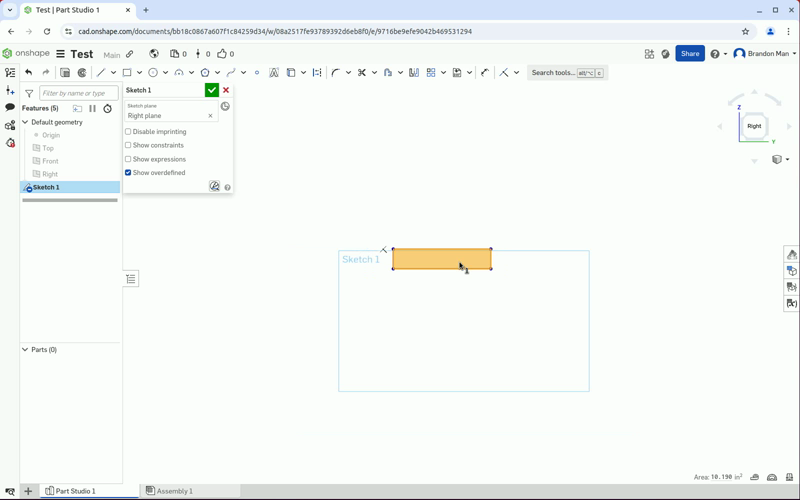
scroll(-6)
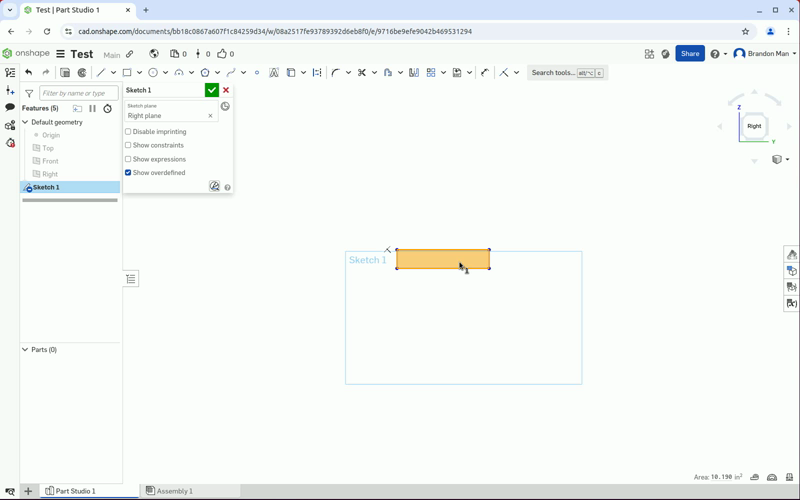
scroll(-6)
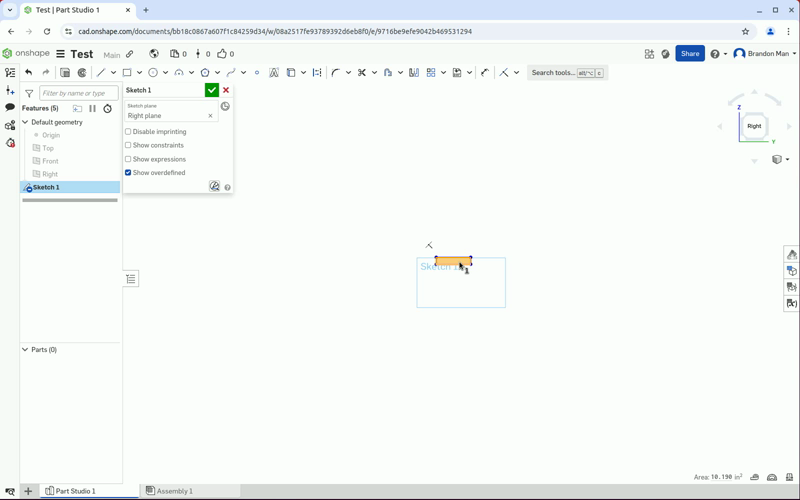
mouse_move(73, 352)
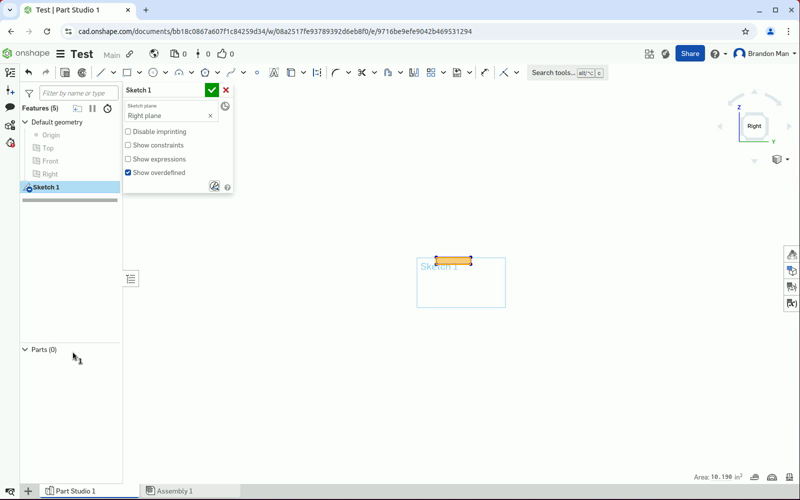
key(shift+y)
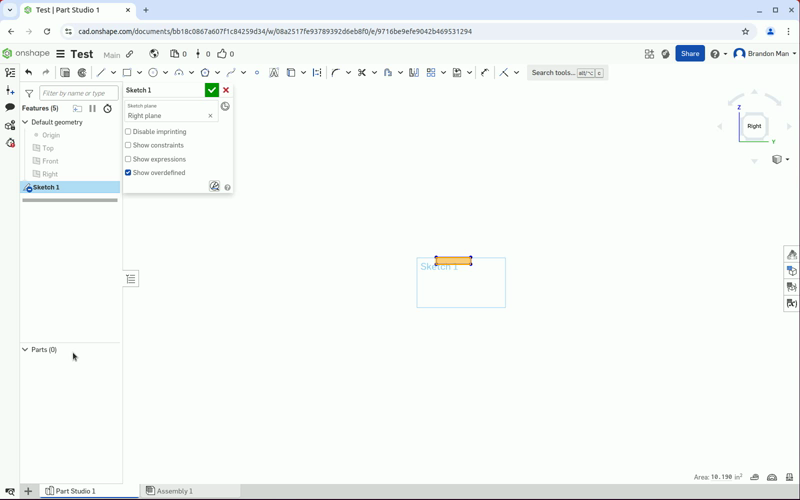
key(shift+e)
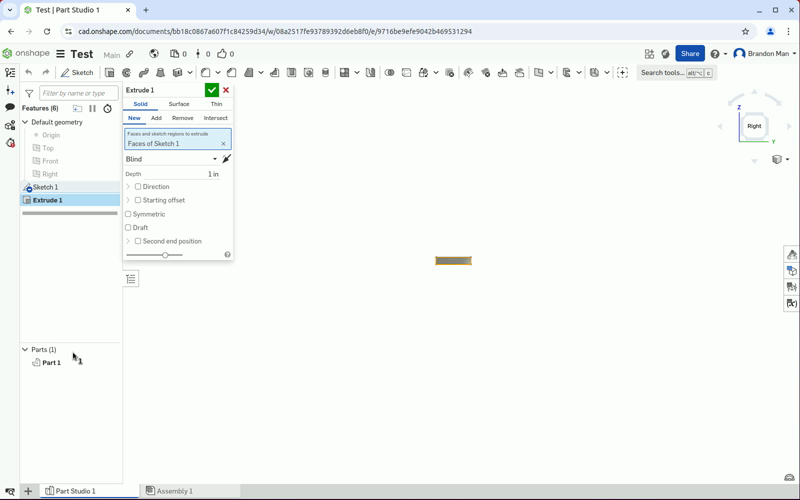
mouse_move(143, 106)
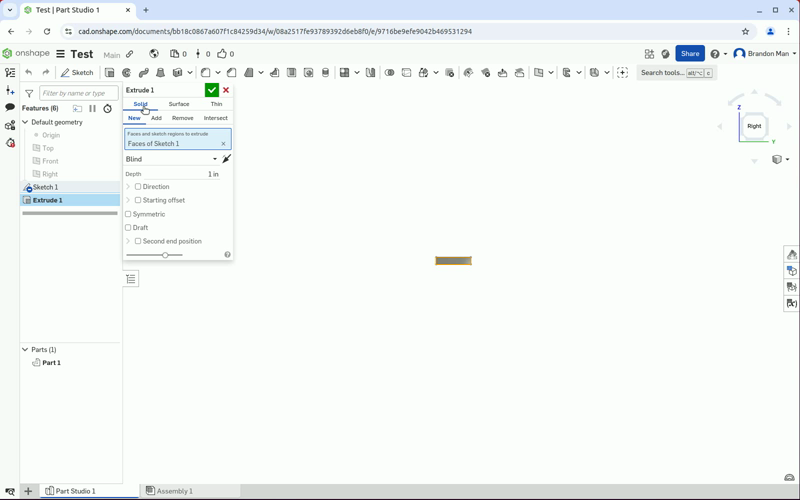
click(143, 106)
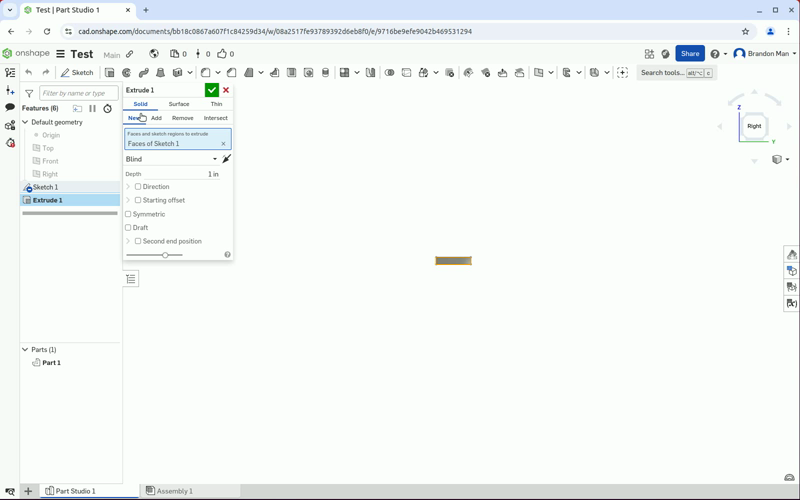
mouse_move(137, 120)
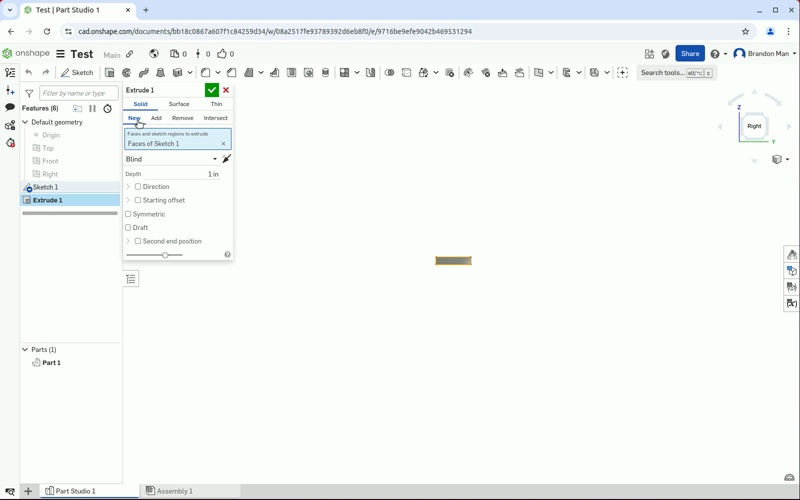
click(137, 120)
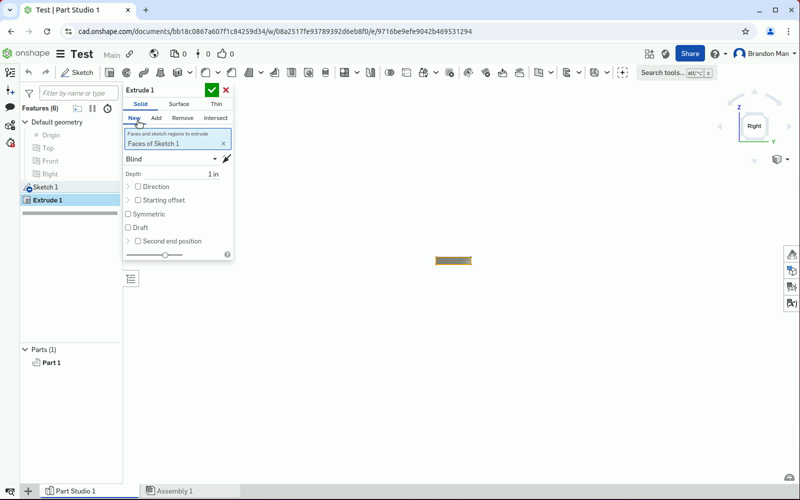
key(tab, 4)
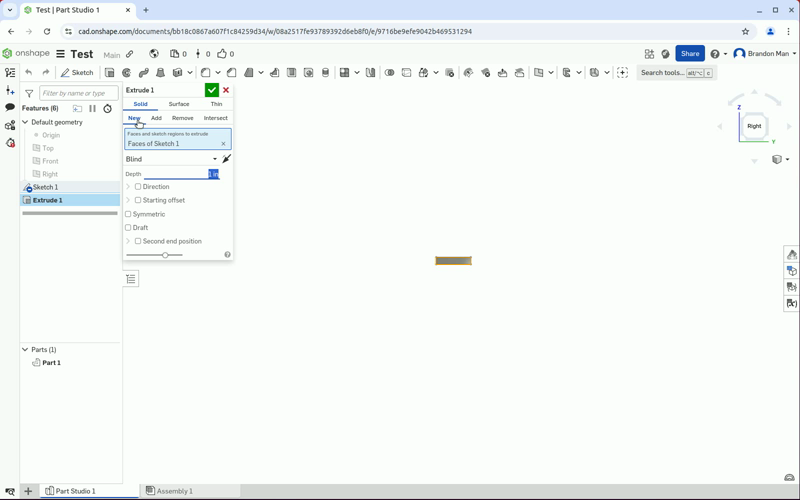
text(37.07)
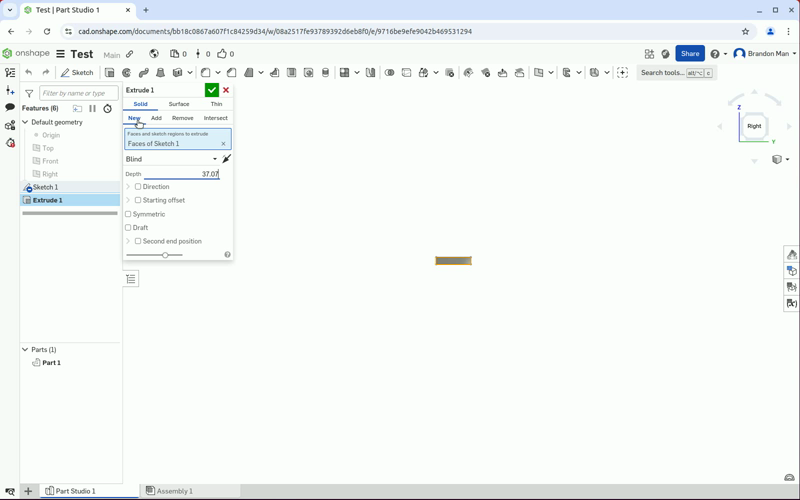
key(tab, 3)
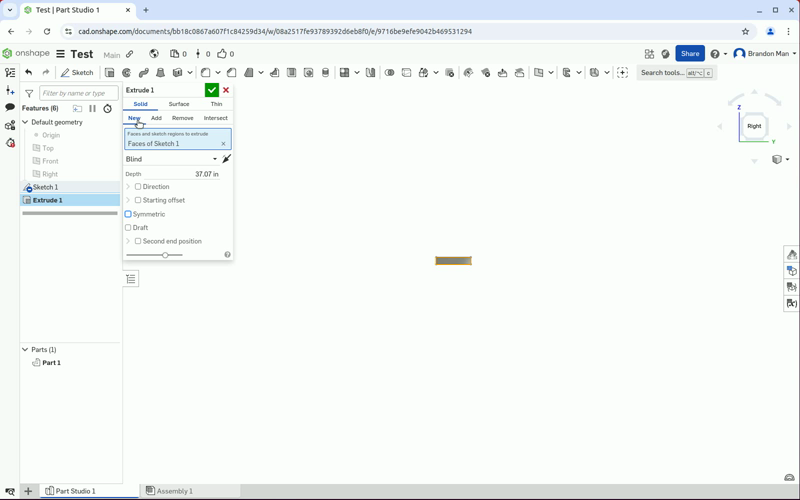
key(space)
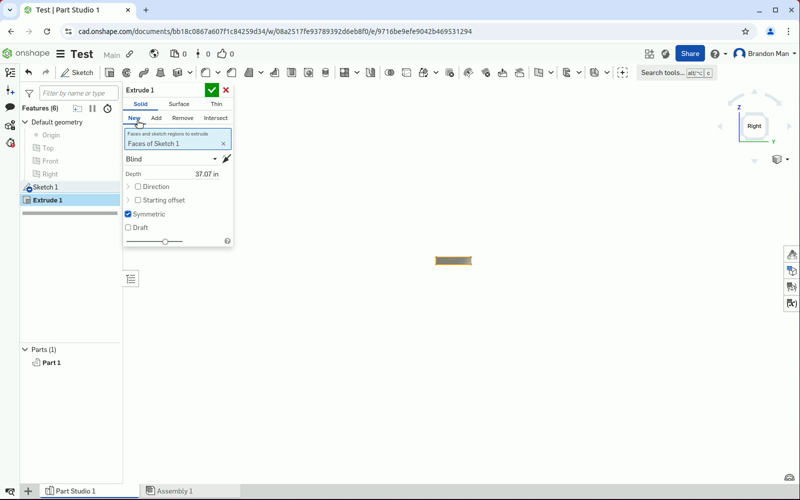
key(enter)
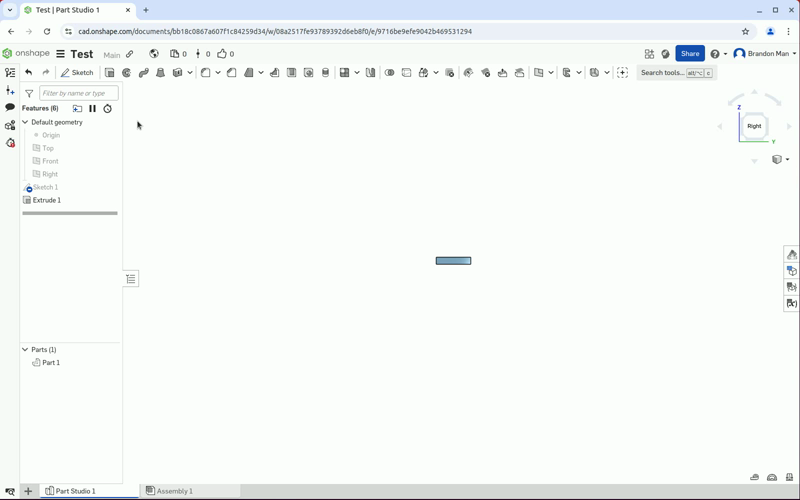
key(shift+h)
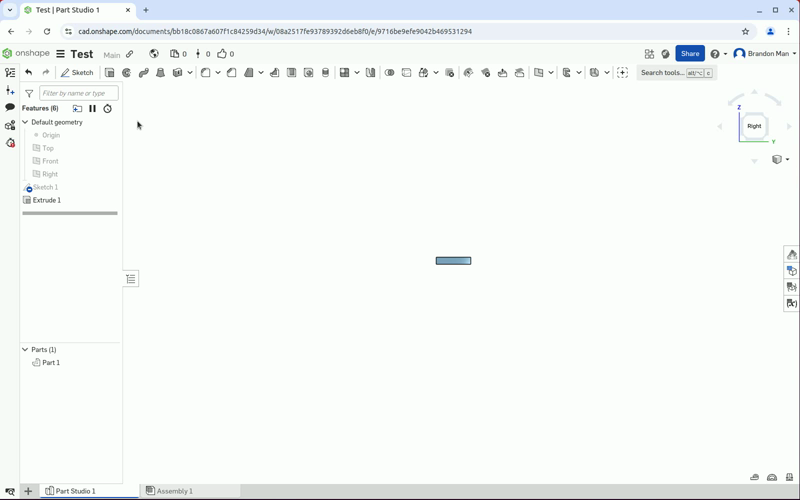
key(shift+h)
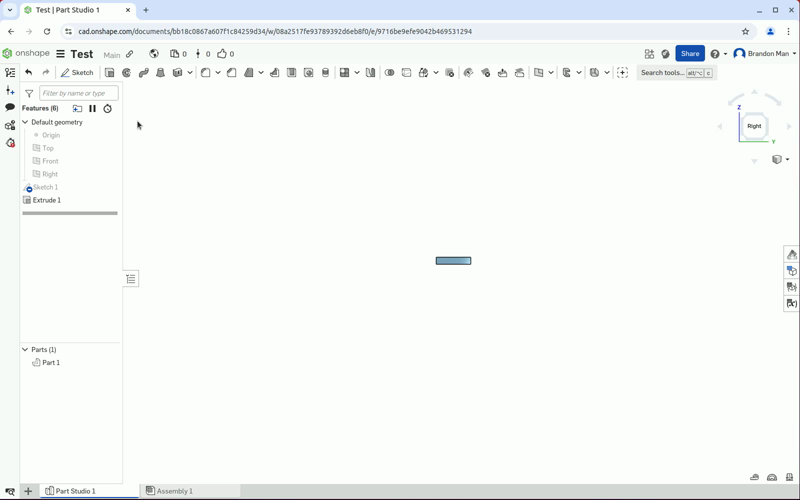
mouse_move(73, 189)
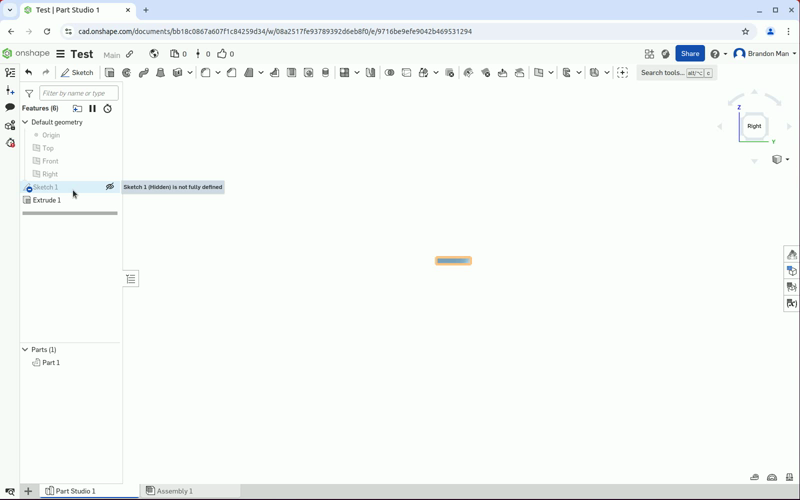
click(73, 189)
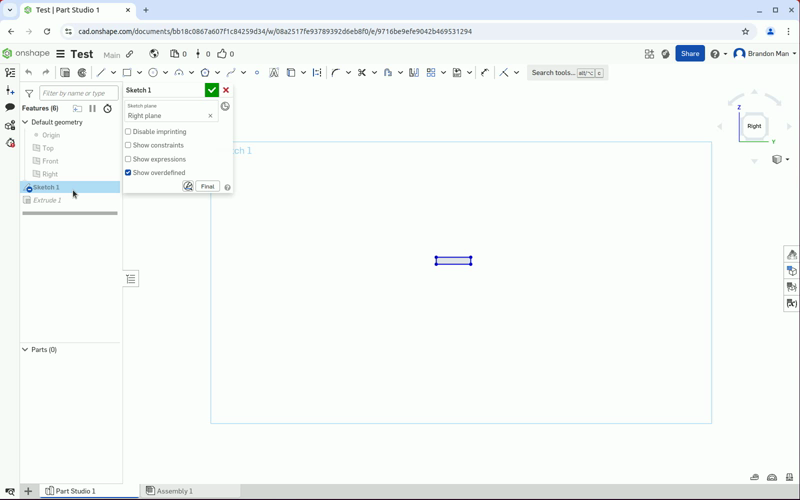
mouse_move(229, 92)
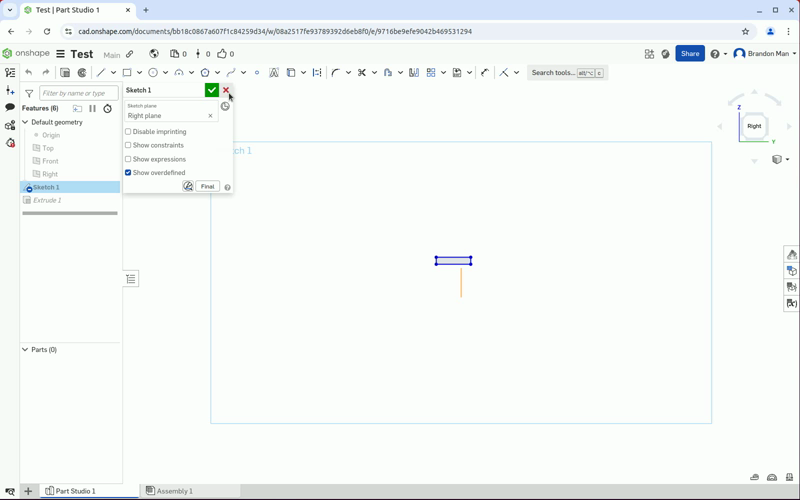
click(229, 92)
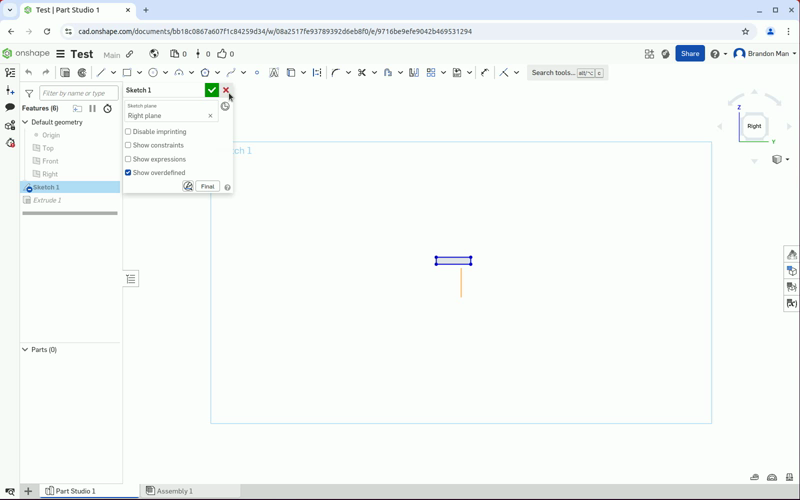
key(shift+s)
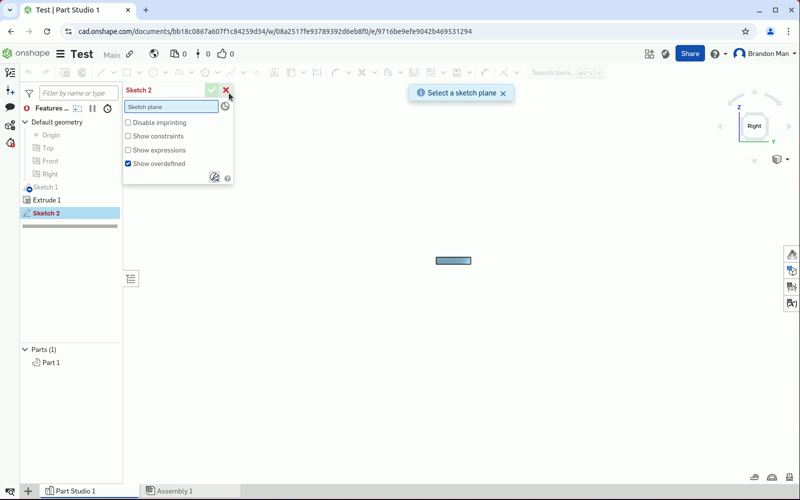
mouse_move(73, 176)
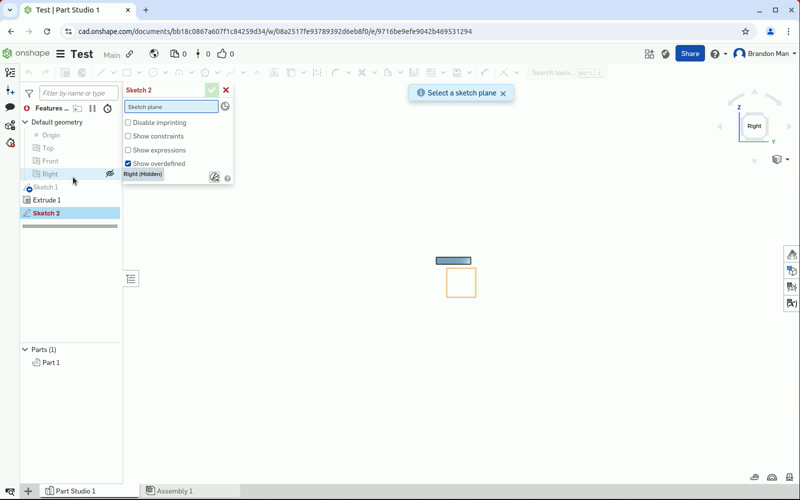
click(73, 176)
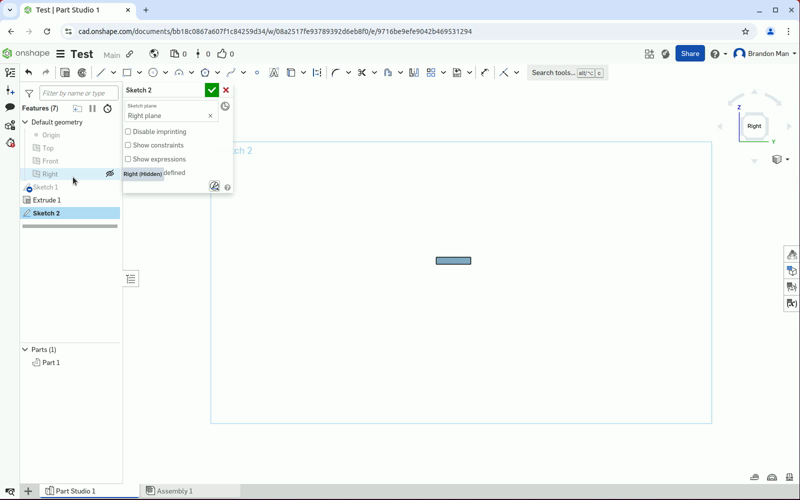
mouse_move(73, 352)
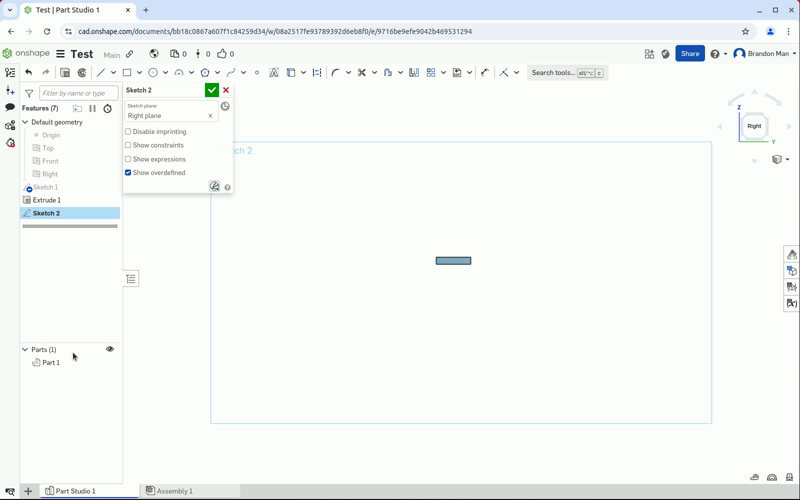
key(y)
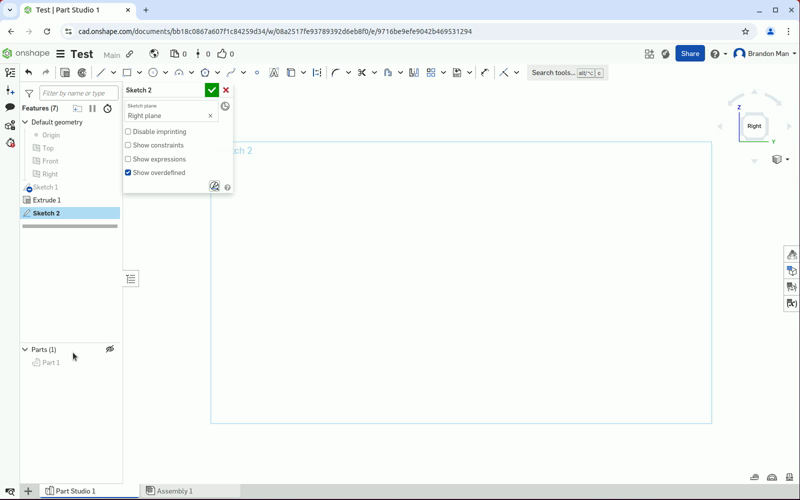
key(l)
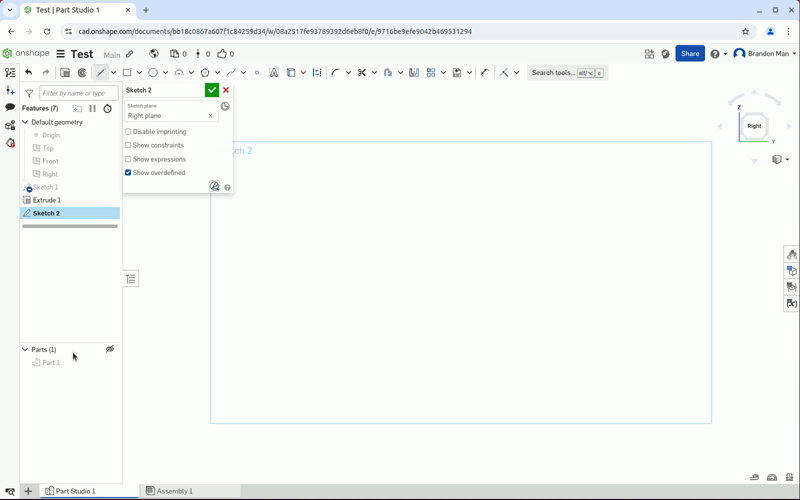
key_down(shift)
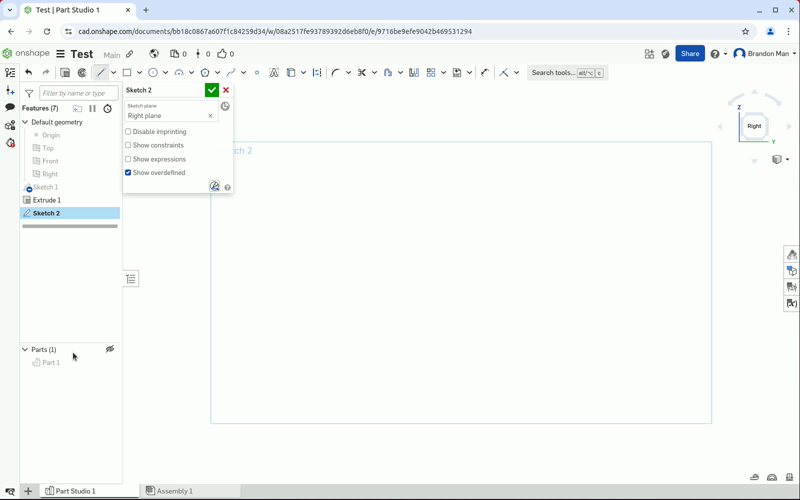
mouse_move(434, 275)
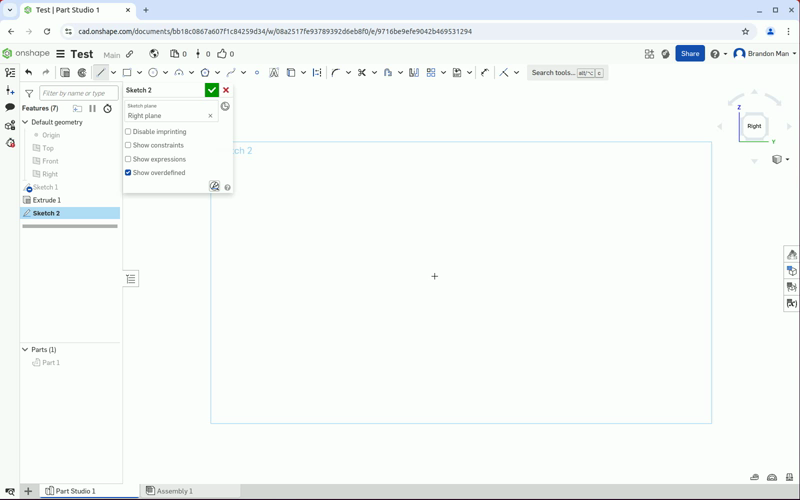
click(434, 275)
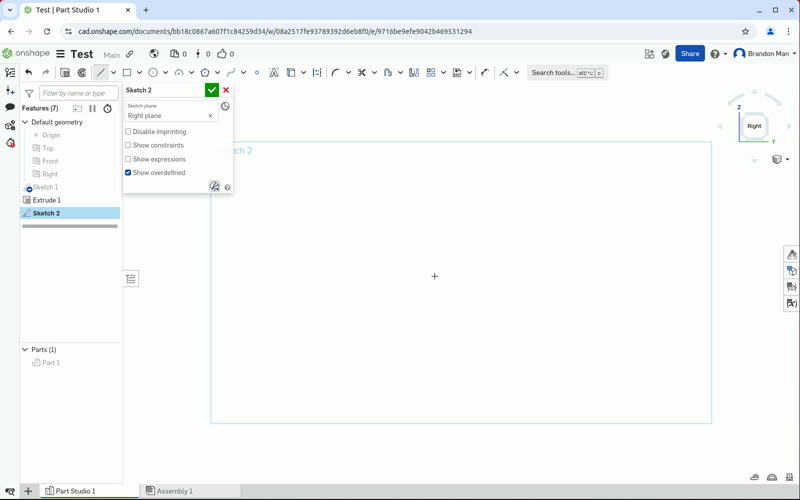
key_up(shift)
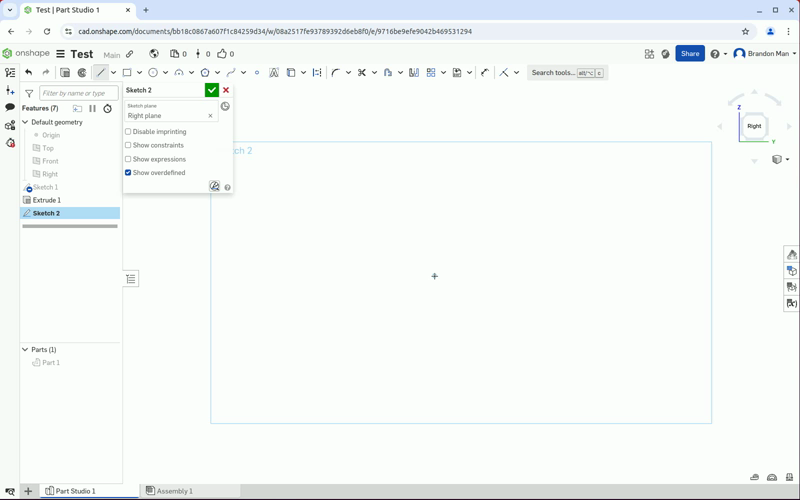
key_down(shift)
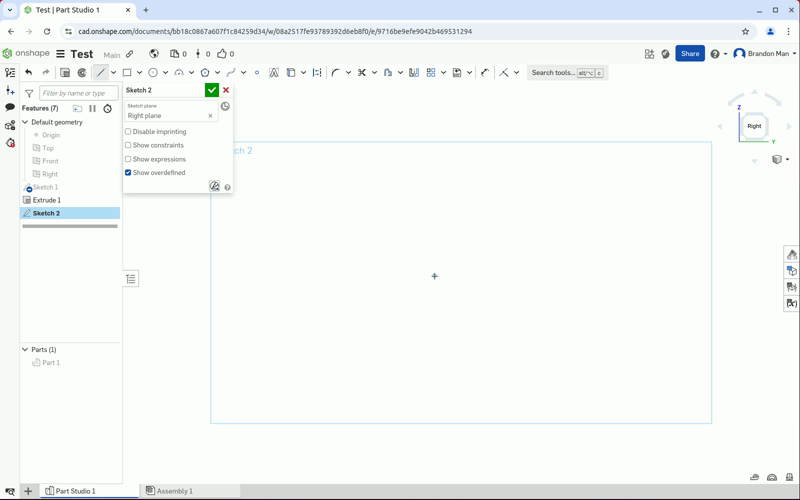
mouse_move(464, 275)
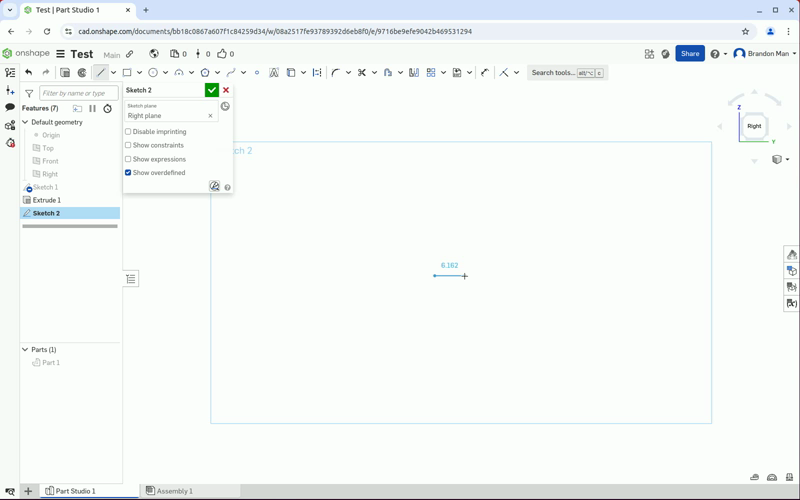
mouse_move(484, 276)
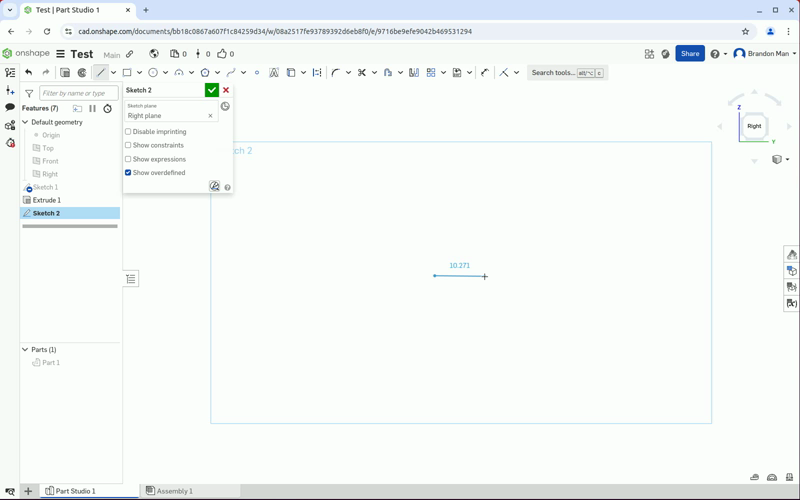
click(484, 276)
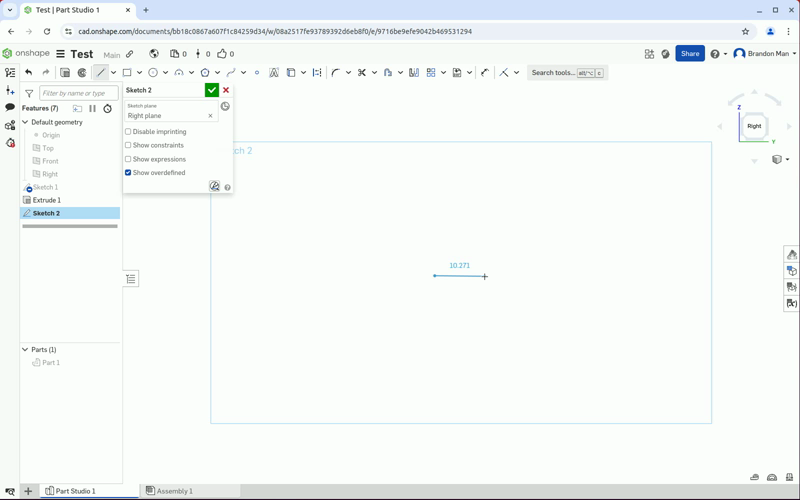
key_up(shift)
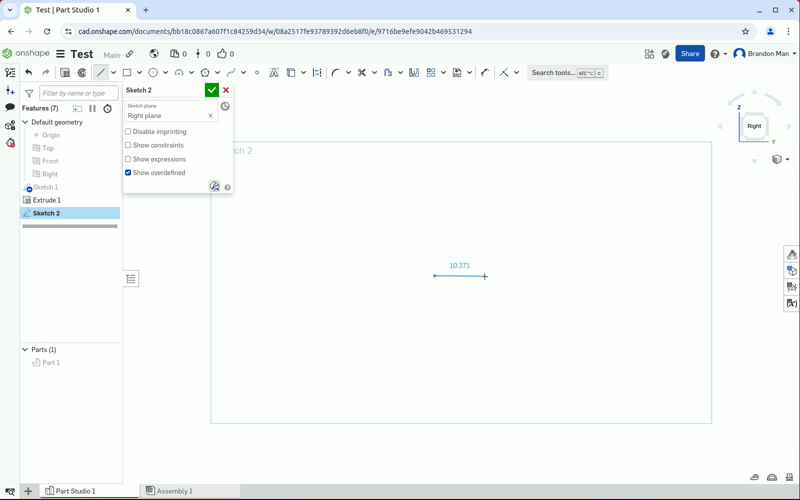
key_down(shift)
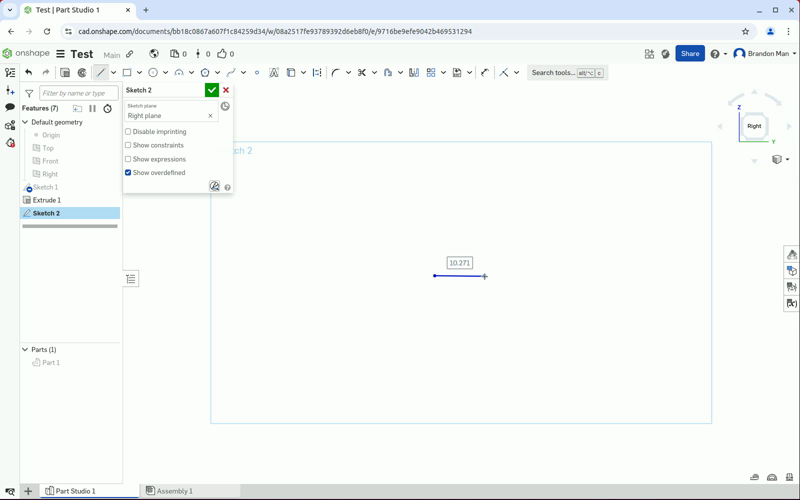
mouse_move(514, 276)
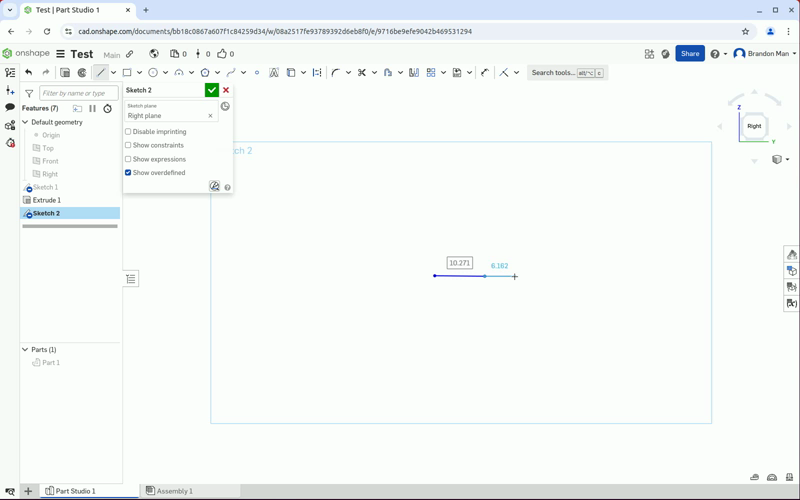
mouse_move(484, 269)
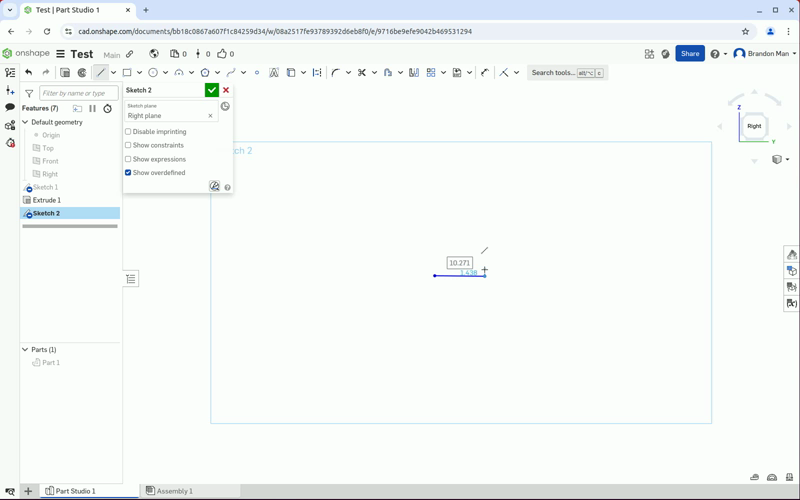
scroll(6)
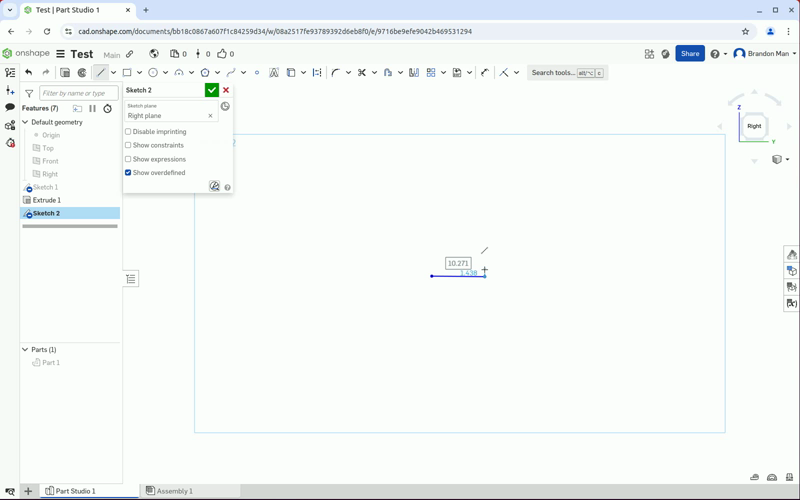
scroll(6)
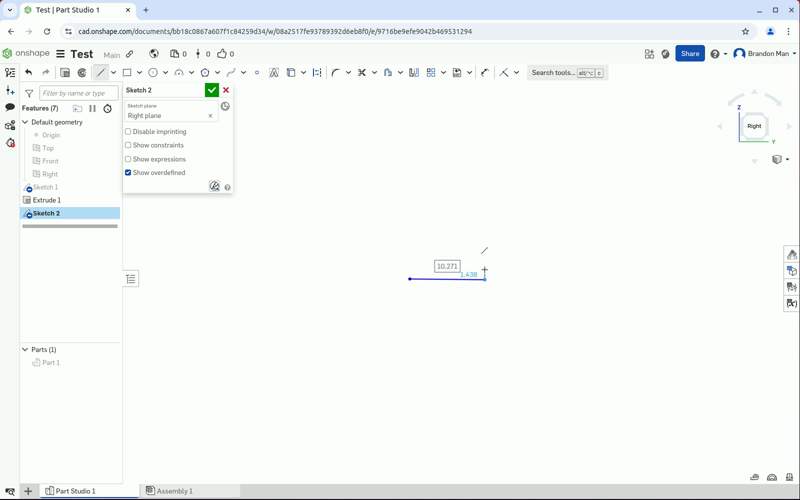
scroll(6)
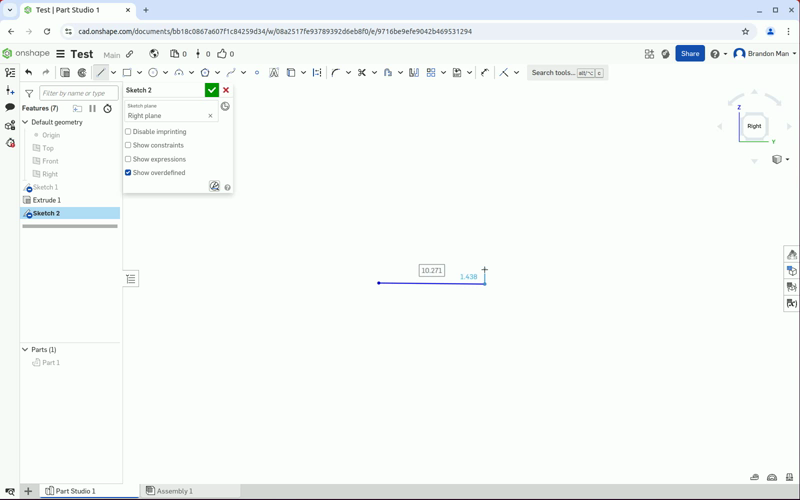
scroll(6)
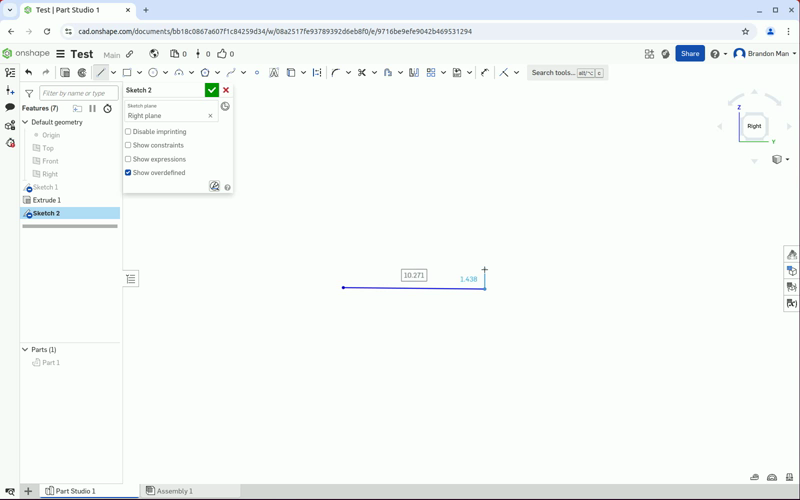
scroll(6)
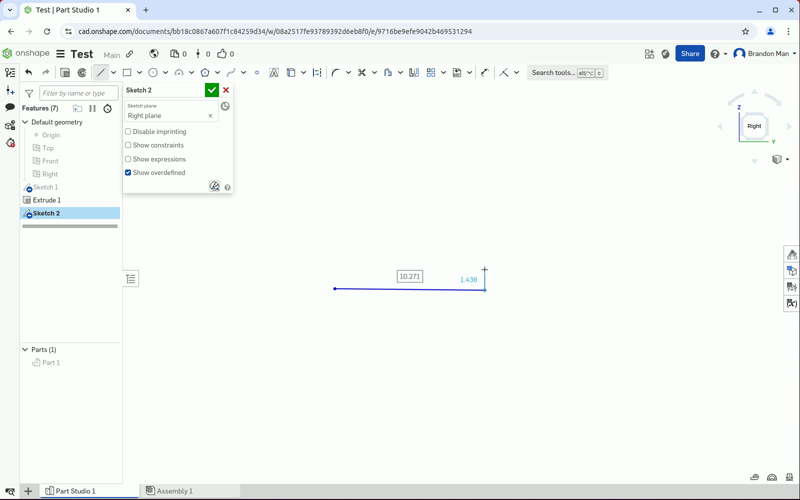
scroll(6)
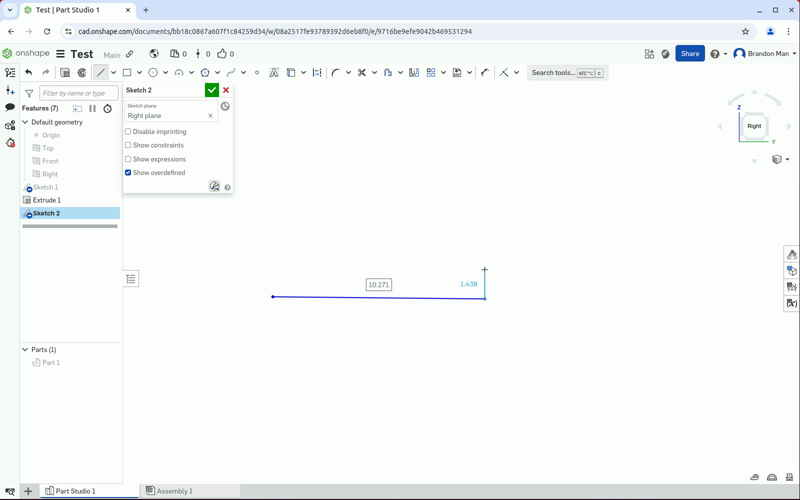
scroll(6)
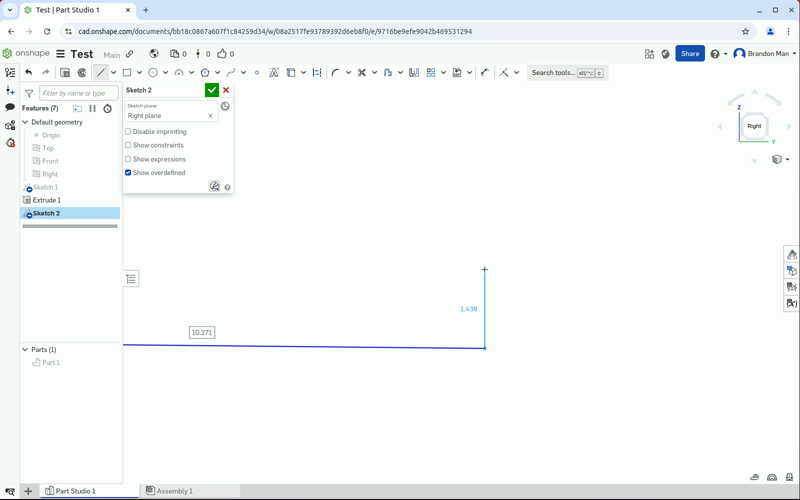
click(484, 269)
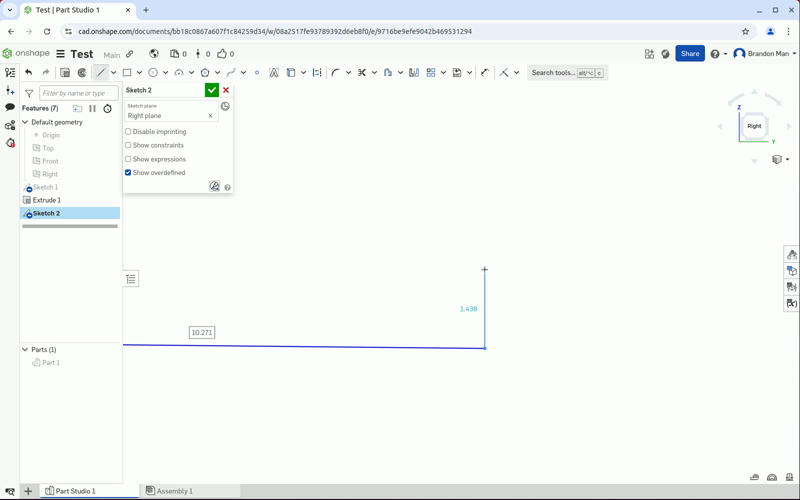
scroll(-6)
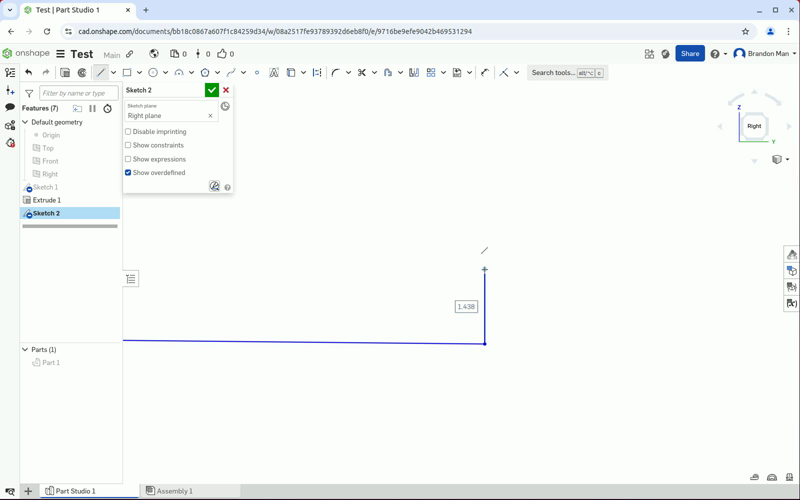
scroll(-6)
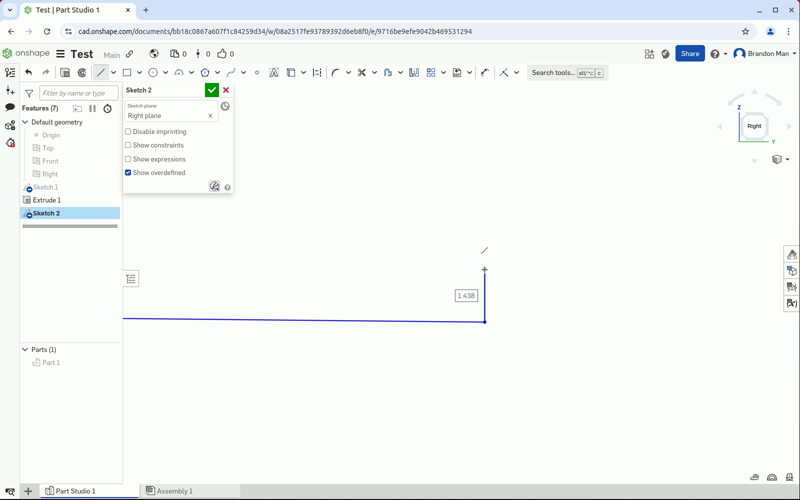
scroll(-6)
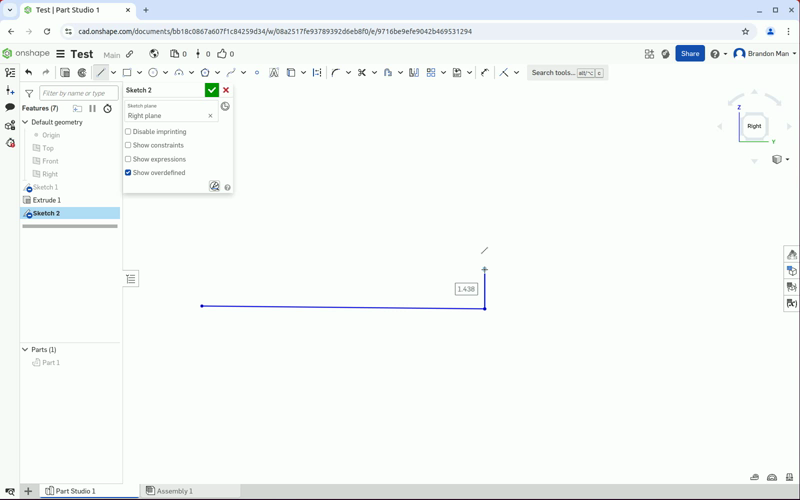
scroll(-6)
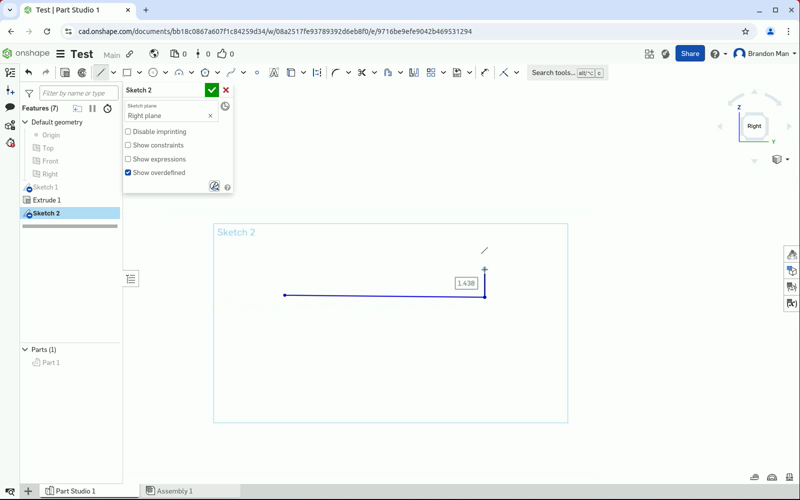
scroll(-6)
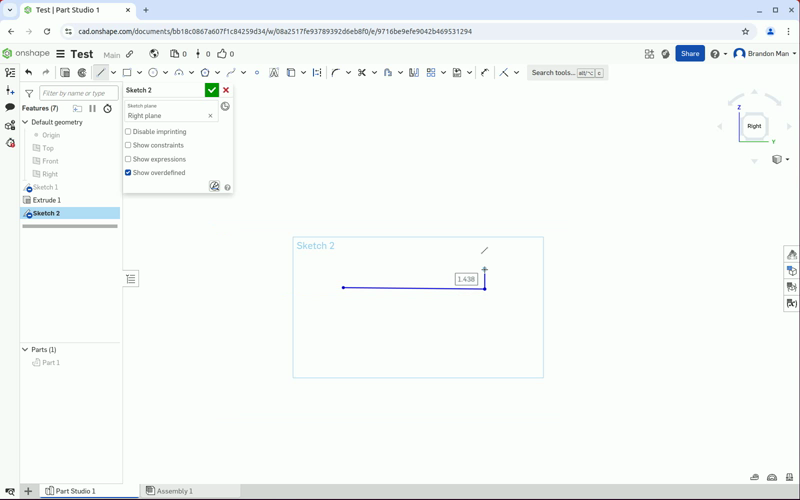
scroll(-6)
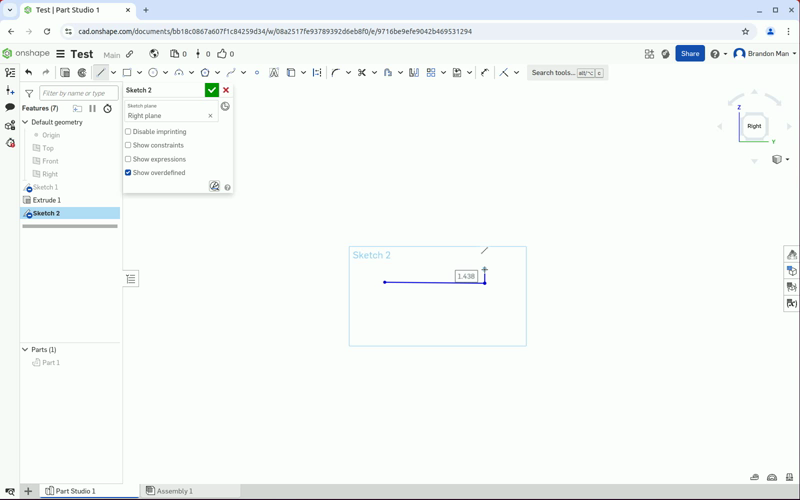
scroll(-6)
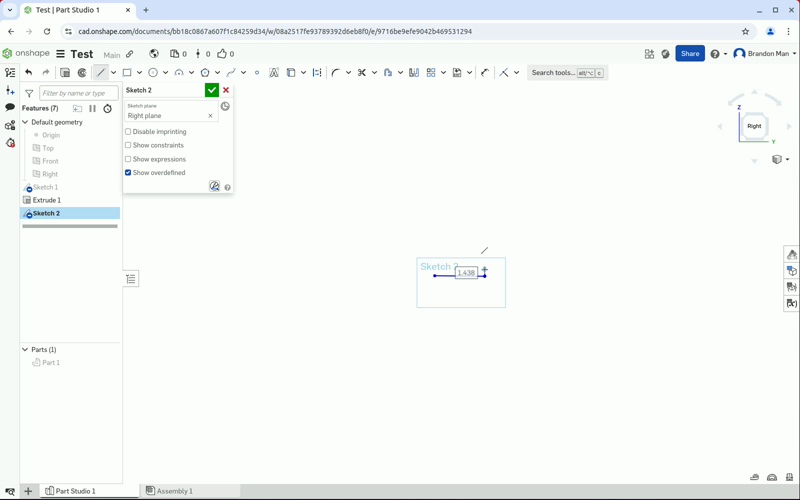
key_up(shift)
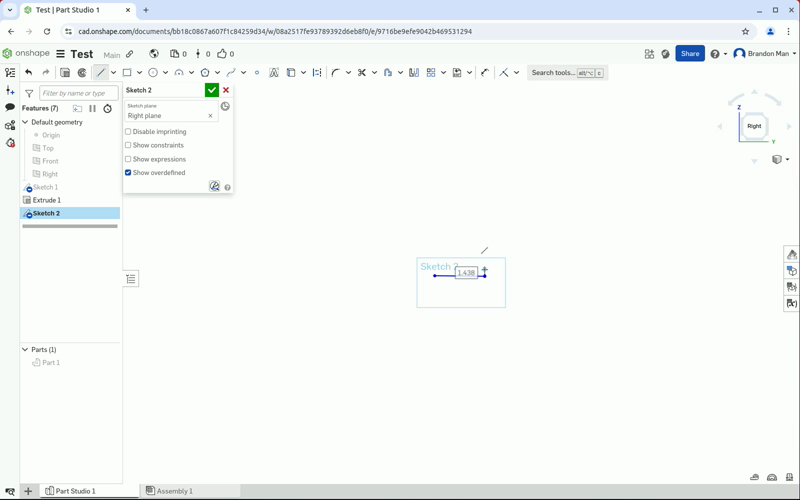
key_down(shift)
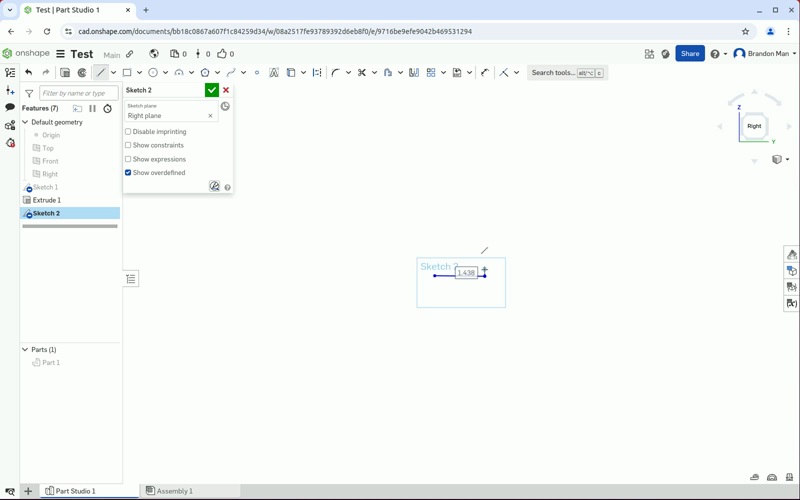
mouse_move(514, 269)
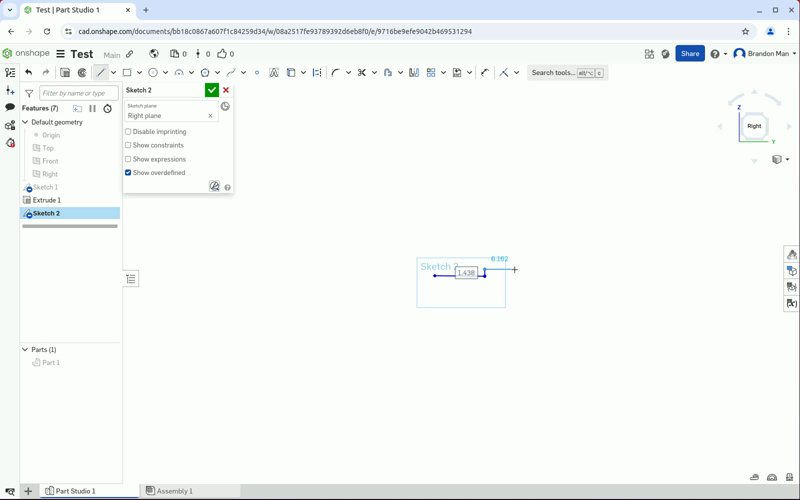
mouse_move(434, 269)
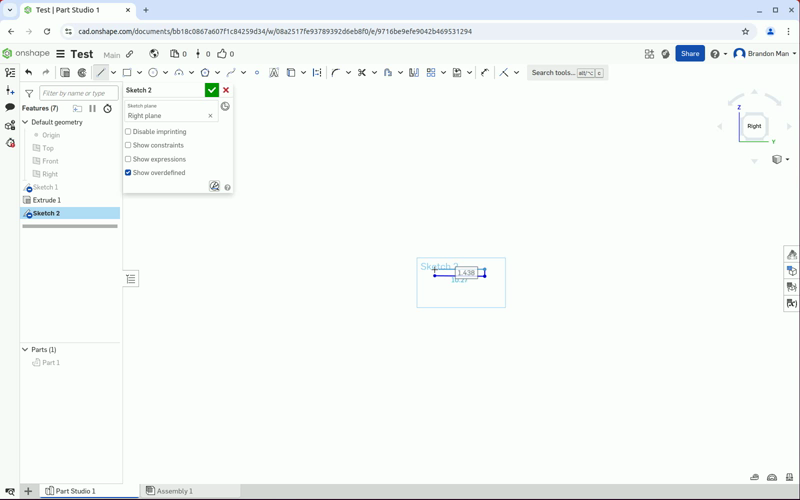
click(434, 269)
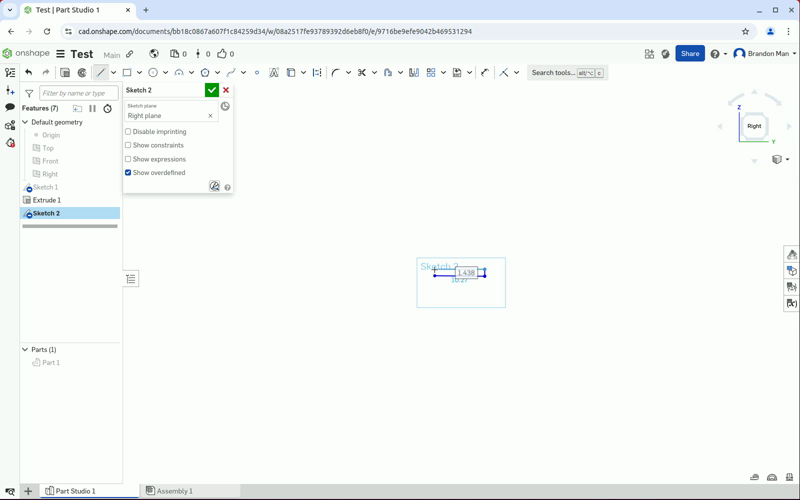
key_up(shift)
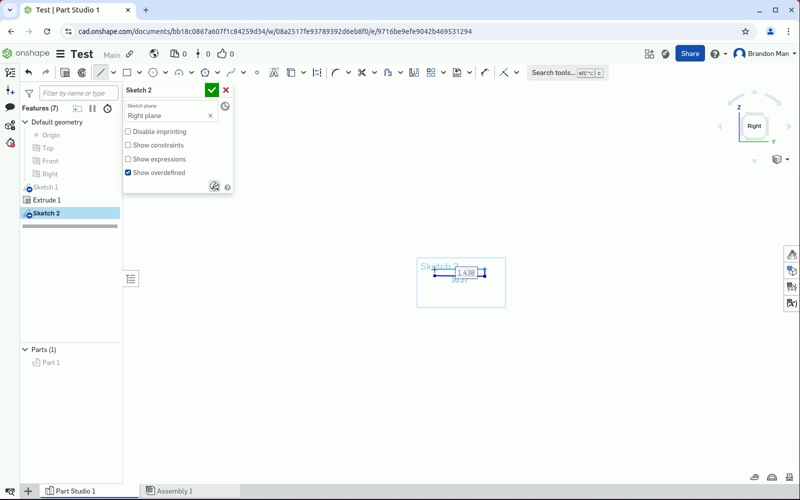
mouse_move(464, 269)
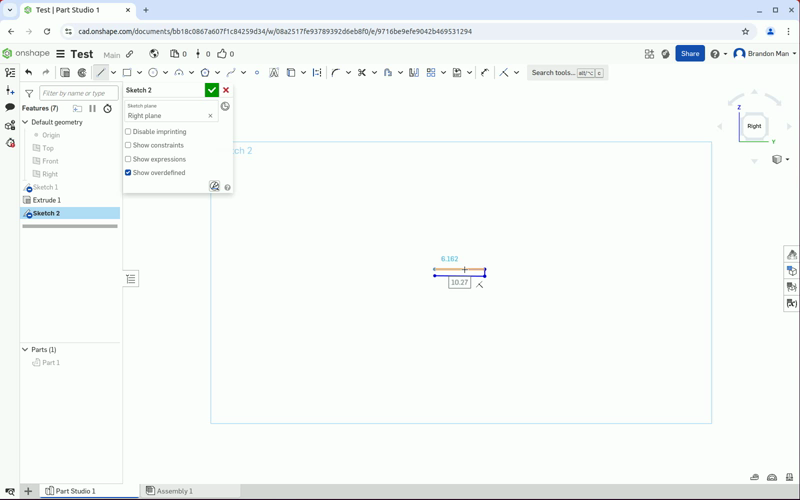
key_down(shift)
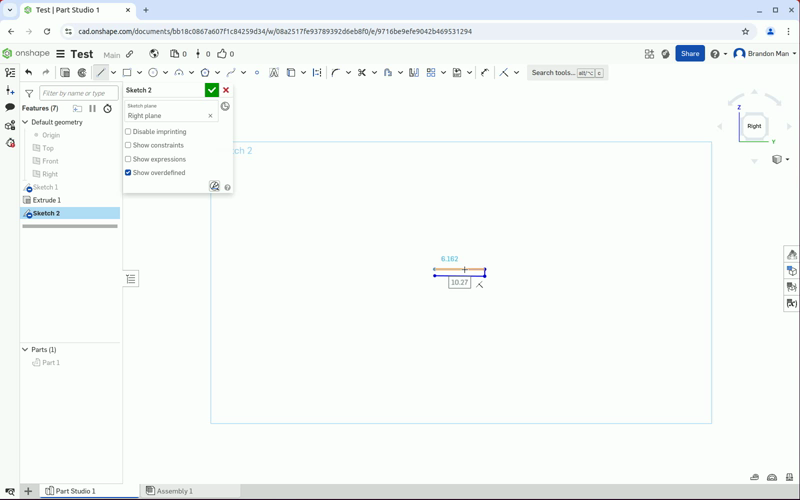
mouse_move(434, 275)
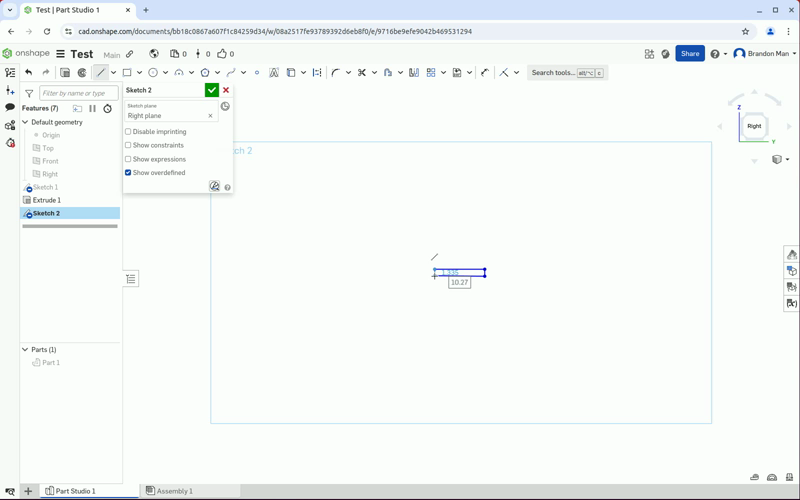
scroll(6)
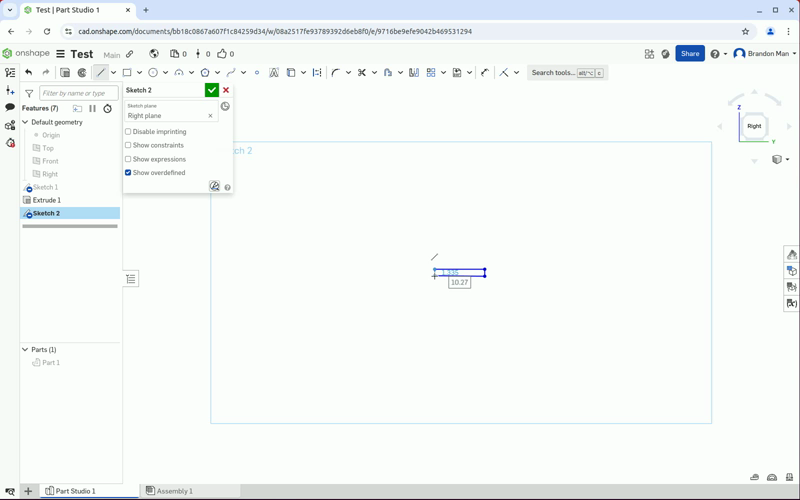
scroll(6)
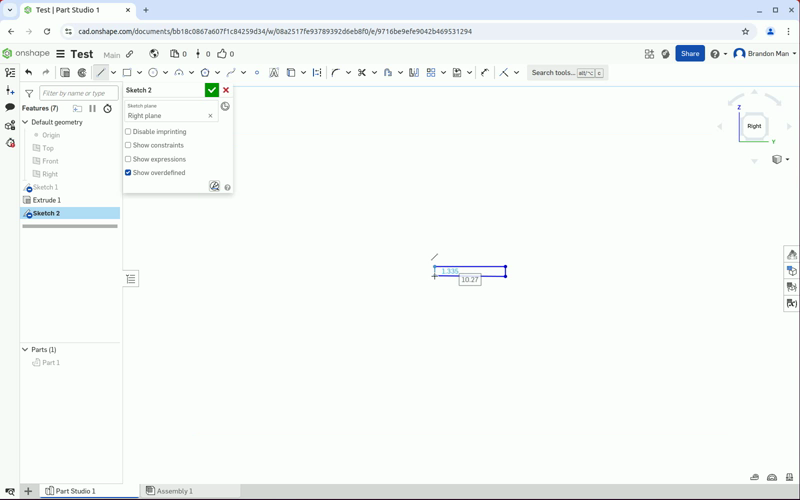
scroll(6)
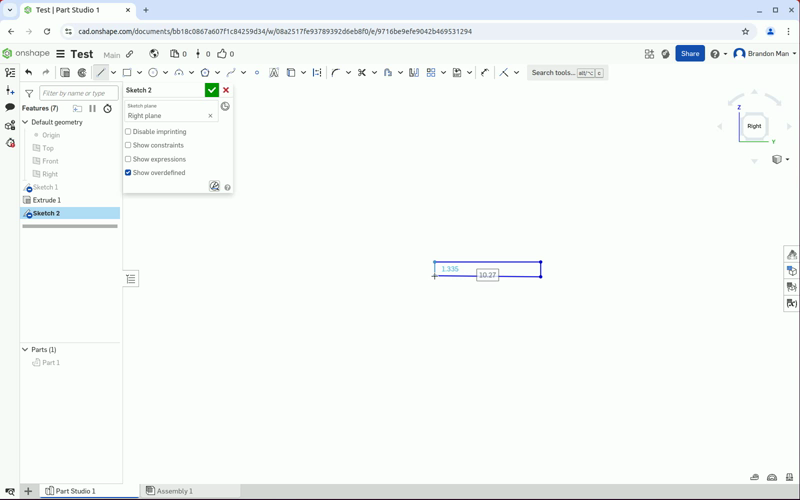
scroll(6)
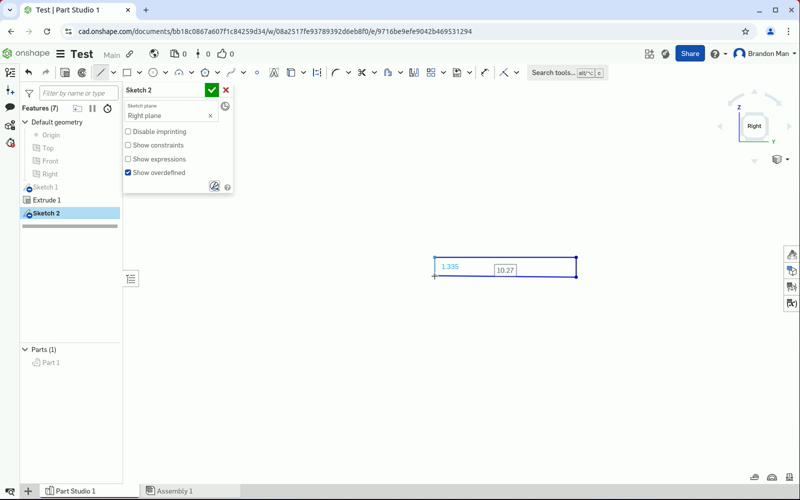
scroll(6)
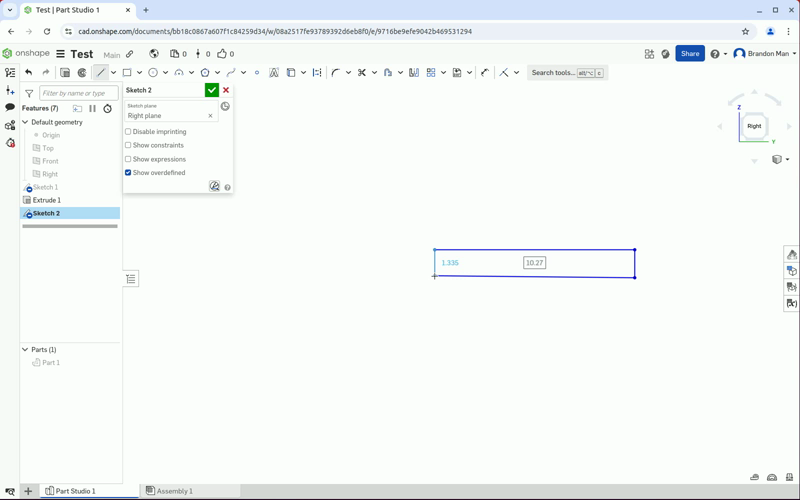
scroll(6)
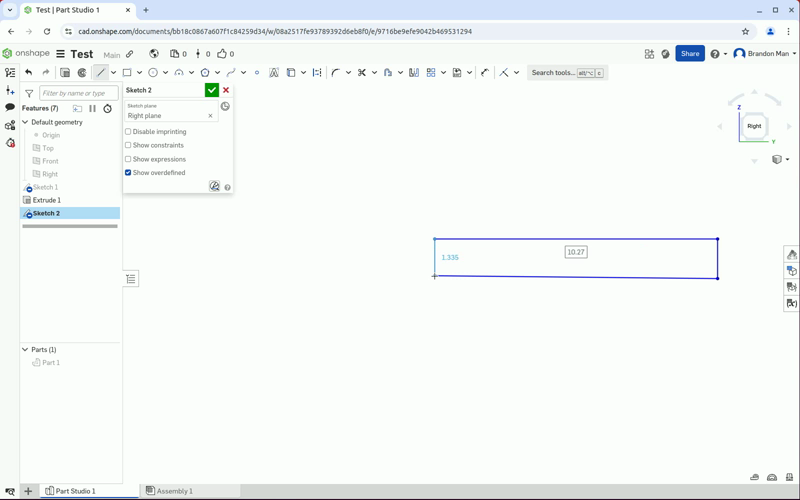
scroll(6)
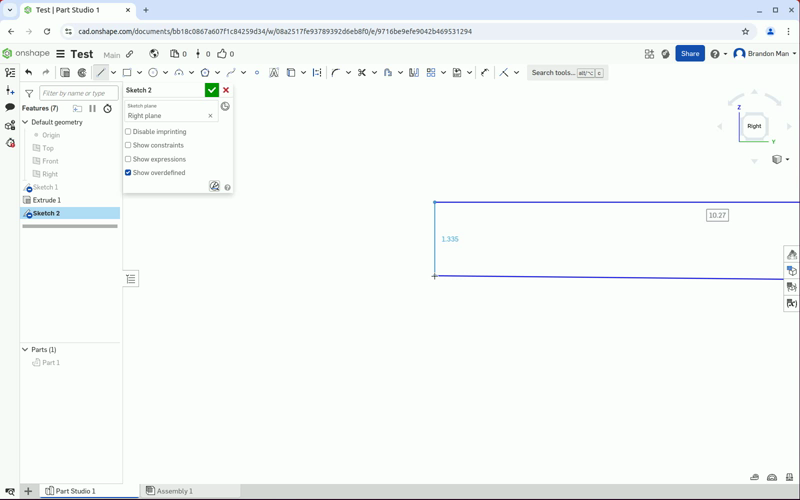
key_up(shift)
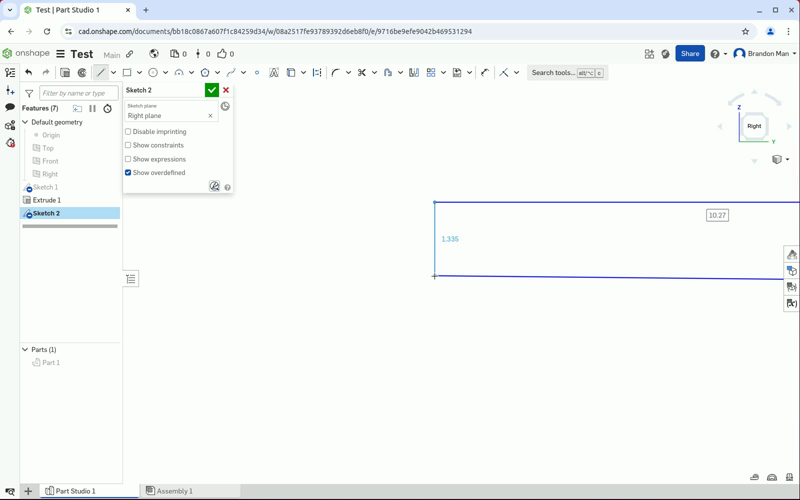
click(434, 275)
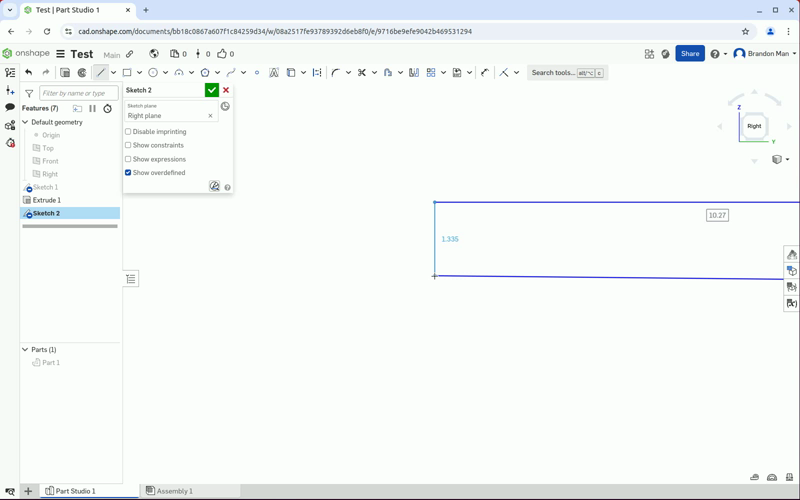
scroll(-6)
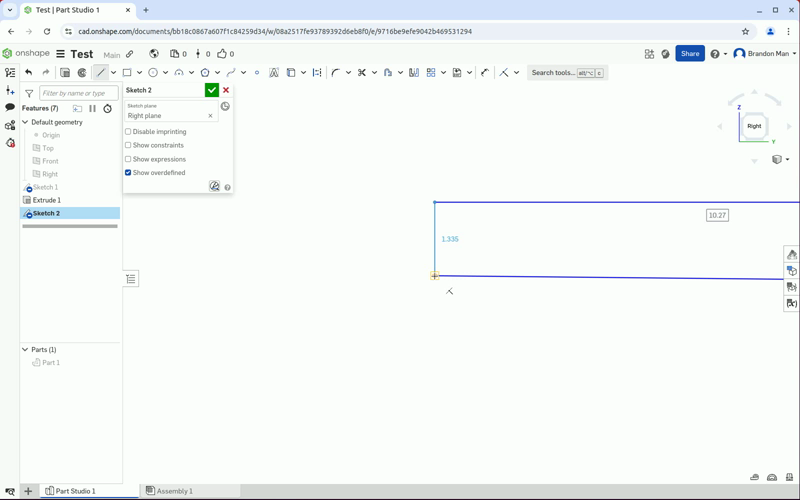
scroll(-6)
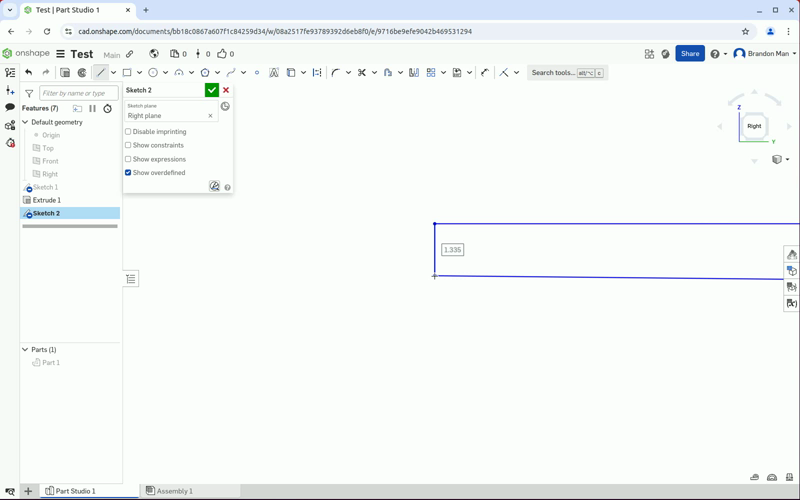
scroll(-6)
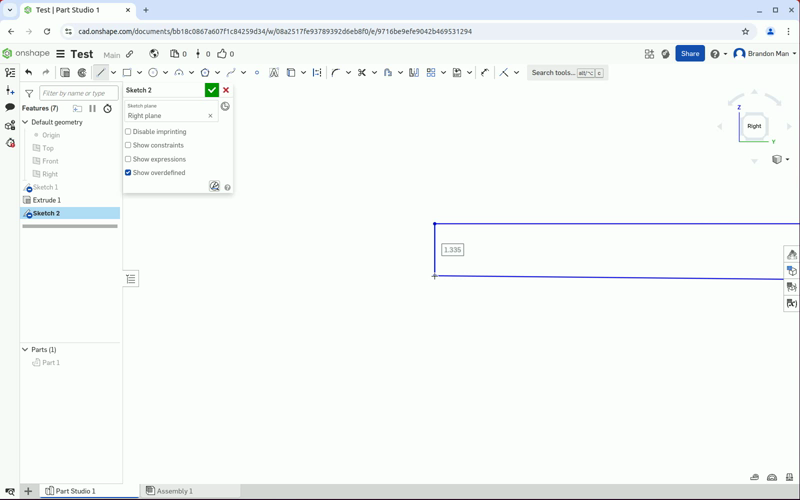
scroll(-6)
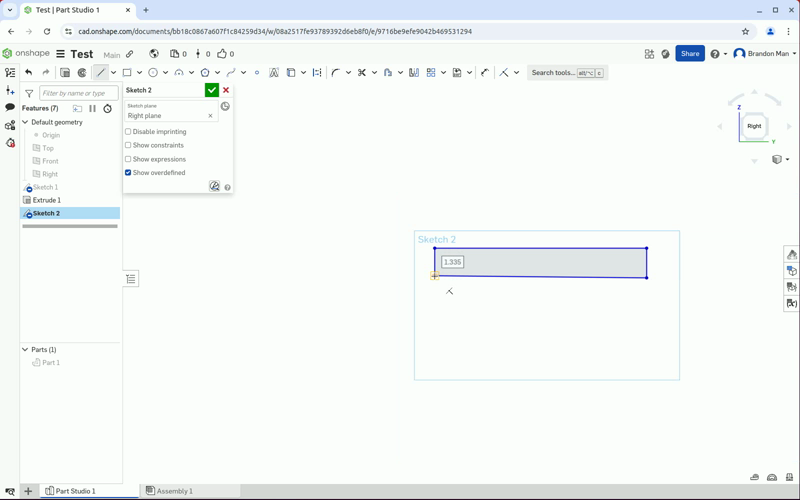
scroll(-6)
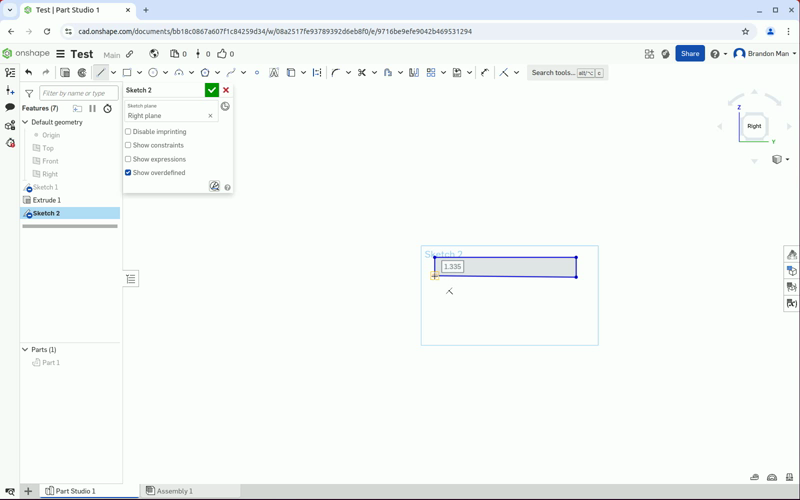
scroll(-6)
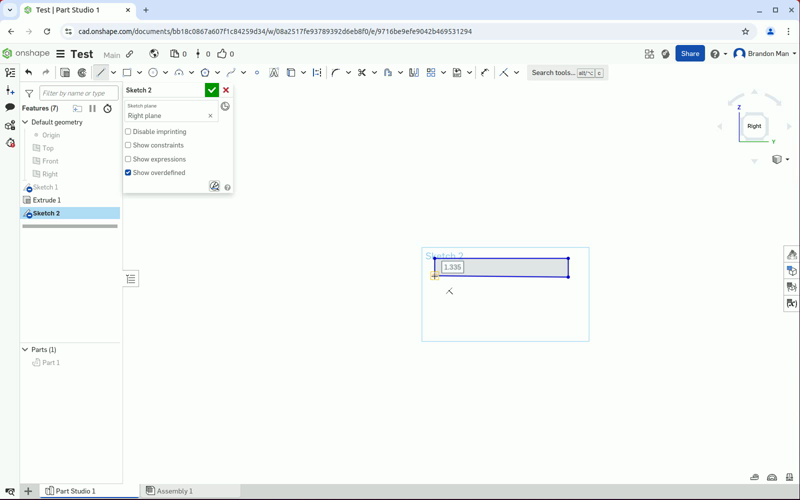
scroll(-6)
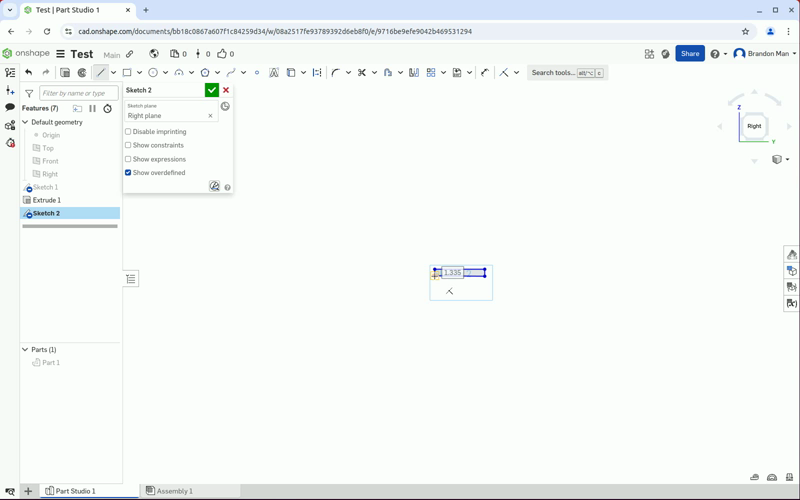
key(esc)
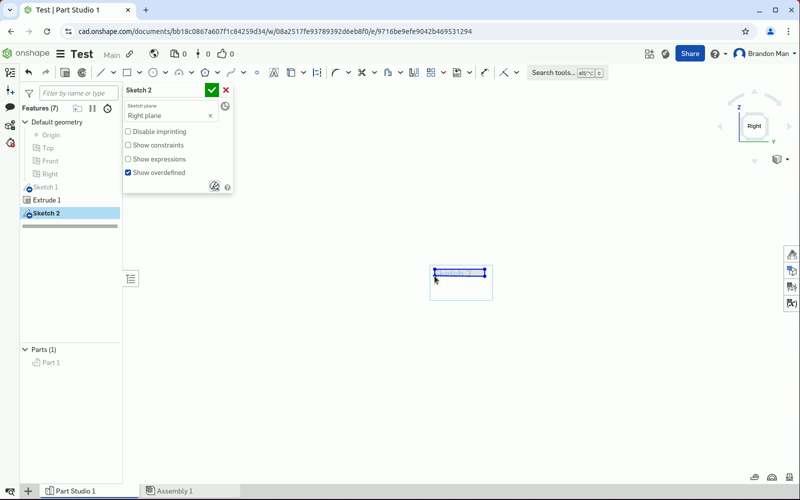
mouse_move(465, 273)
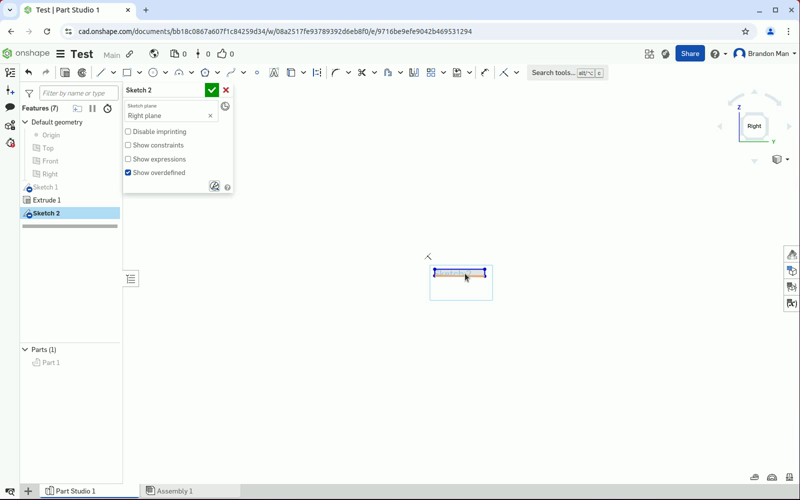
scroll(6)
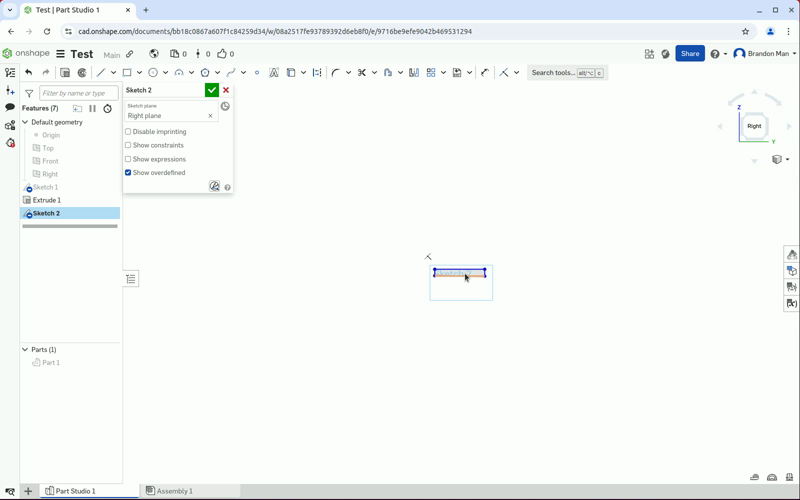
scroll(6)
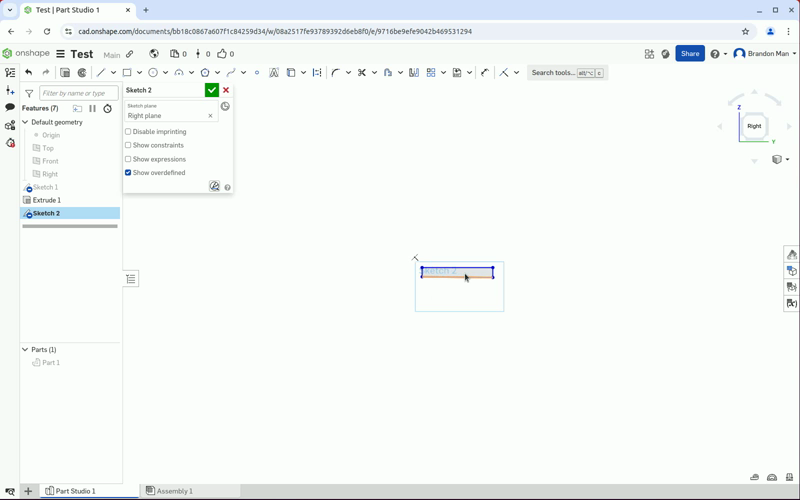
scroll(6)
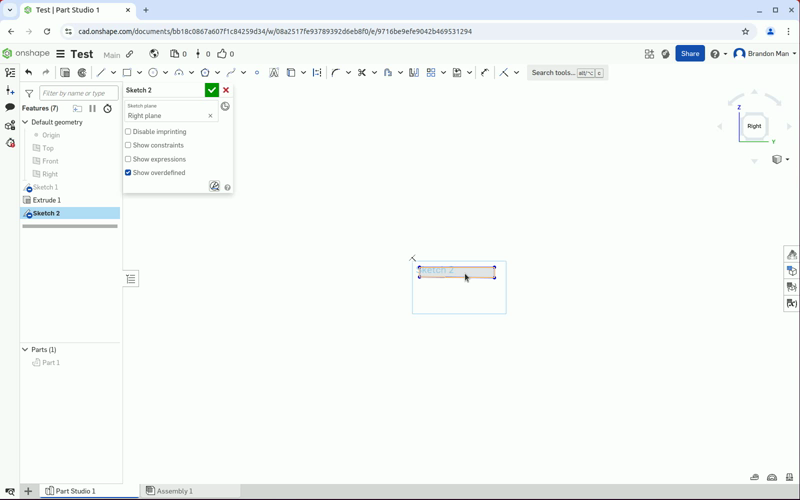
scroll(6)
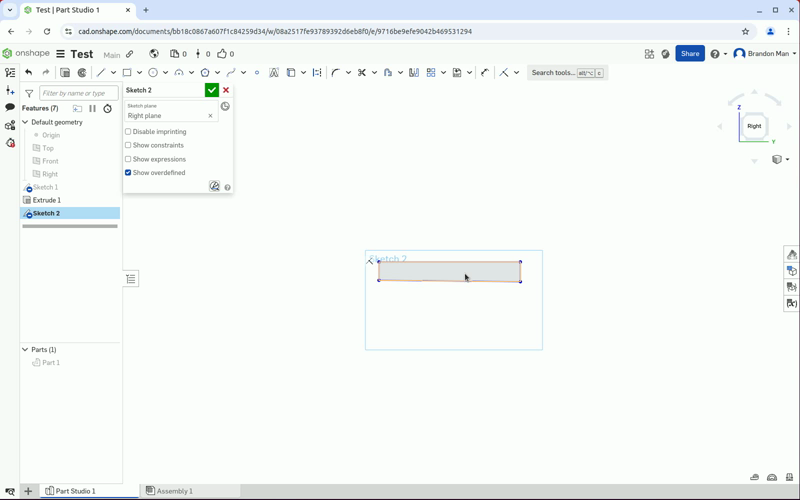
scroll(6)
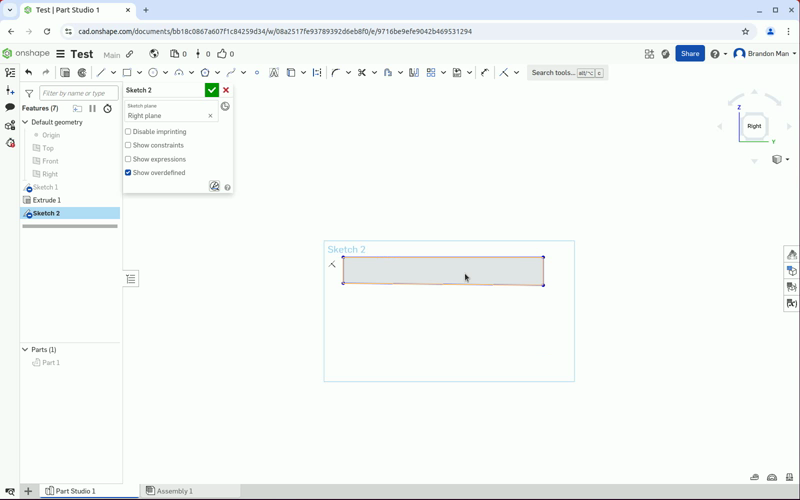
scroll(6)
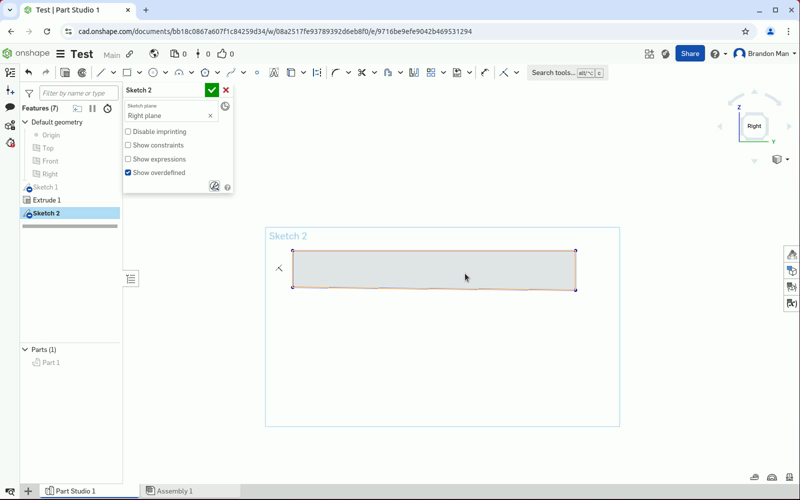
scroll(6)
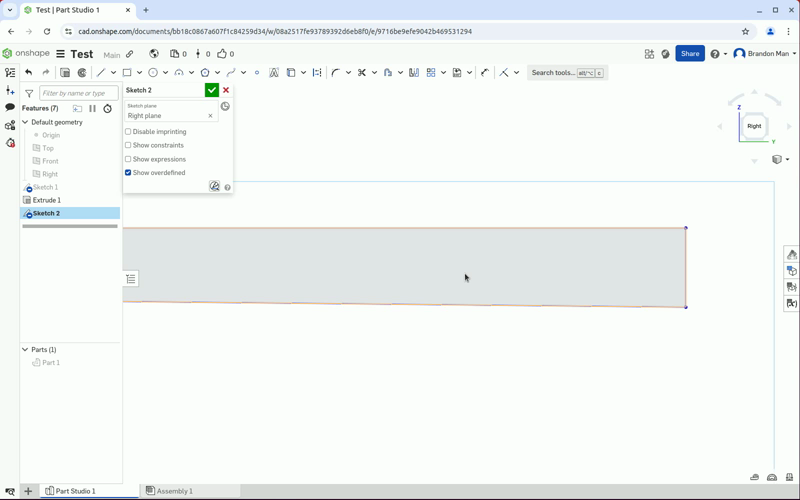
click(465, 273)
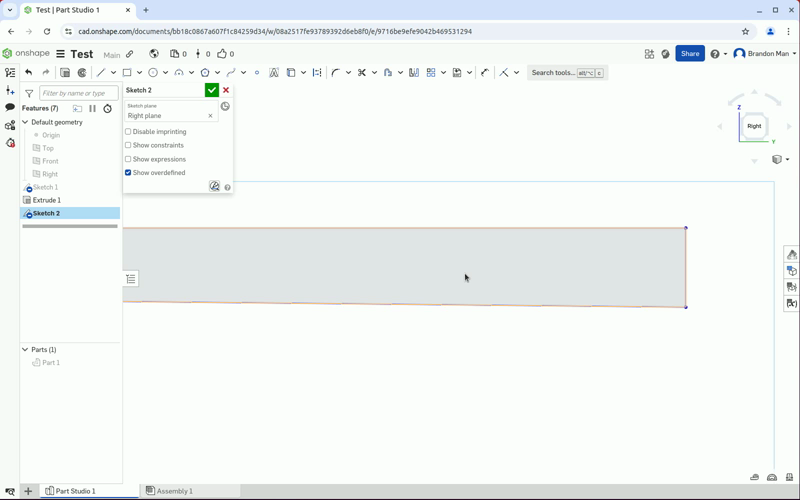
scroll(-6)
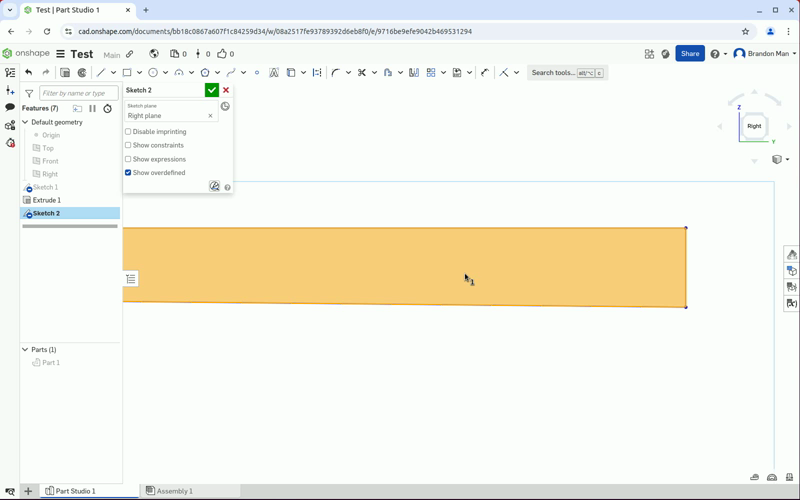
scroll(-6)
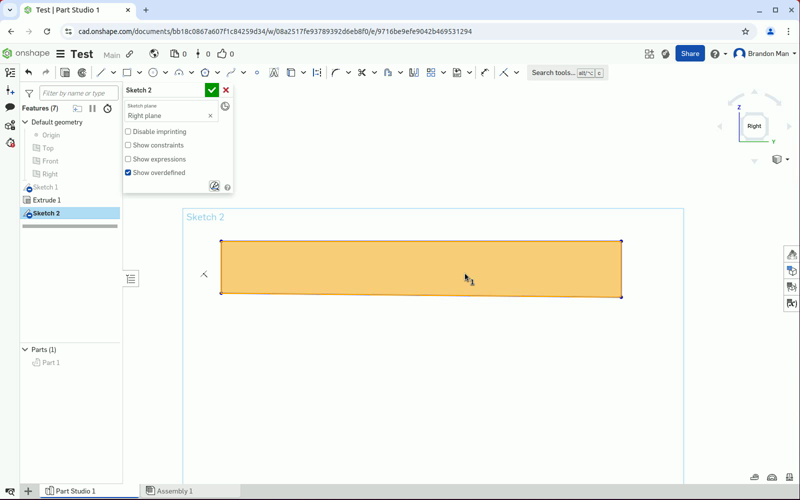
scroll(-6)
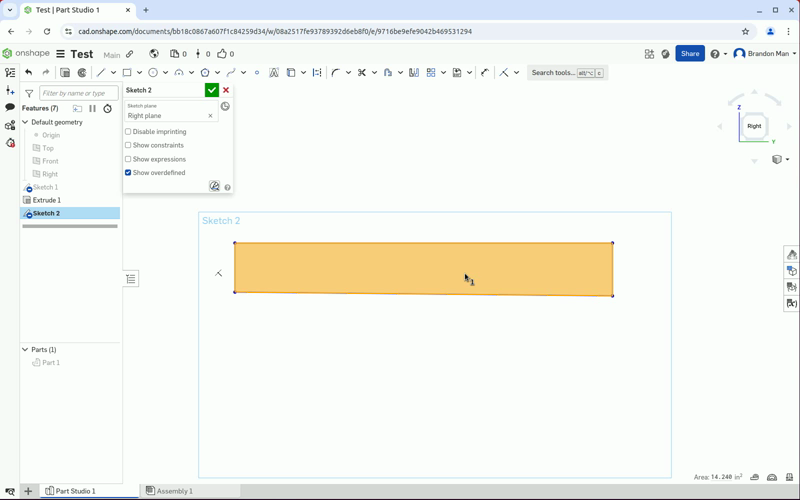
scroll(-6)
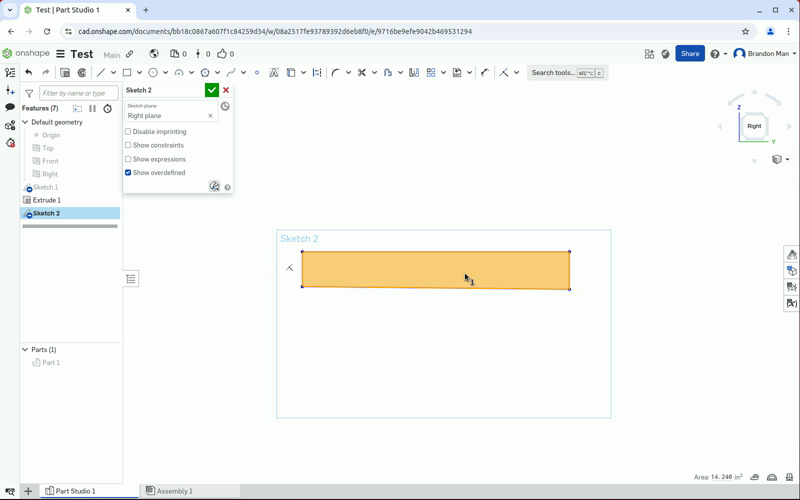
scroll(-6)
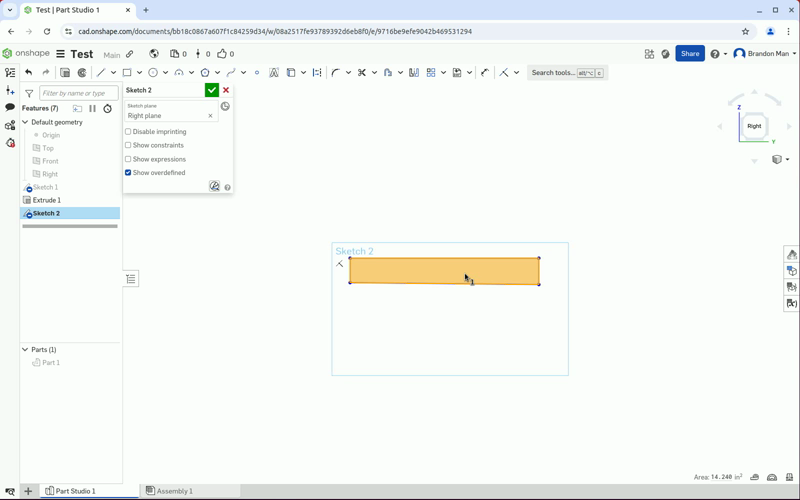
scroll(-6)
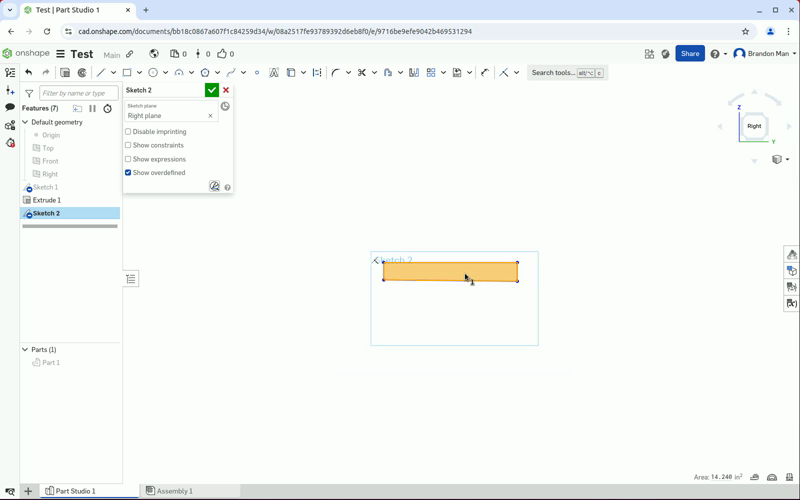
scroll(-6)
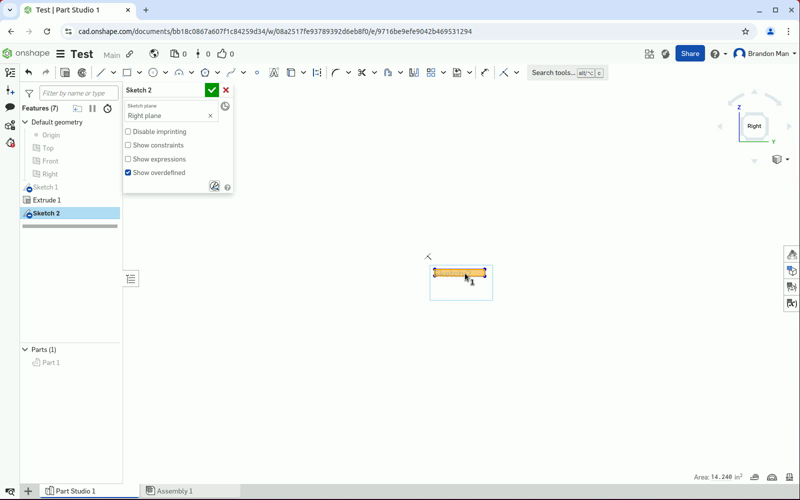
mouse_move(73, 352)
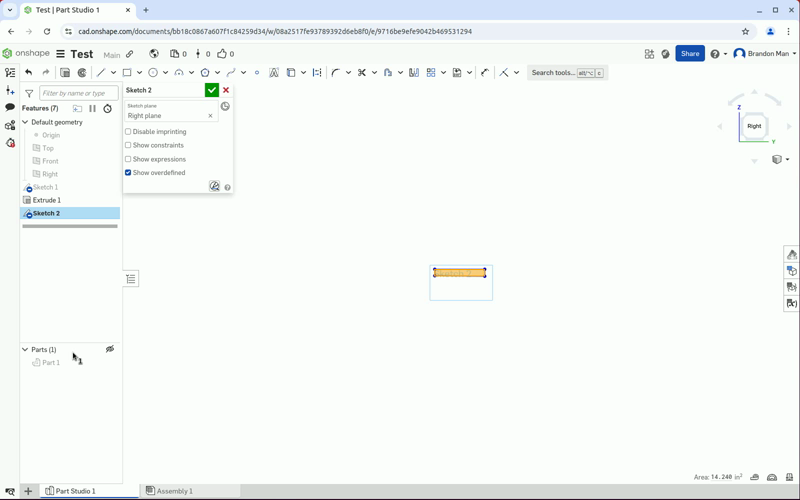
key(shift+y)
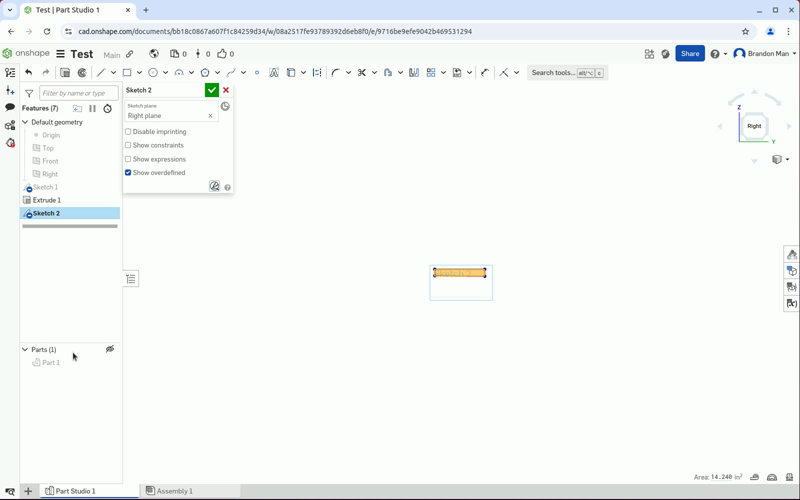
key(shift+e)
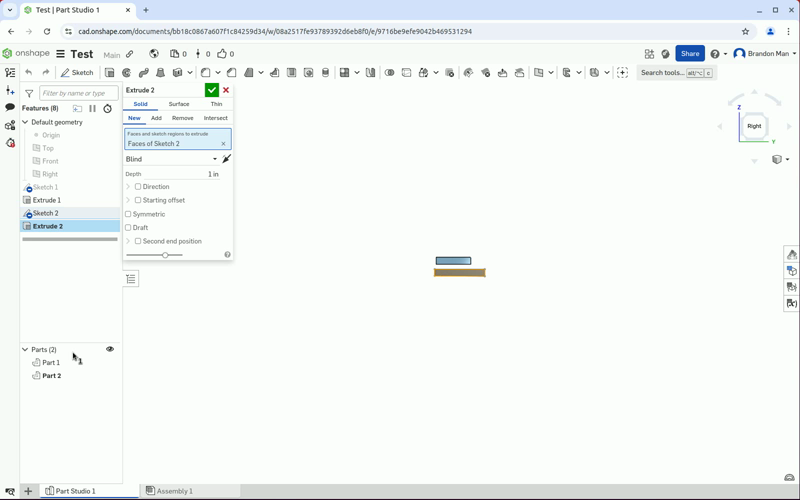
mouse_move(143, 106)
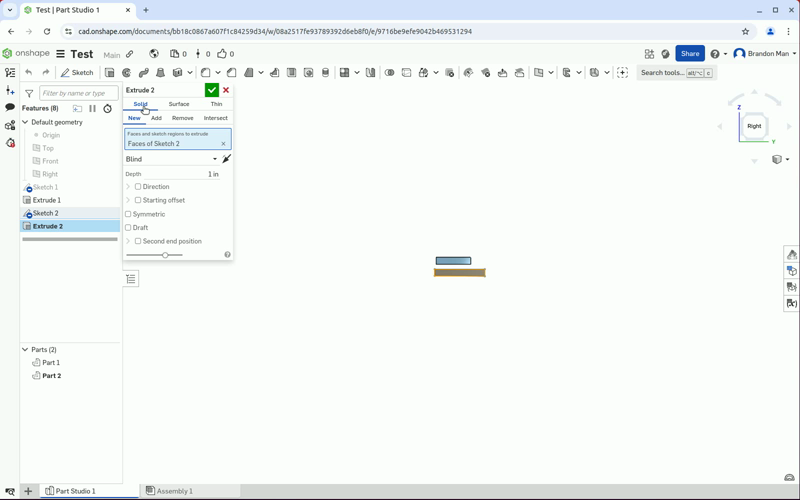
click(143, 106)
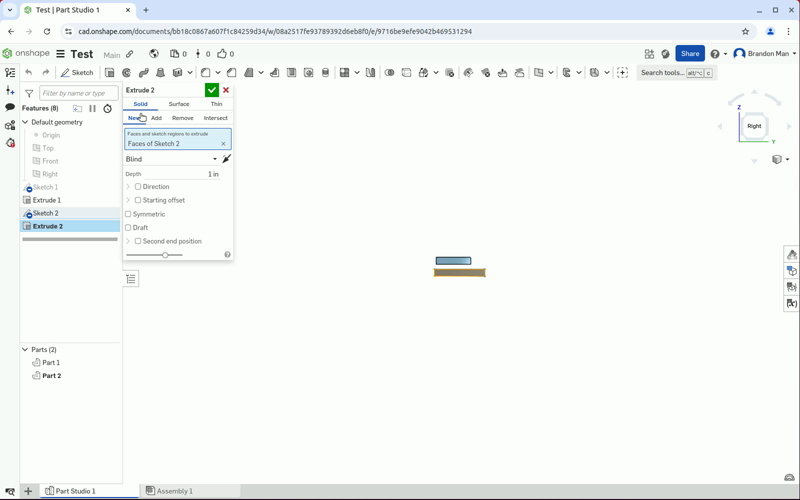
mouse_move(137, 120)
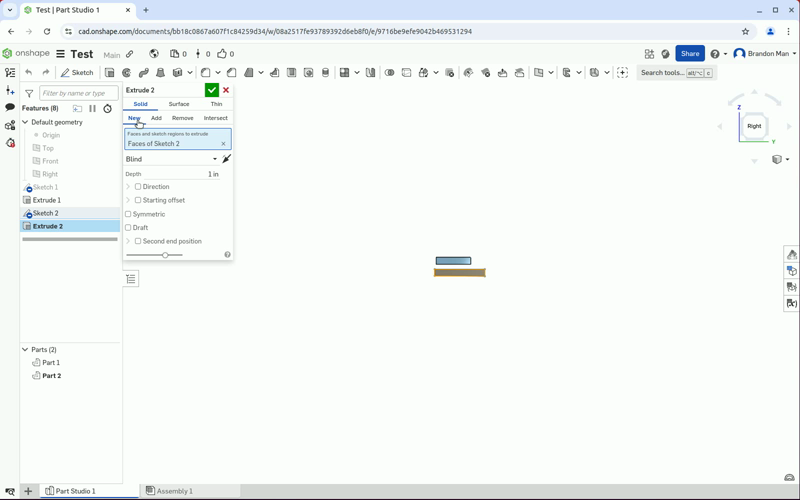
click(137, 120)
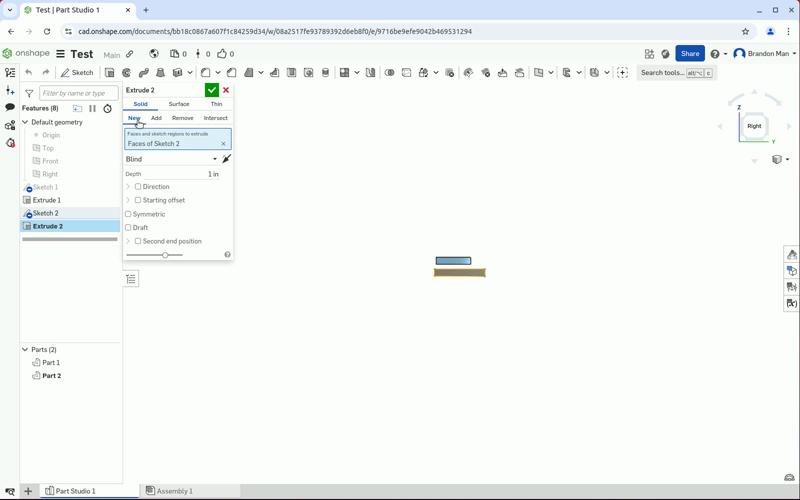
key(tab, 4)
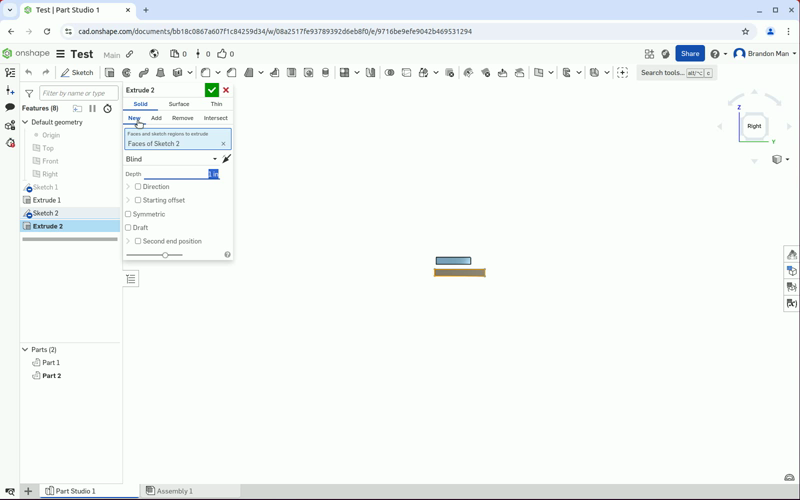
text(37.07)
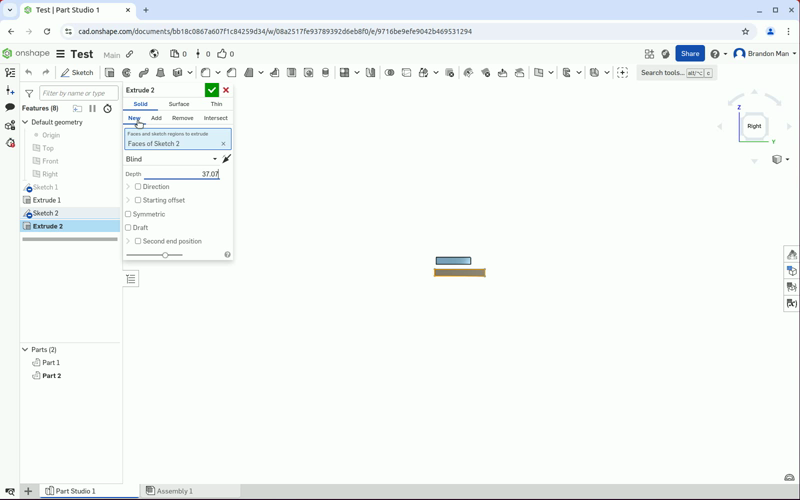
key(tab, 3)
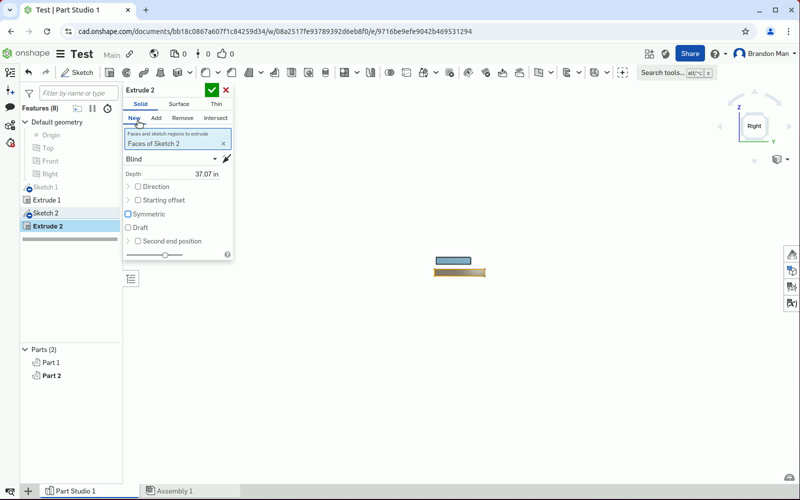
key(space)
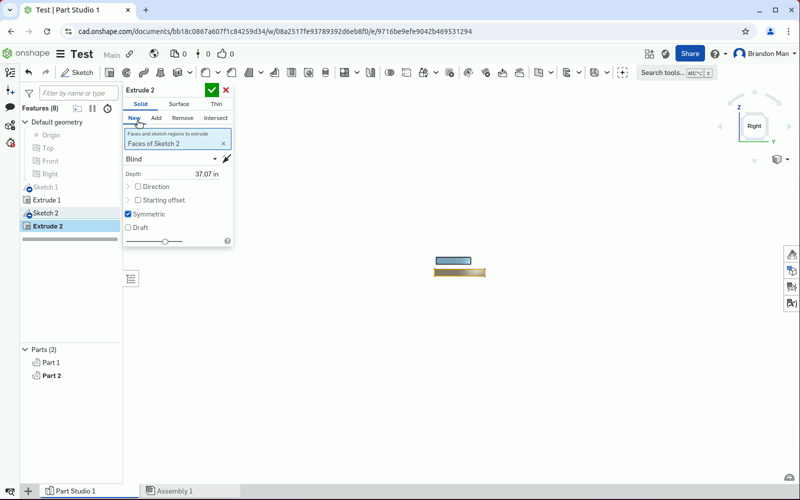
key(enter)
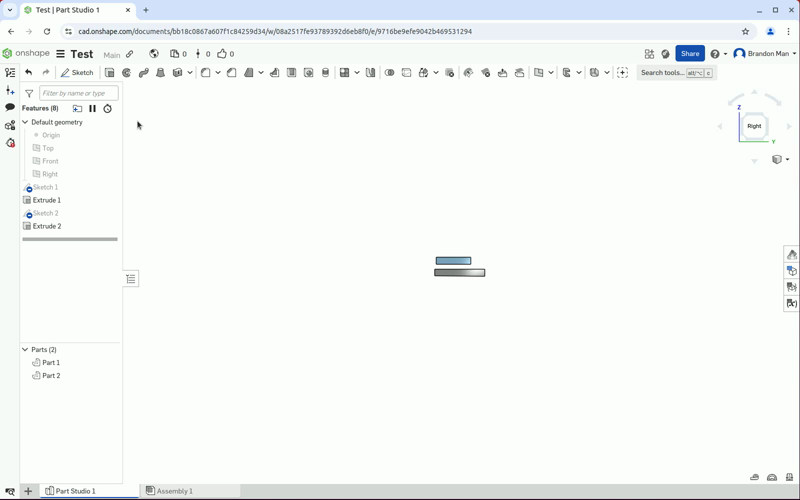
key(shift+h)
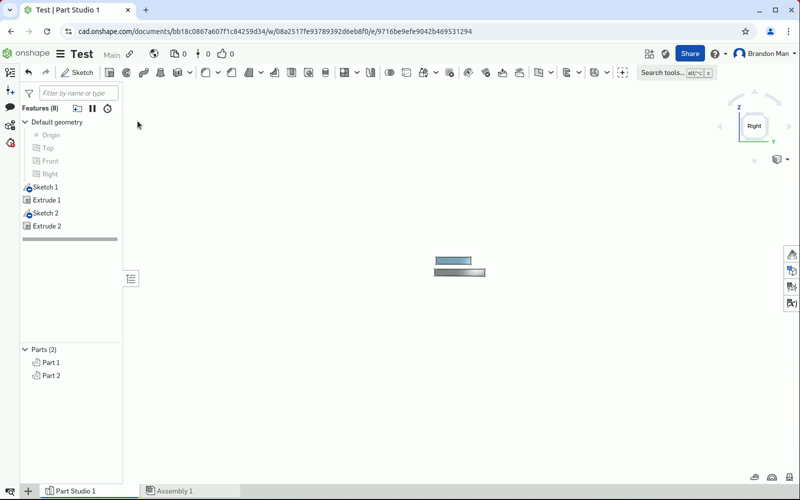
key(shift+h)
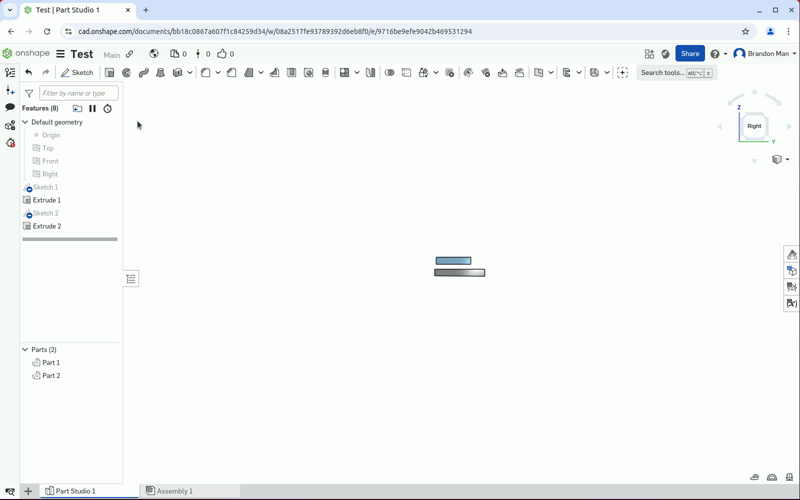
mouse_move(73, 189)
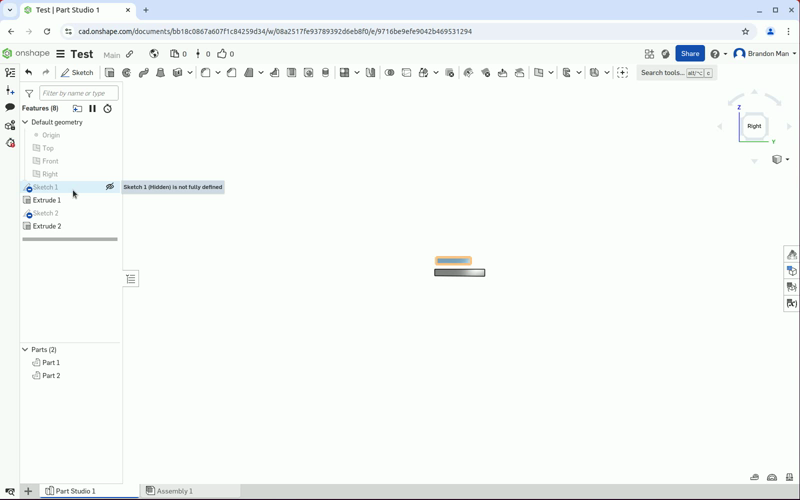
click(73, 189)
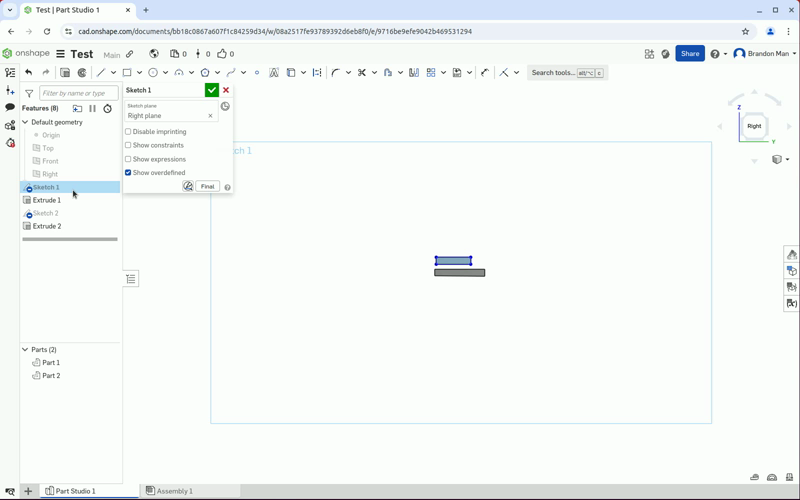
mouse_move(229, 92)
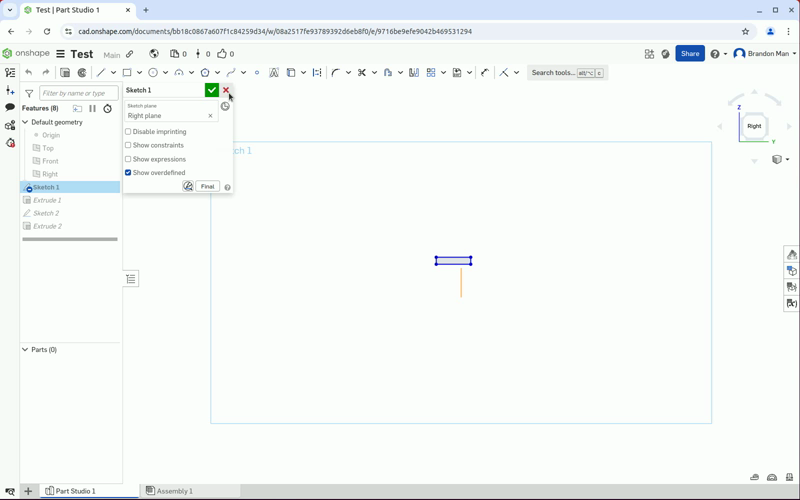
click(229, 92)
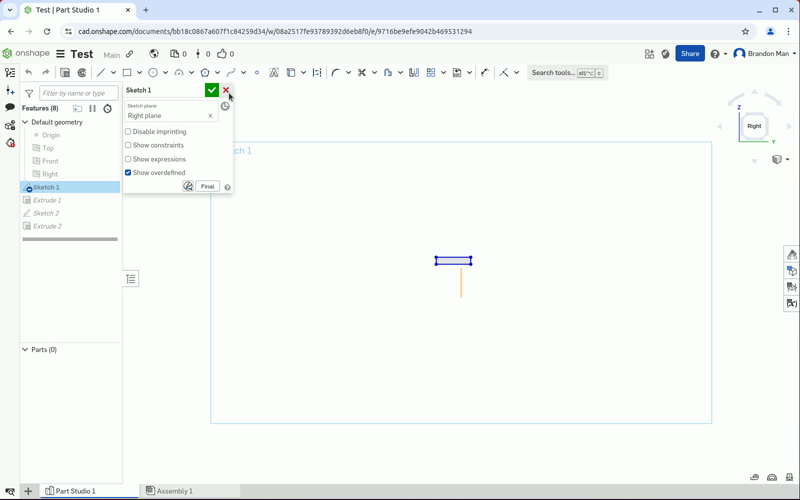
key(shift+s)
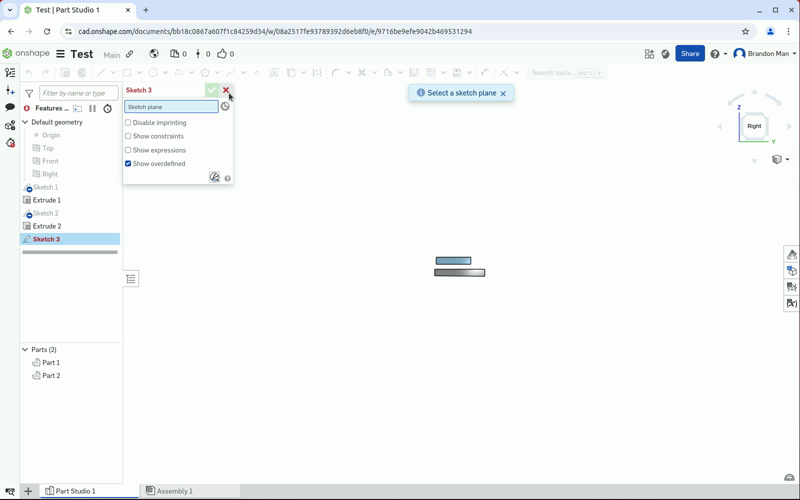
mouse_move(73, 176)
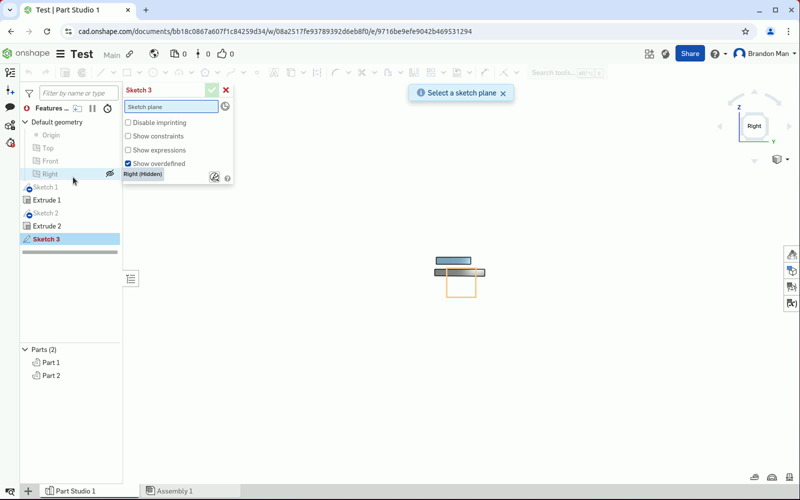
click(73, 176)
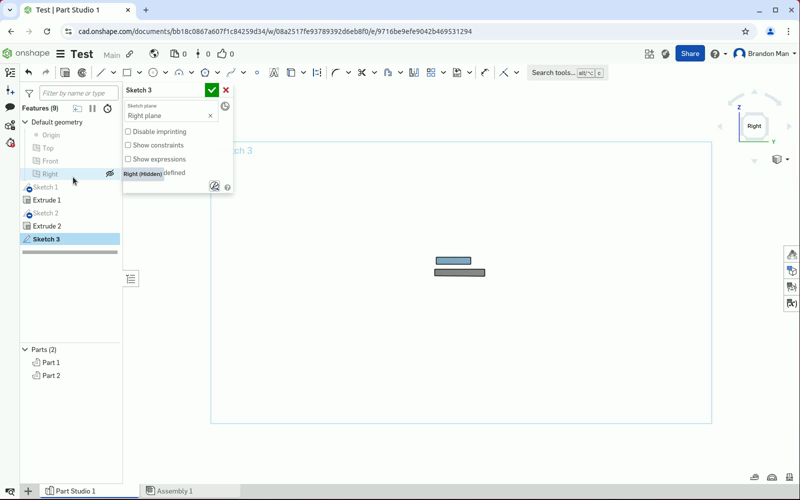
mouse_move(73, 352)
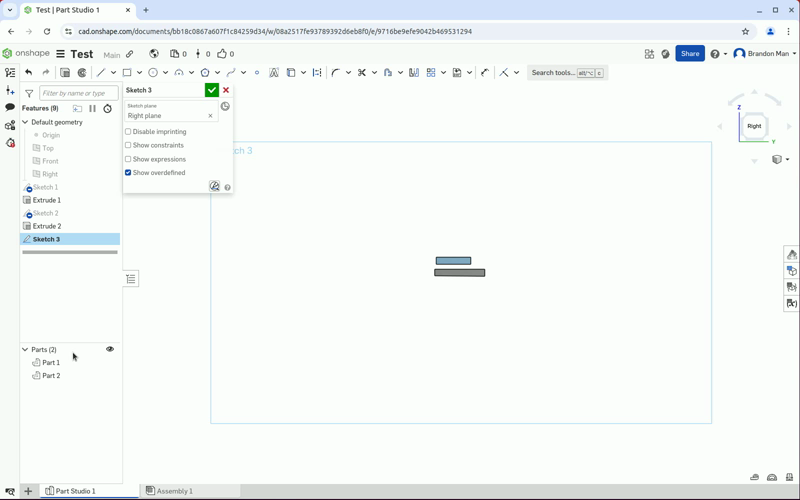
key(y)
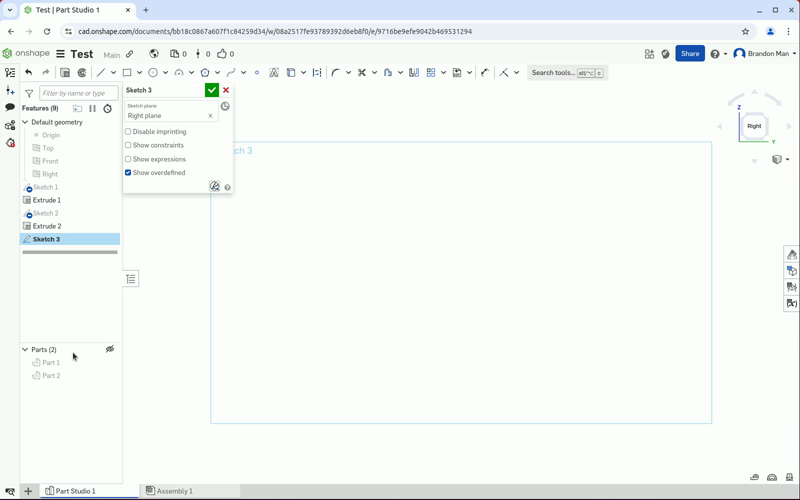
key(l)
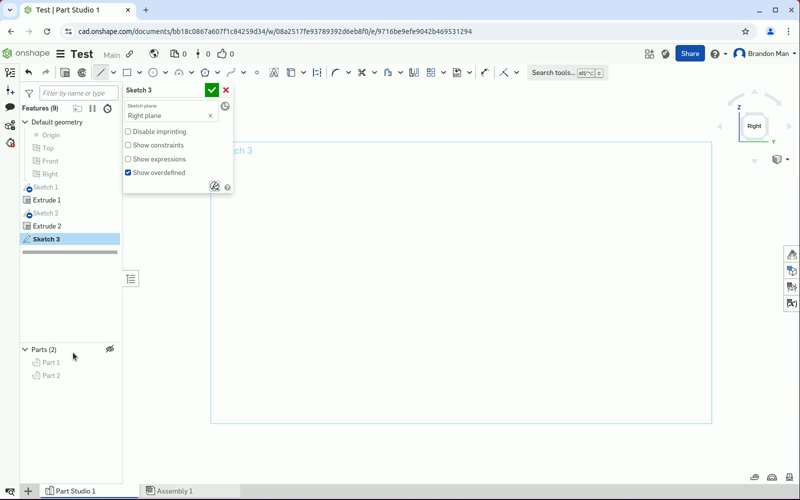
key_down(shift)
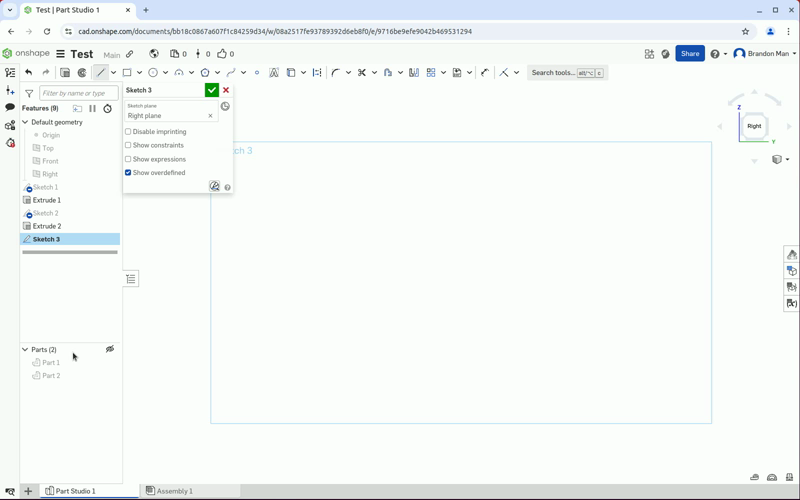
mouse_move(434, 290)
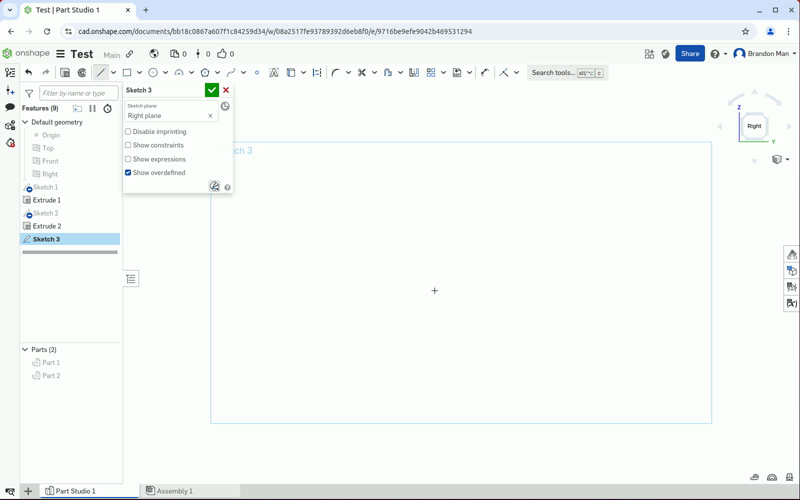
click(434, 290)
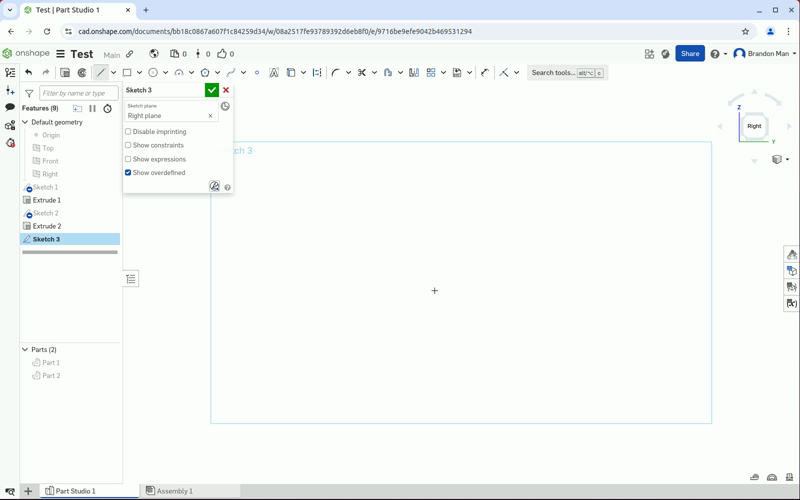
key_up(shift)
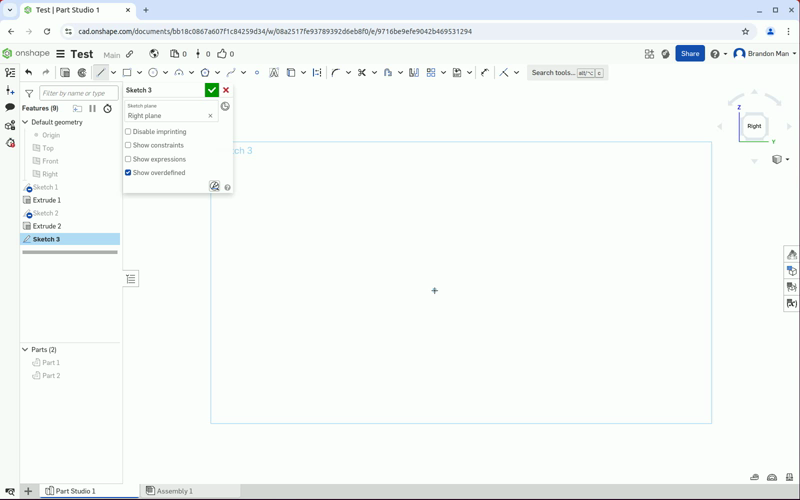
key_down(shift)
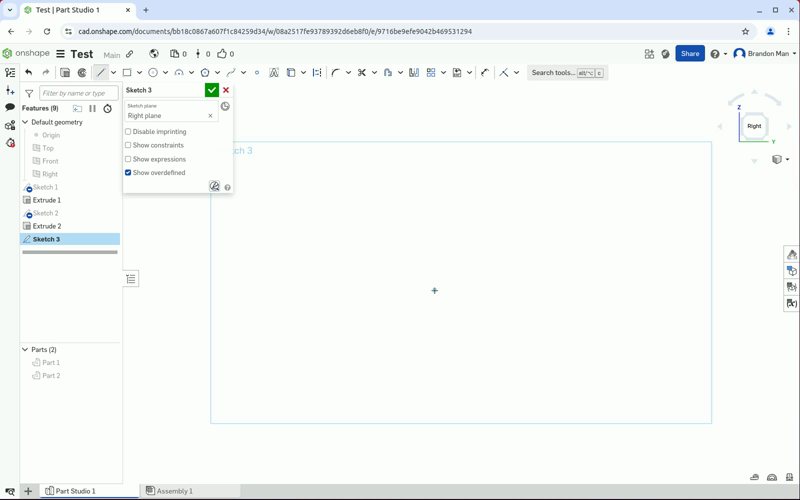
mouse_move(464, 290)
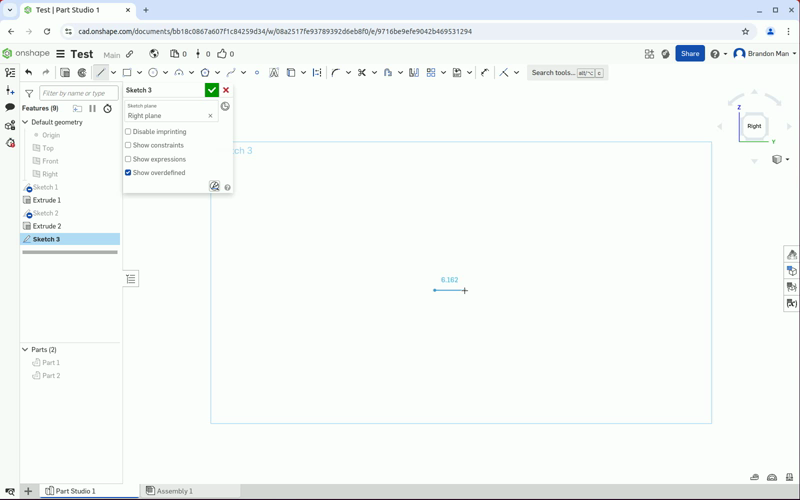
mouse_move(484, 290)
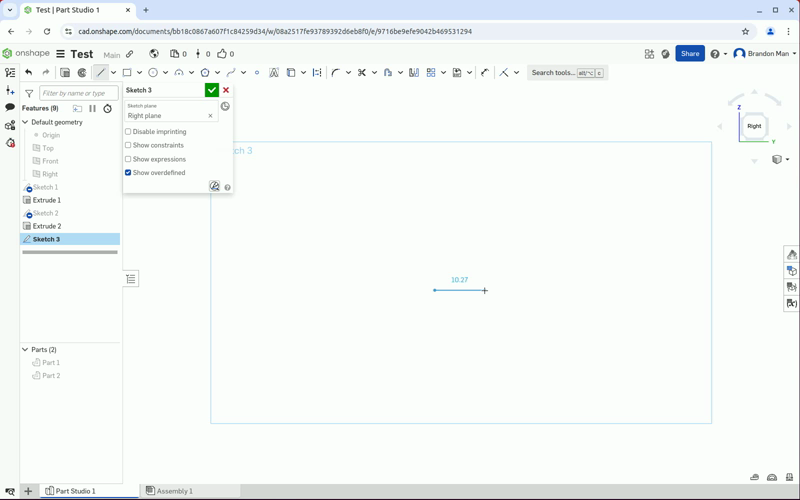
click(484, 290)
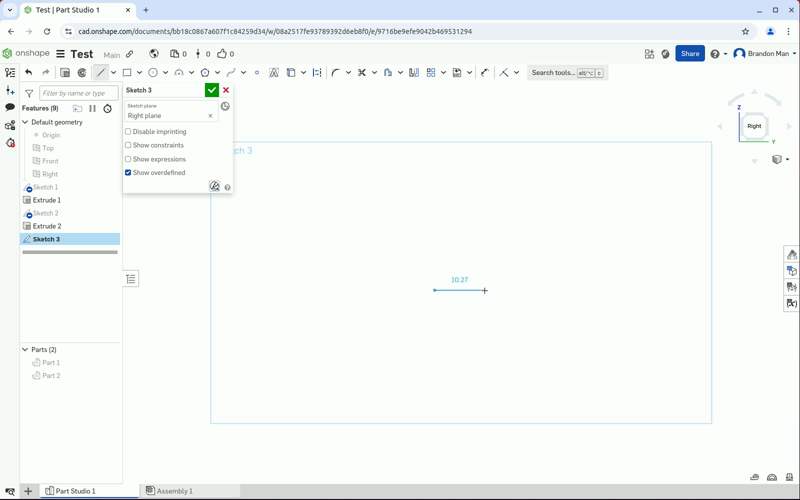
key_up(shift)
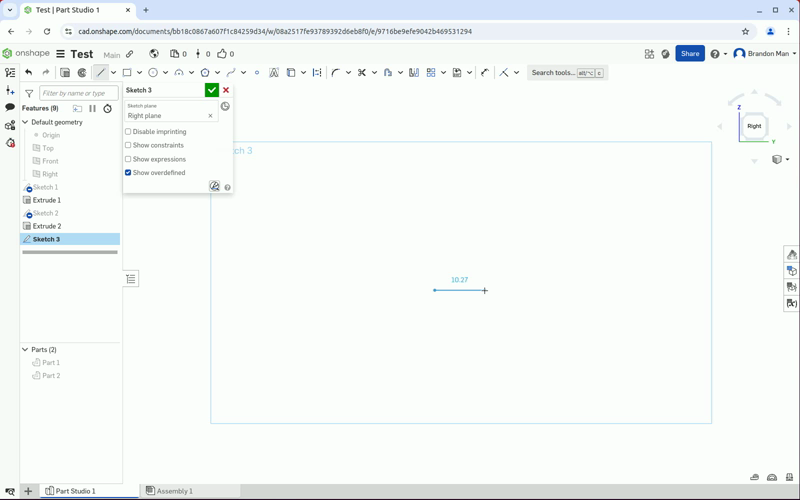
key_down(shift)
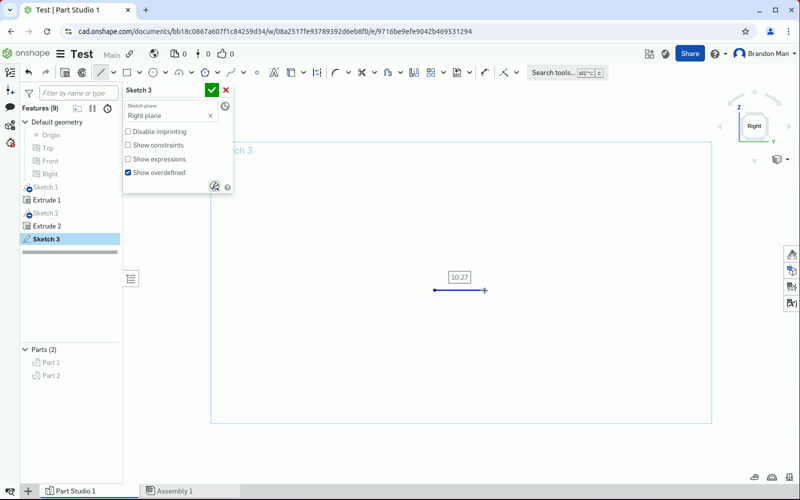
mouse_move(514, 290)
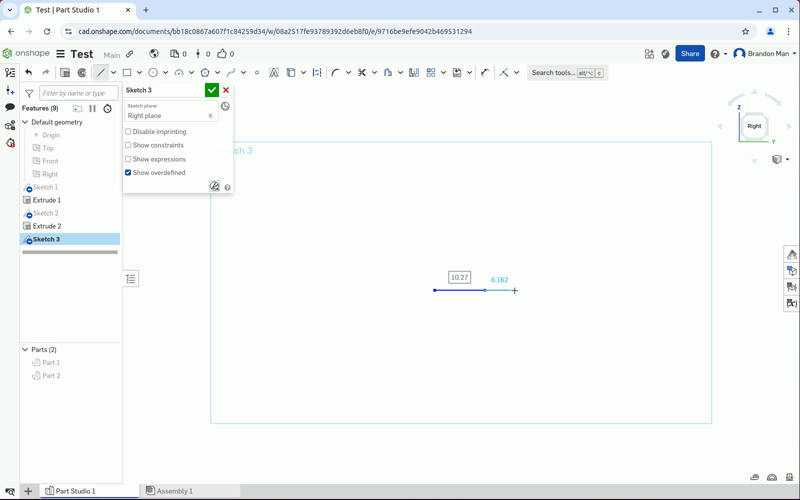
mouse_move(484, 283)
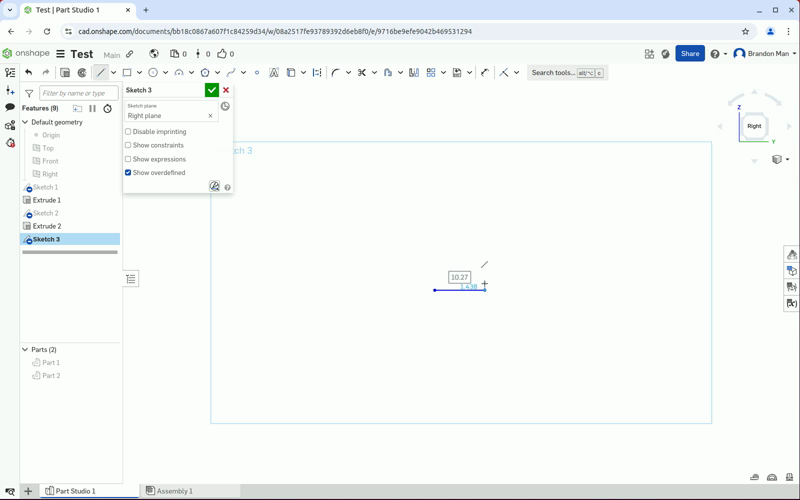
scroll(6)
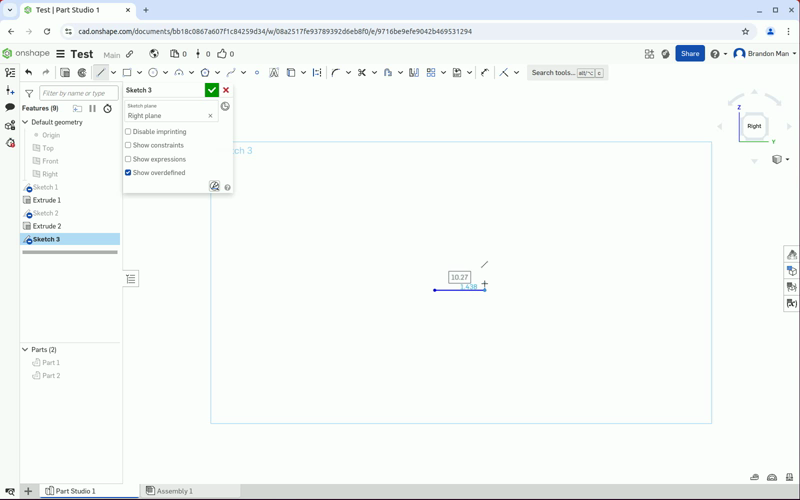
scroll(6)
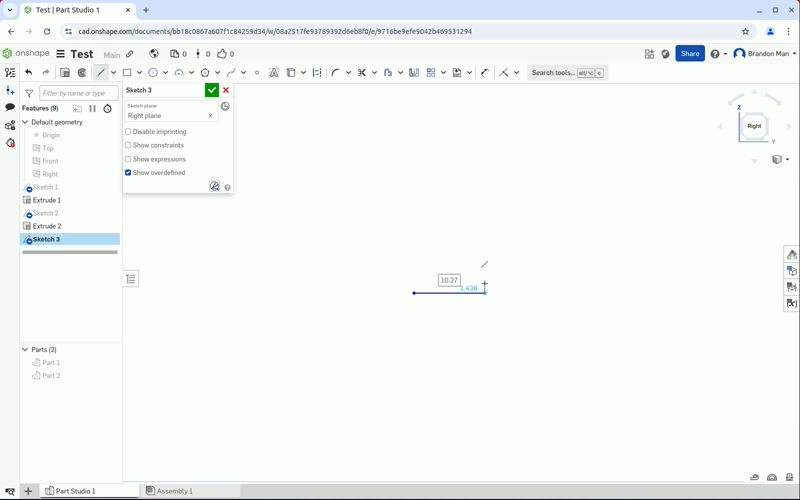
scroll(6)
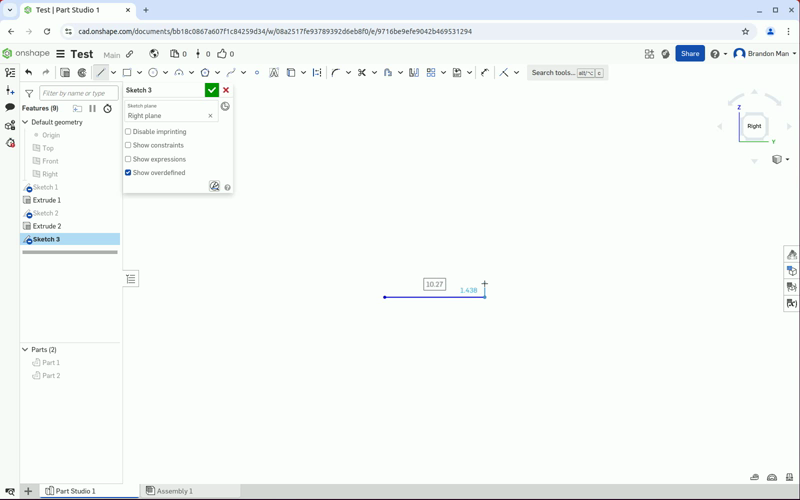
scroll(6)
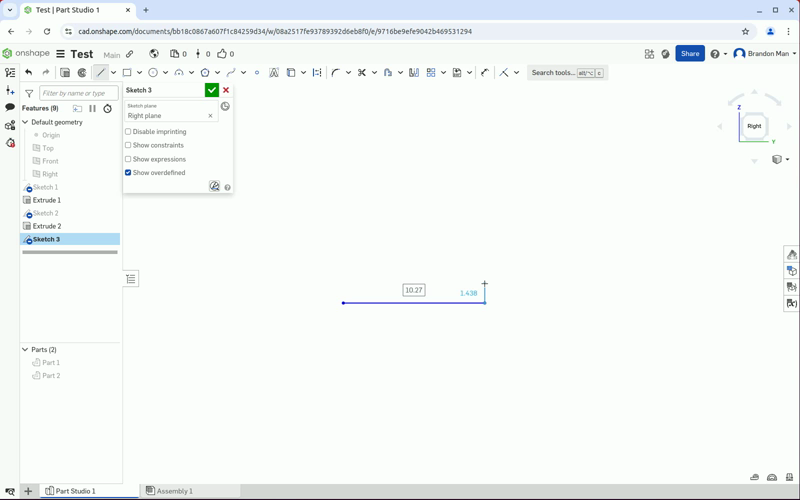
scroll(6)
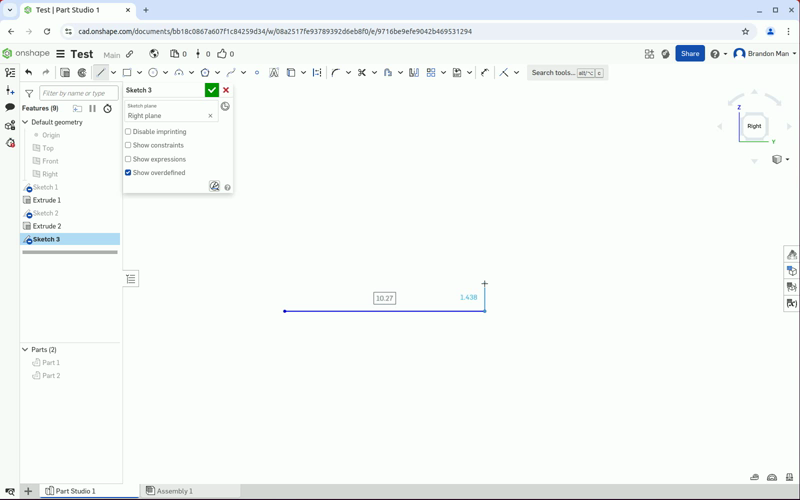
scroll(6)
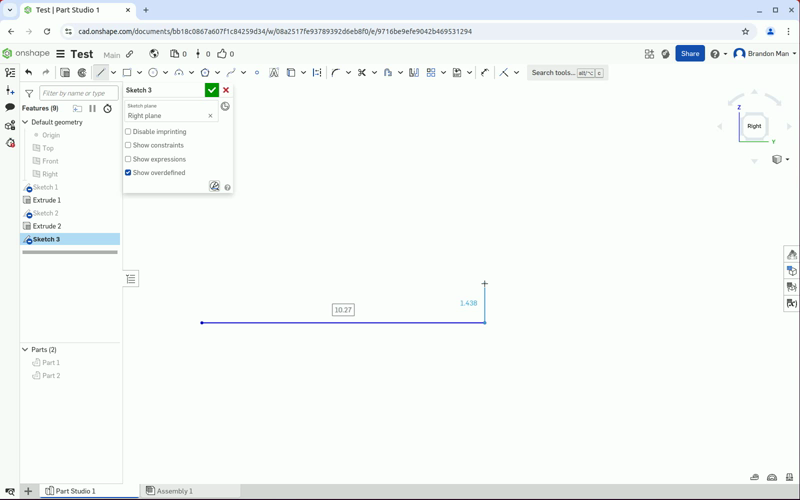
scroll(6)
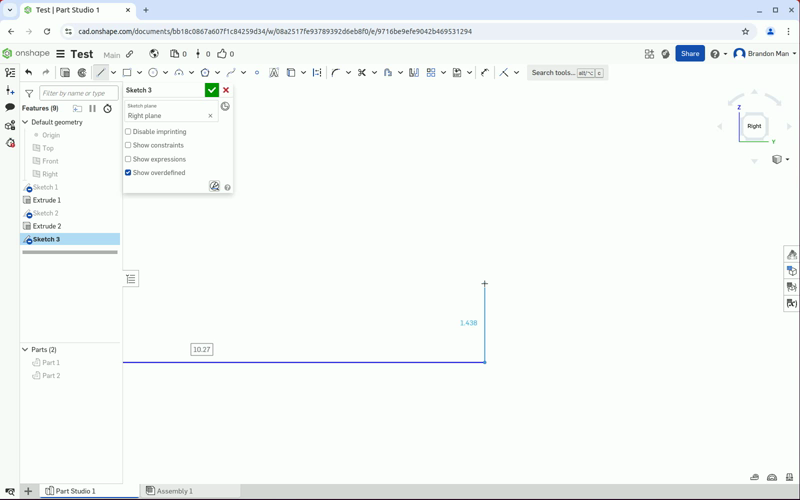
click(484, 283)
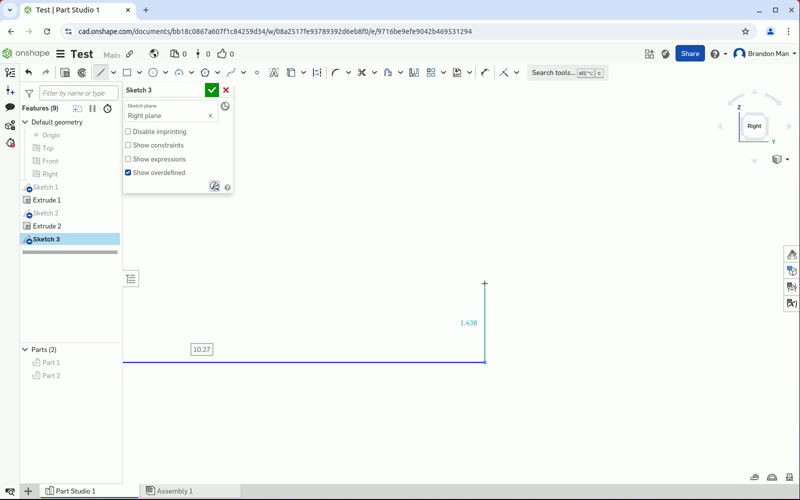
scroll(-6)
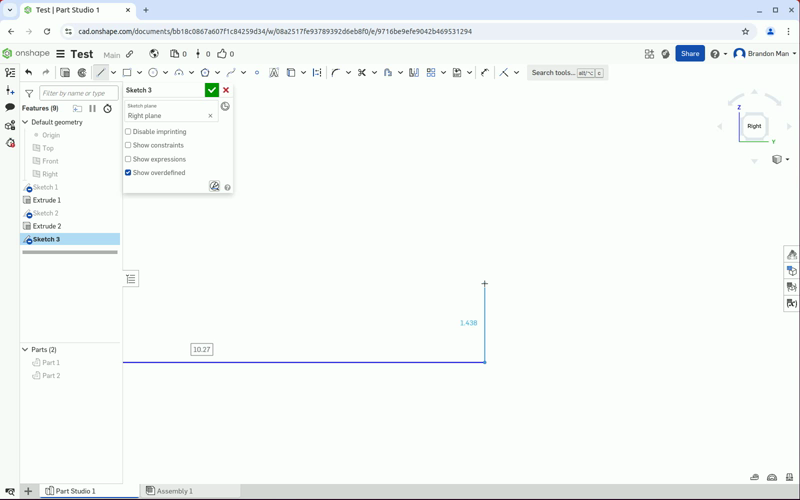
scroll(-6)
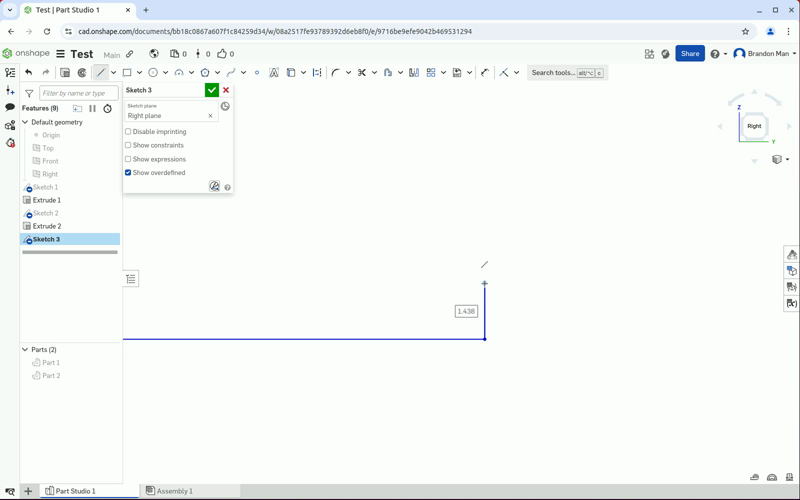
scroll(-6)
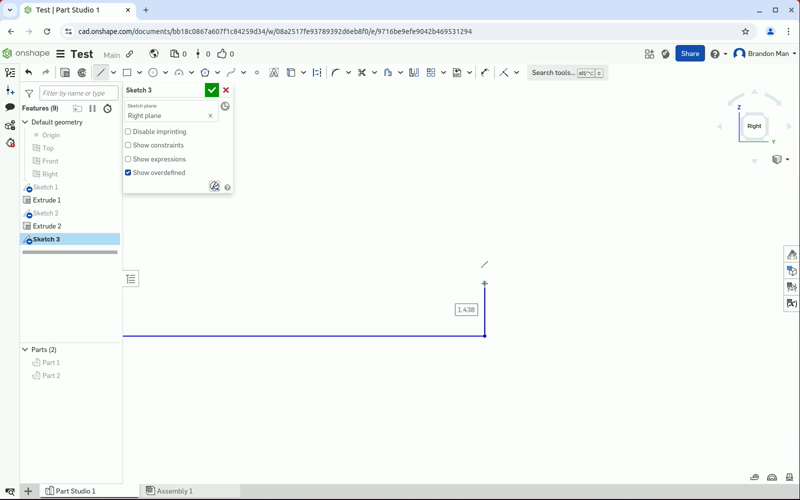
scroll(-6)
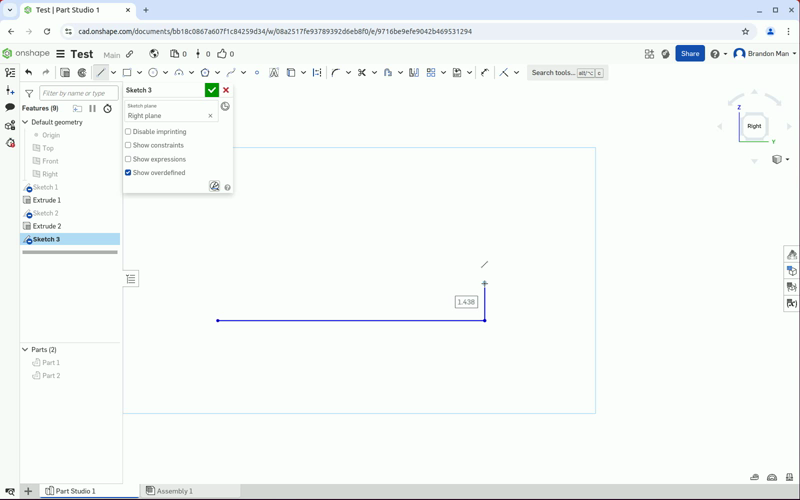
scroll(-6)
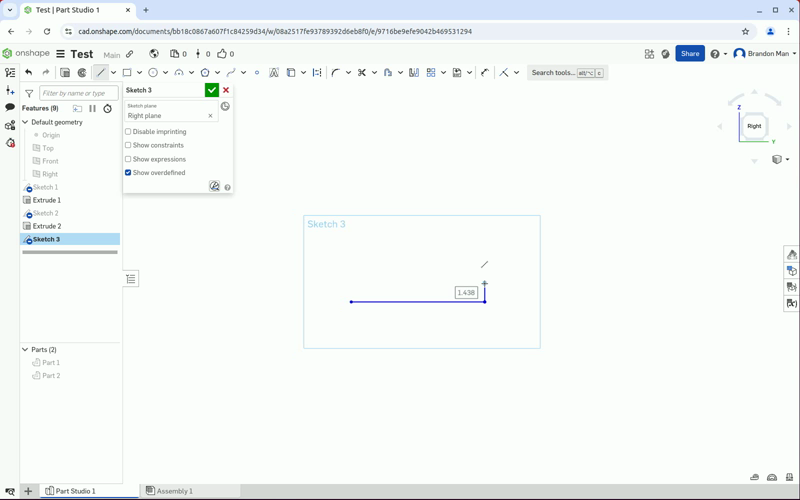
scroll(-6)
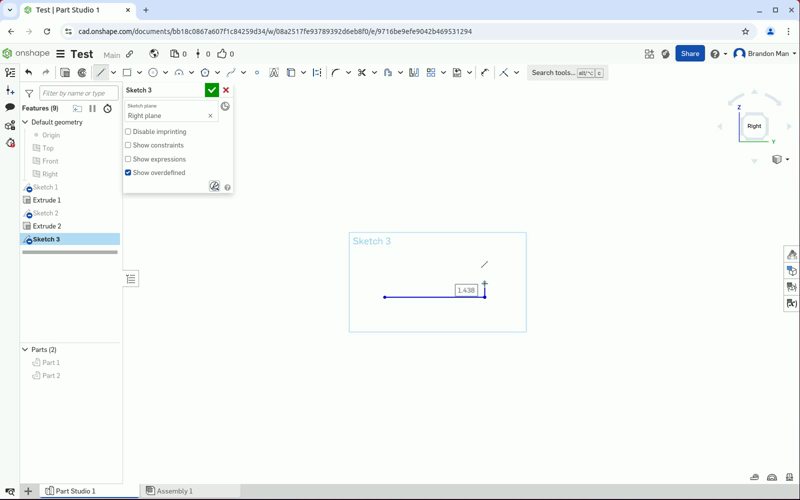
scroll(-6)
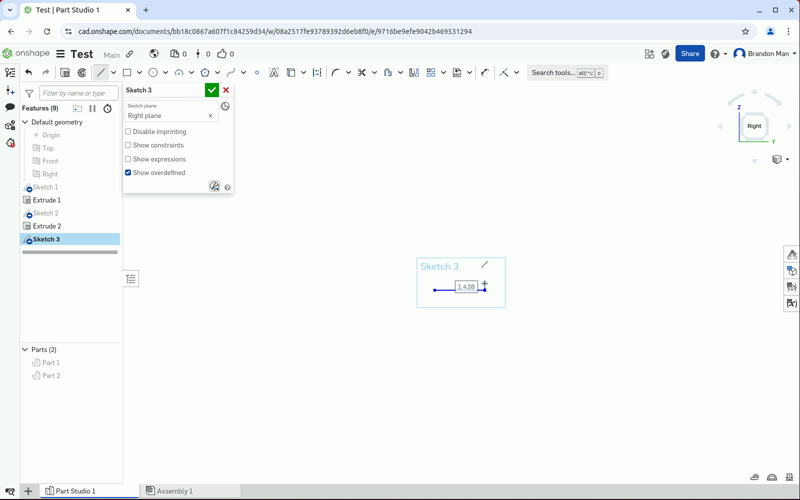
key_up(shift)
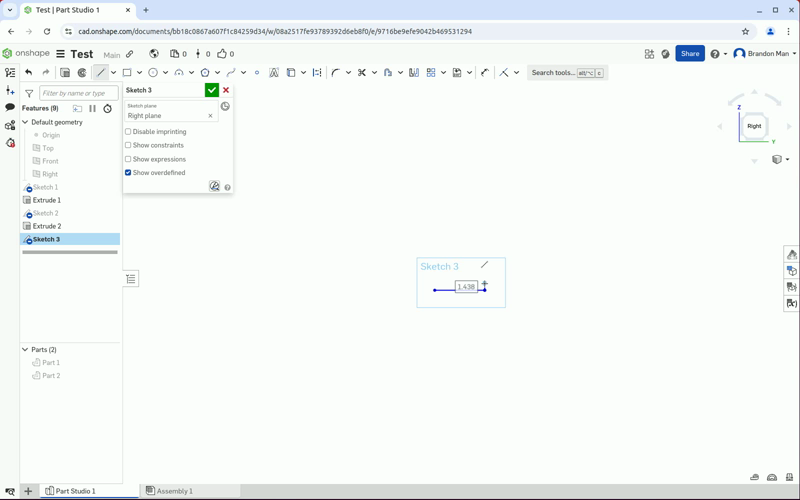
key_down(shift)
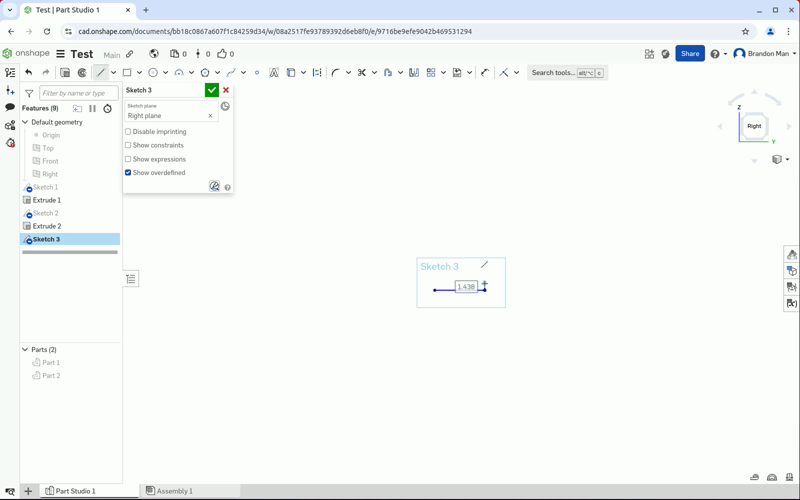
mouse_move(514, 283)
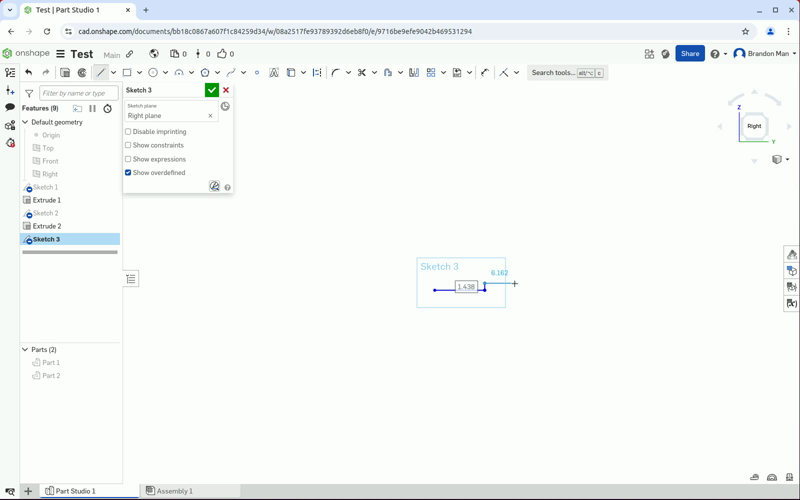
mouse_move(434, 283)
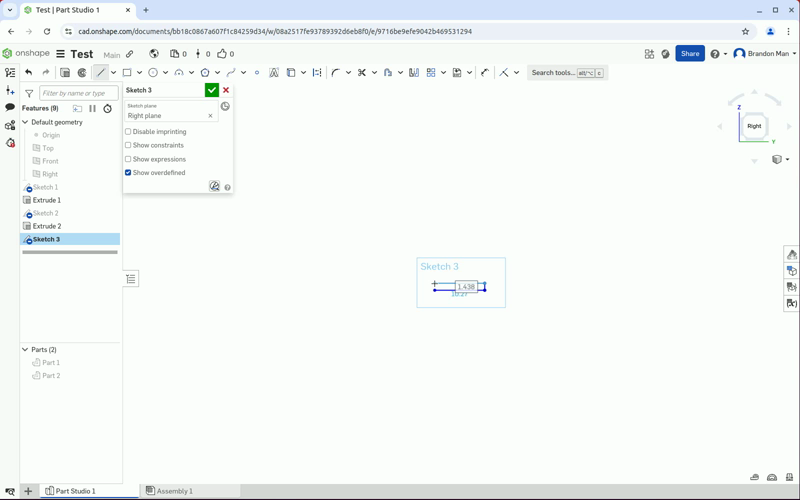
click(434, 283)
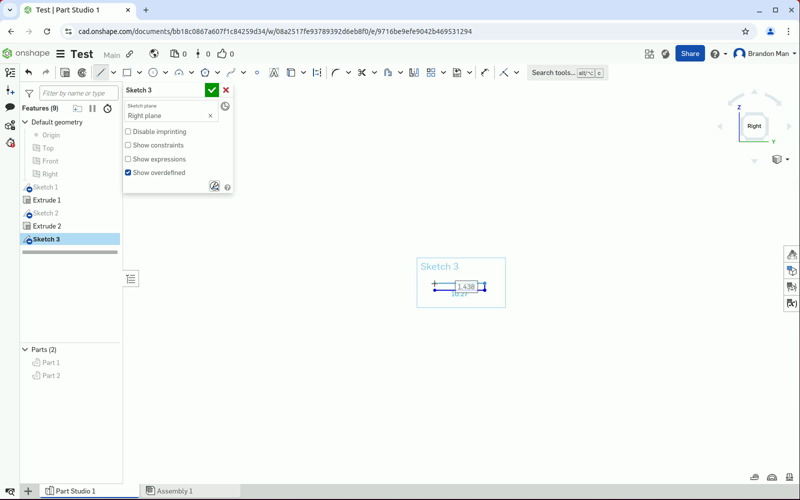
key_up(shift)
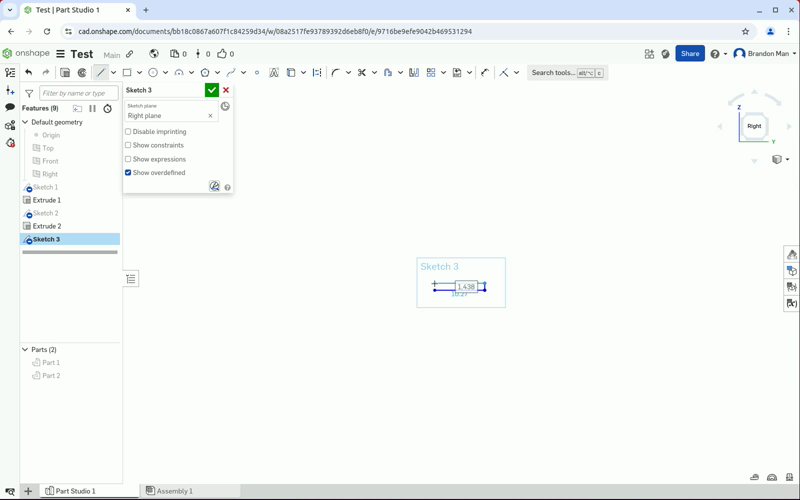
mouse_move(464, 283)
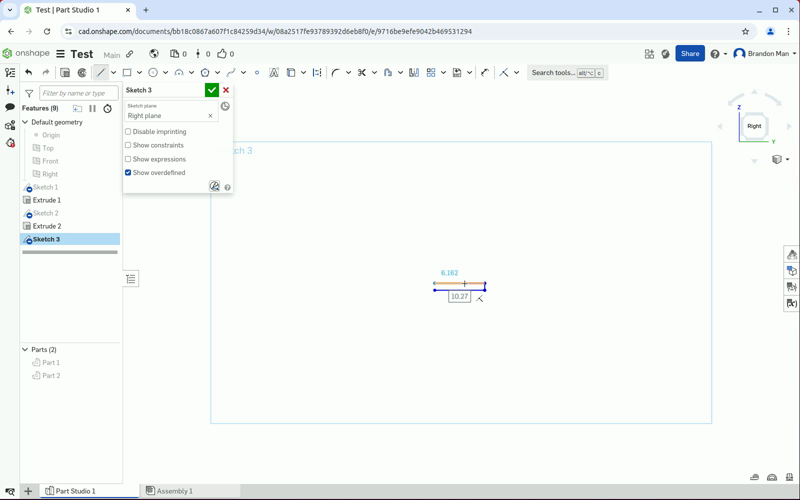
key_down(shift)
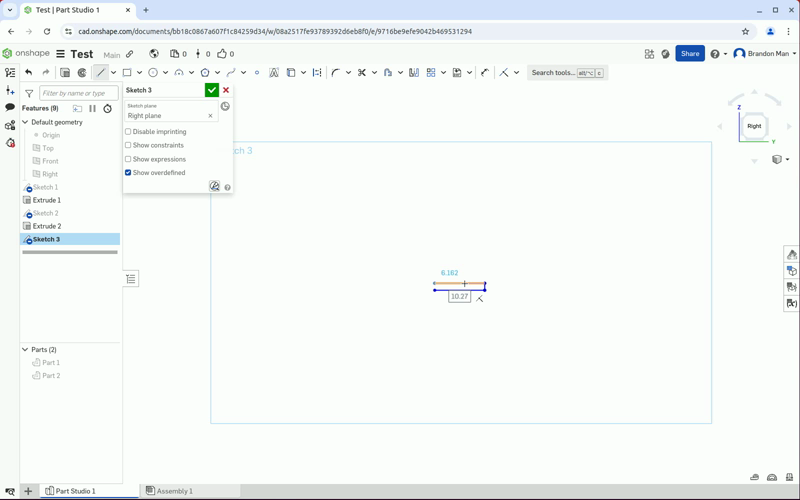
mouse_move(434, 290)
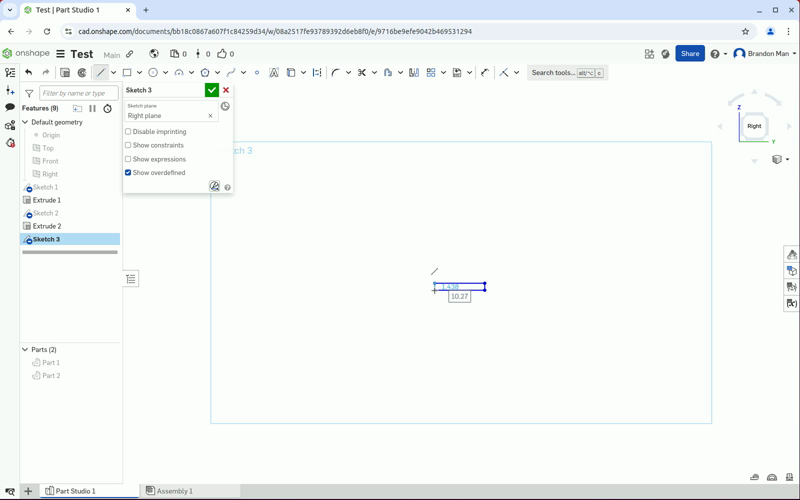
scroll(6)
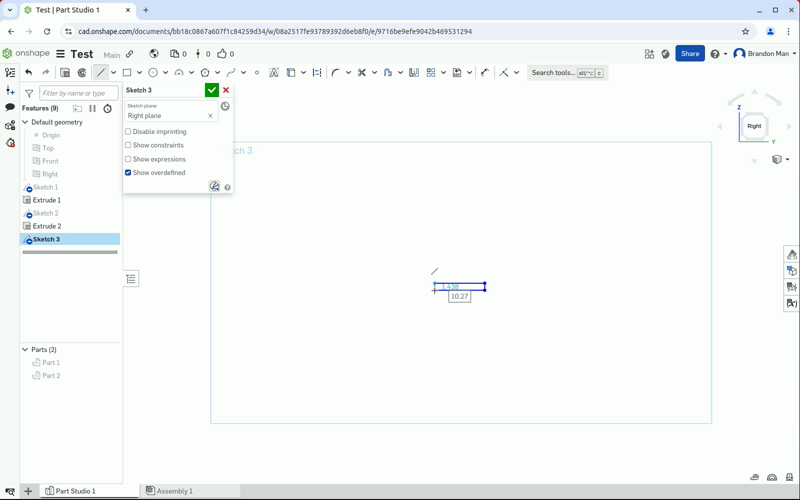
scroll(6)
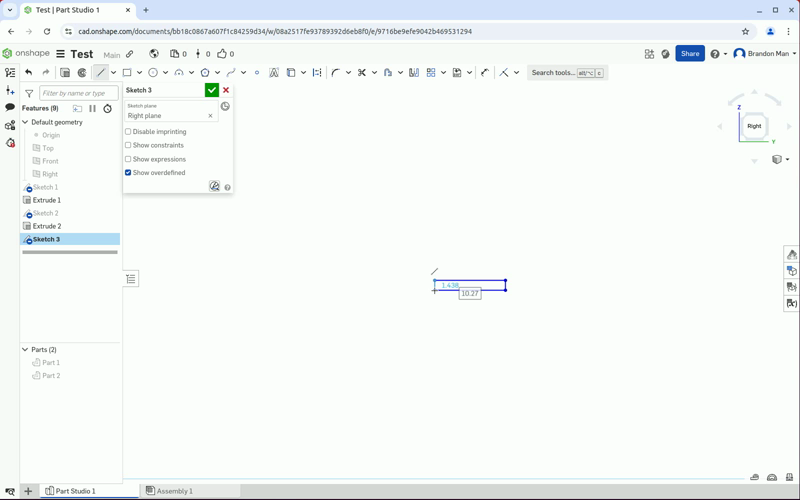
scroll(6)
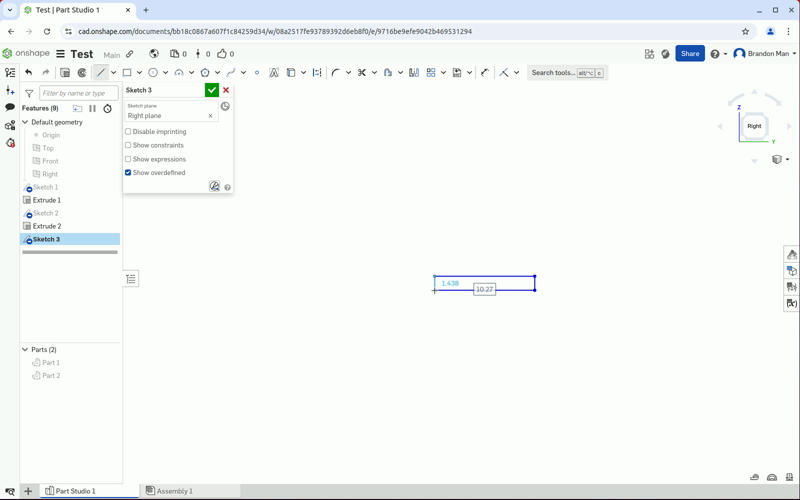
scroll(6)
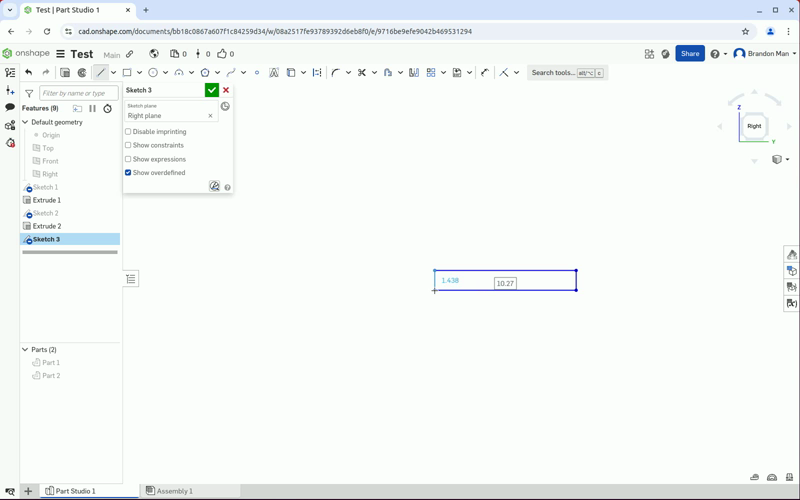
scroll(6)
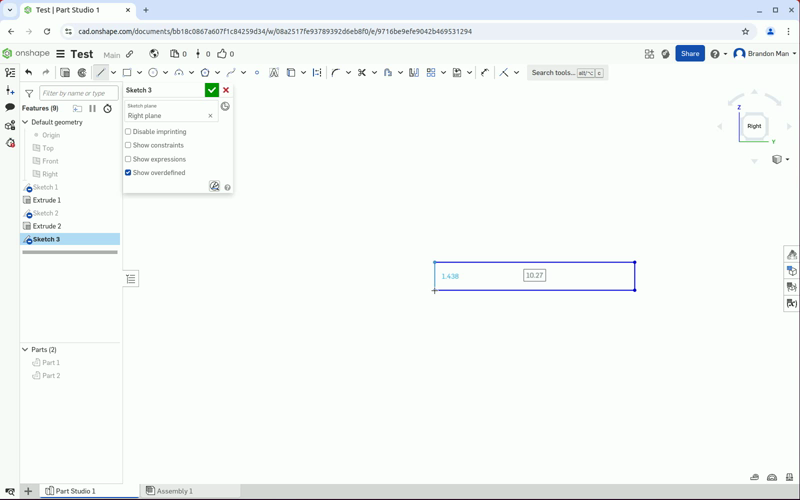
scroll(6)
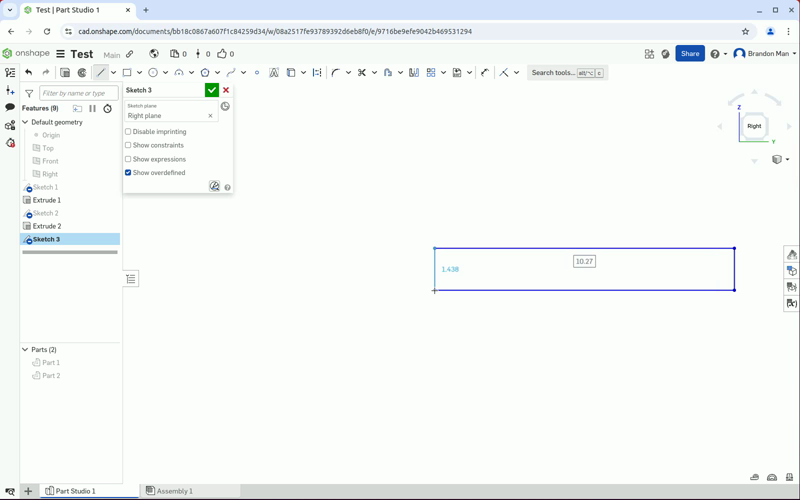
scroll(6)
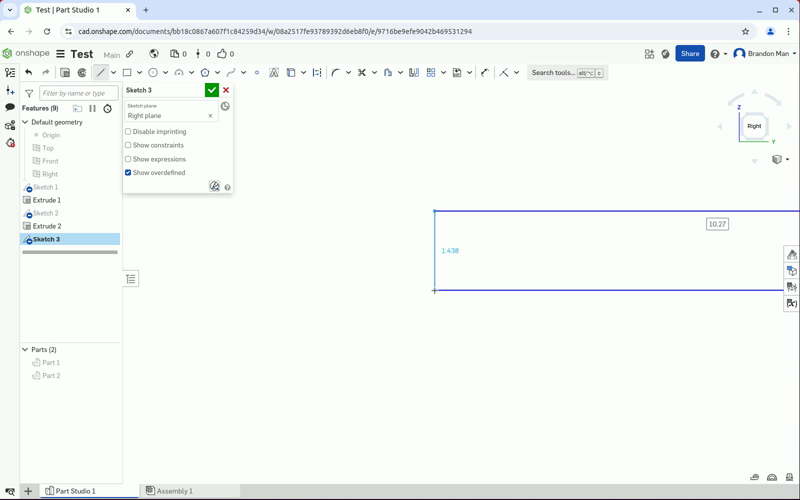
key_up(shift)
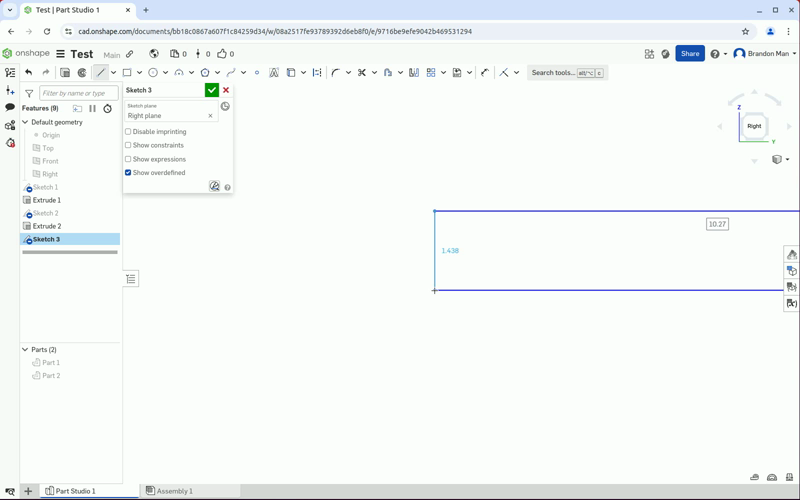
click(434, 290)
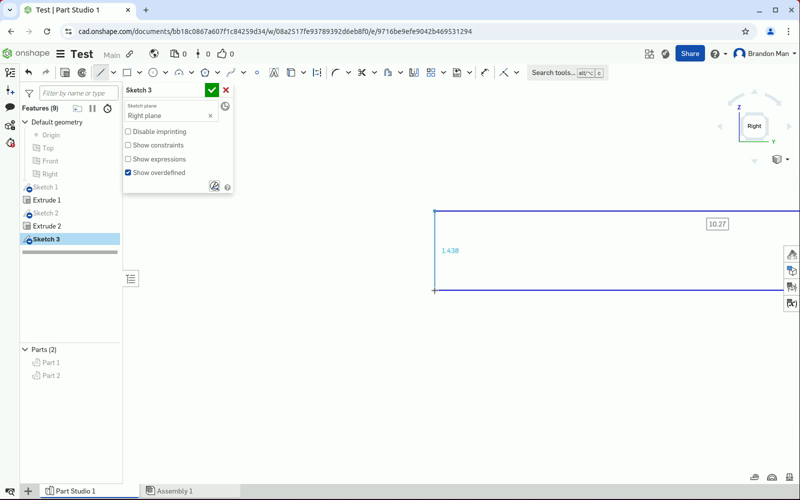
scroll(-6)
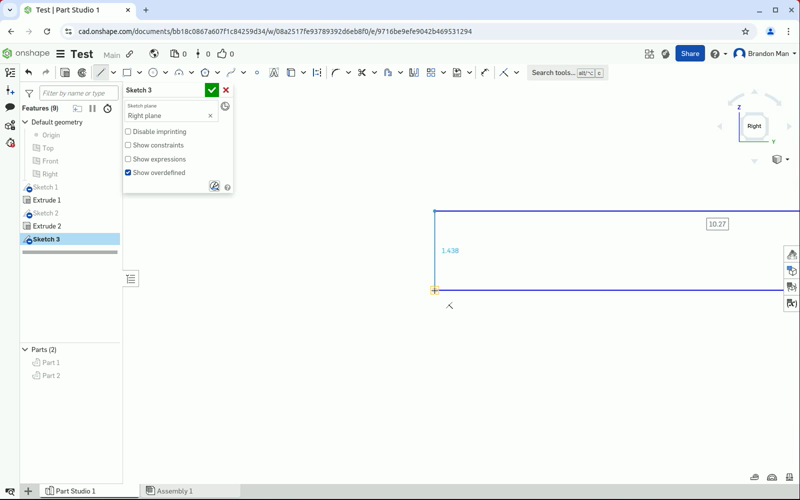
scroll(-6)
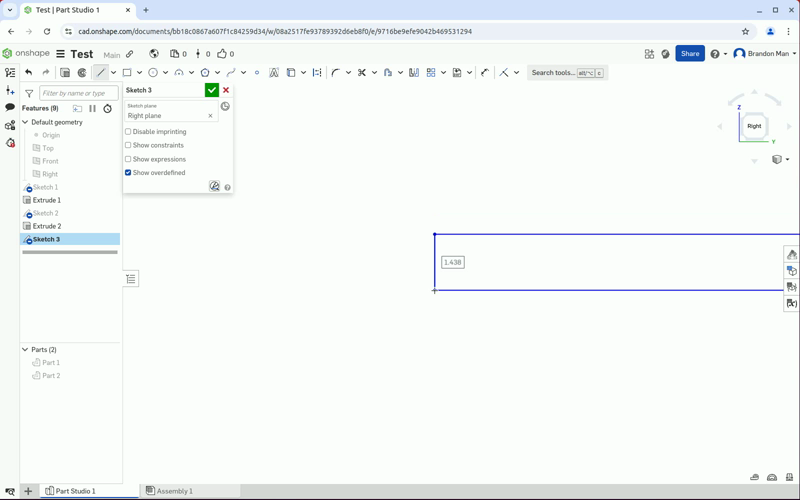
scroll(-6)
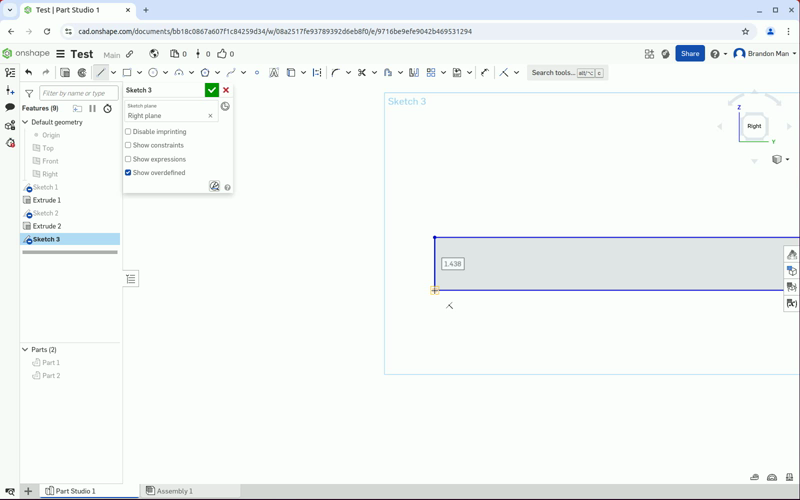
scroll(-6)
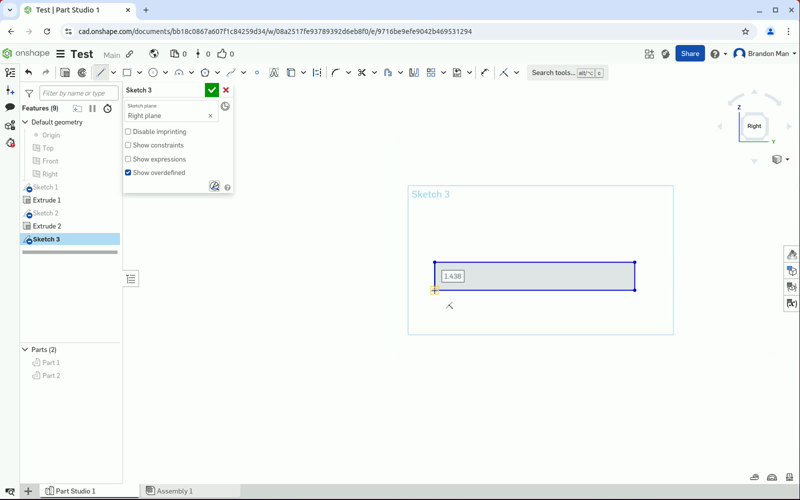
scroll(-6)
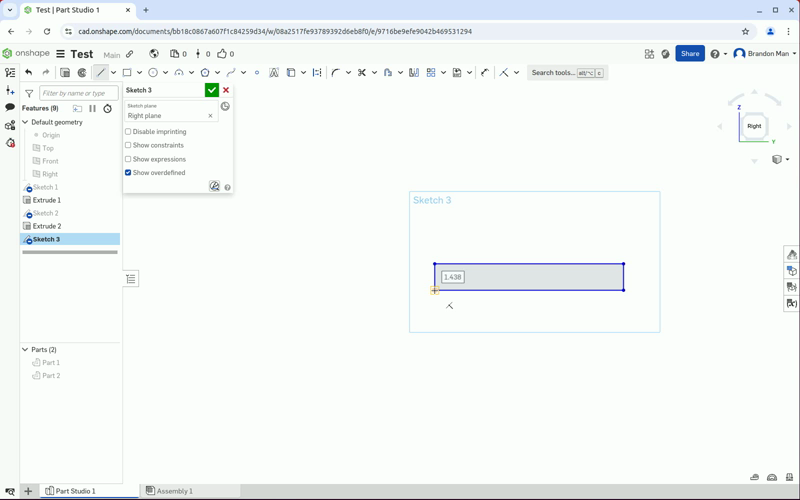
scroll(-6)
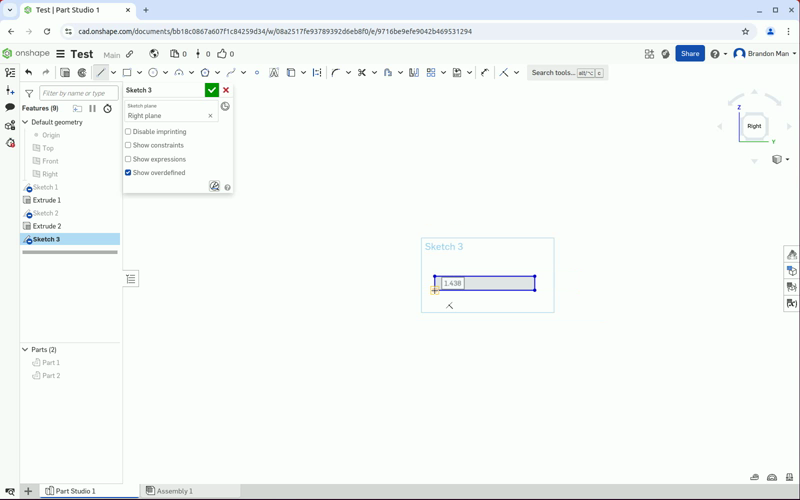
scroll(-6)
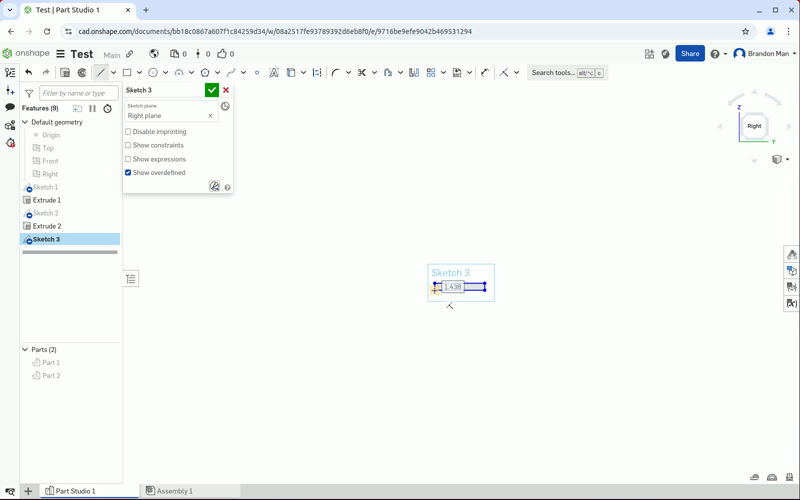
key(esc)
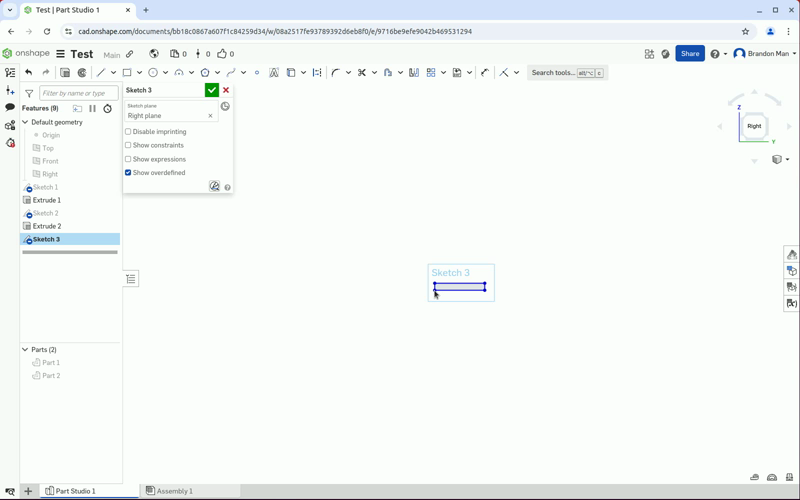
mouse_move(442, 289)
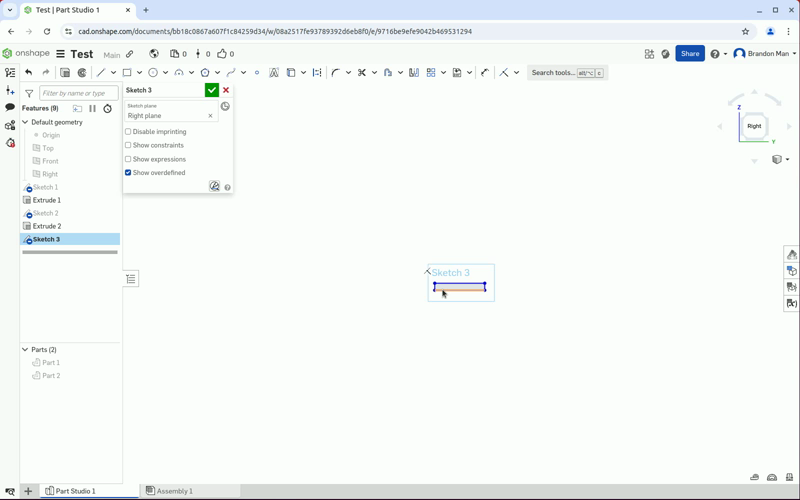
scroll(6)
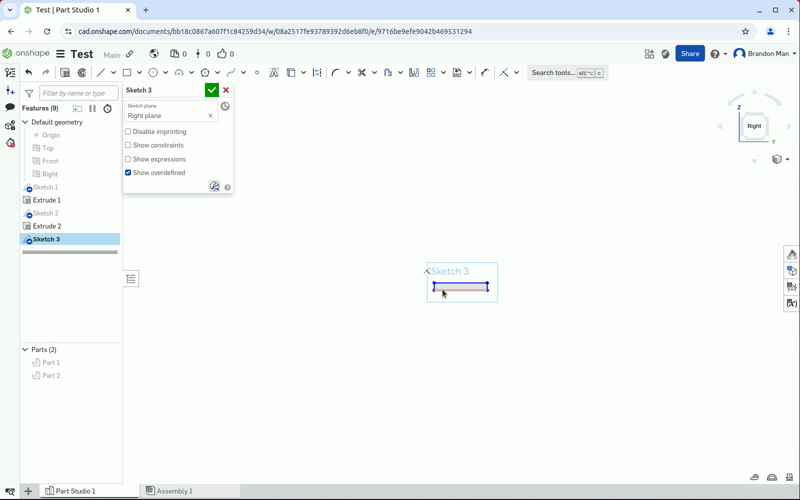
scroll(6)
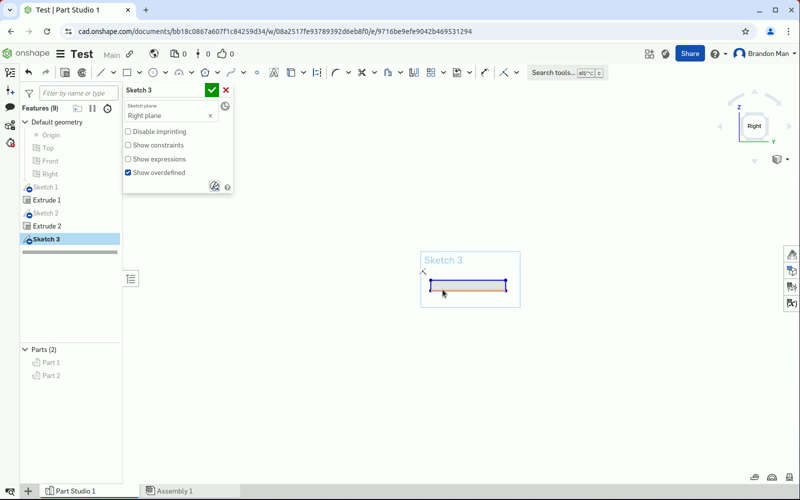
scroll(6)
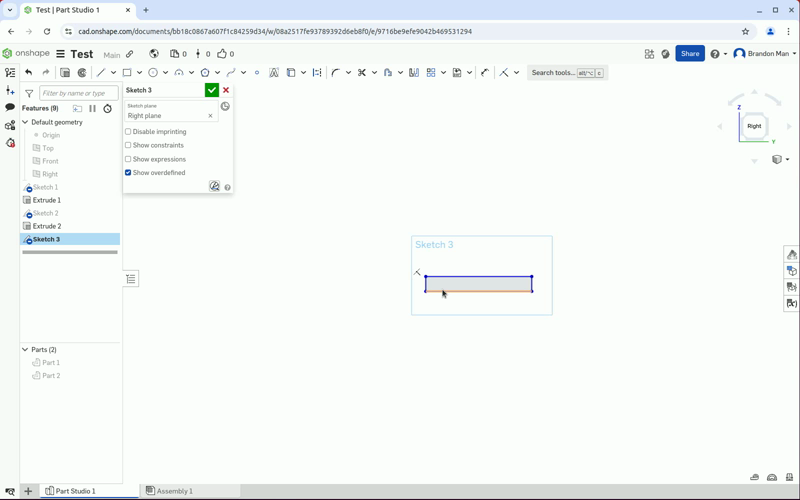
scroll(6)
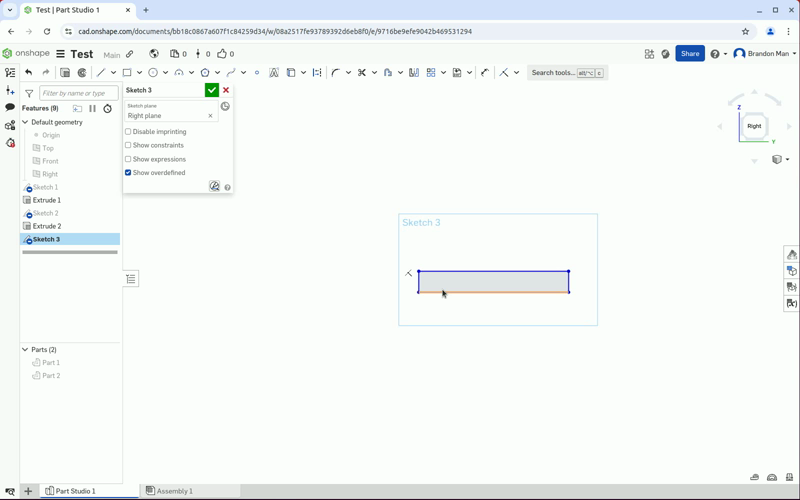
scroll(6)
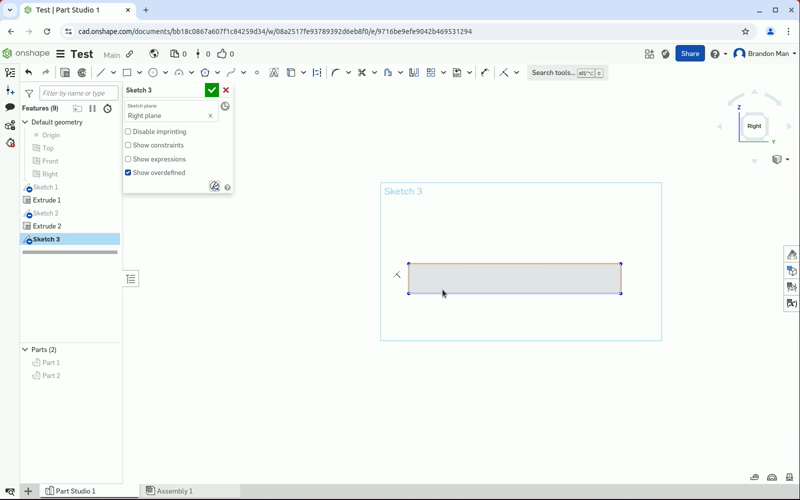
scroll(6)
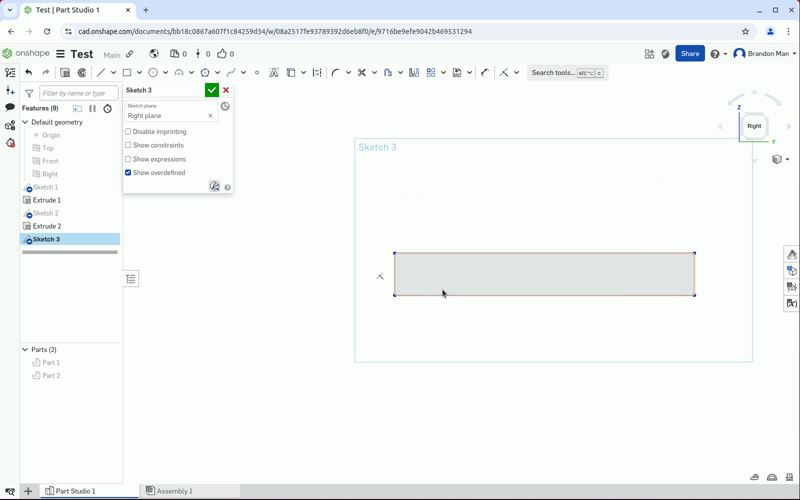
scroll(6)
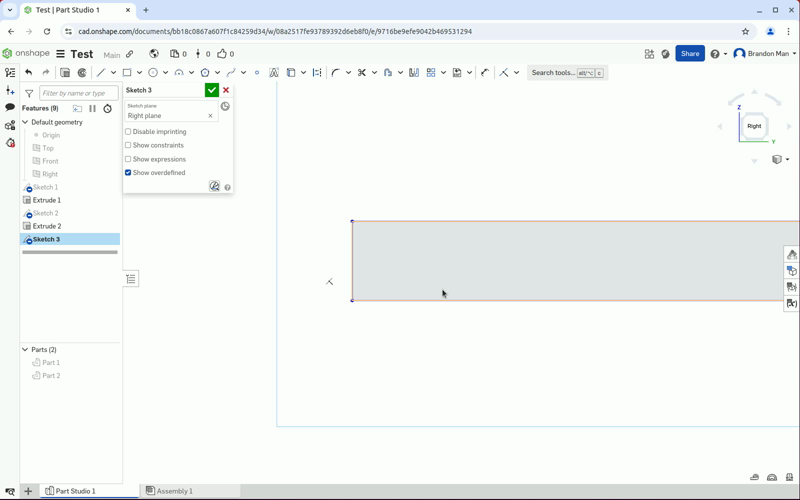
click(442, 289)
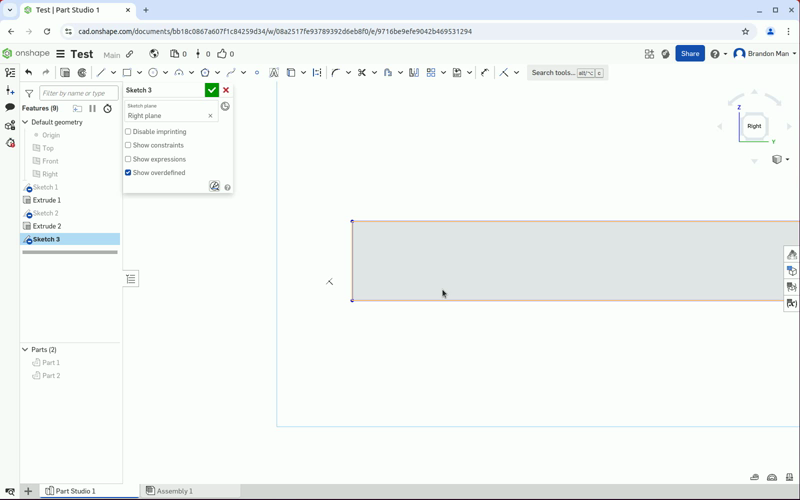
scroll(-6)
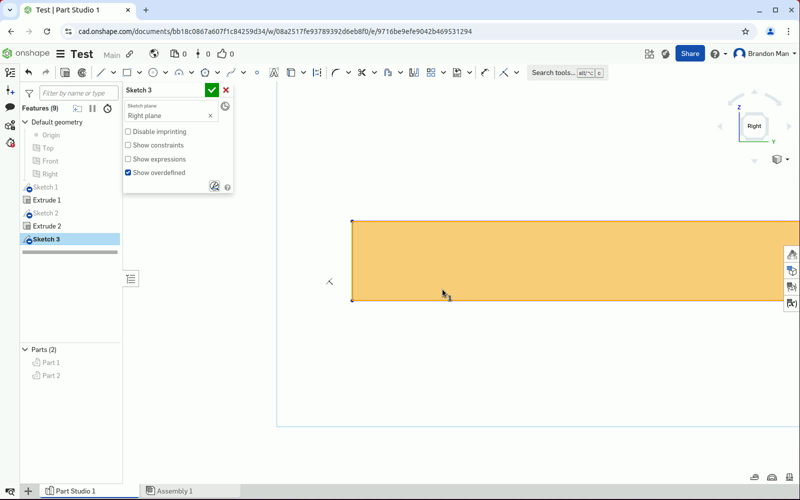
scroll(-6)
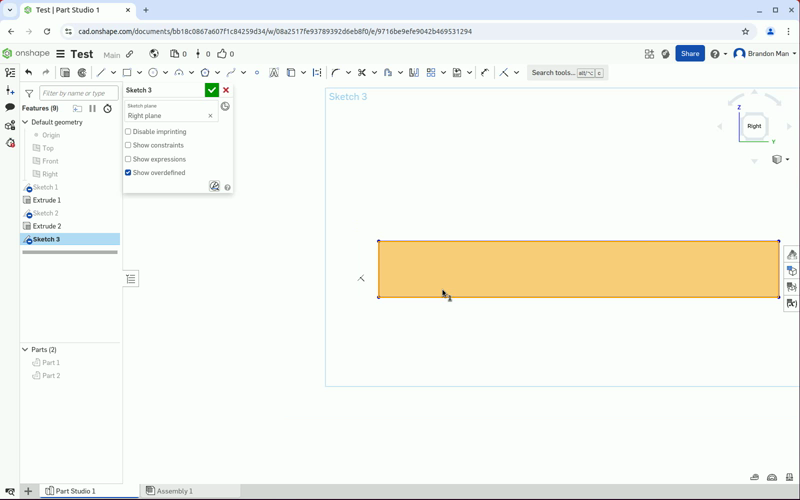
scroll(-6)
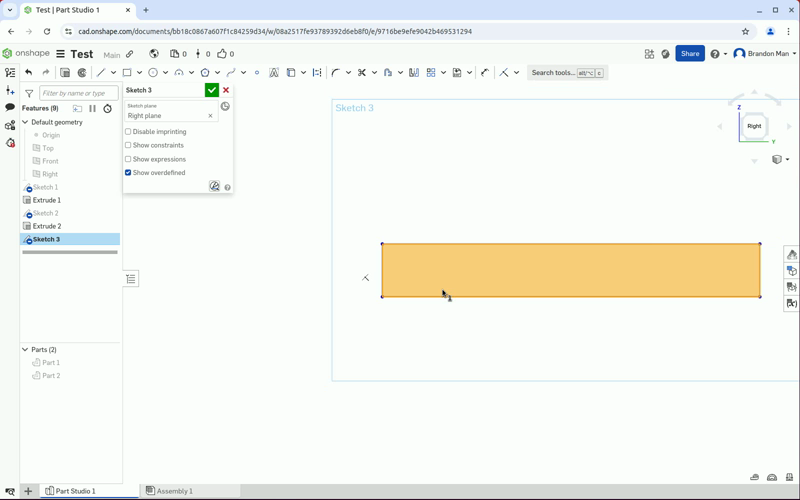
scroll(-6)
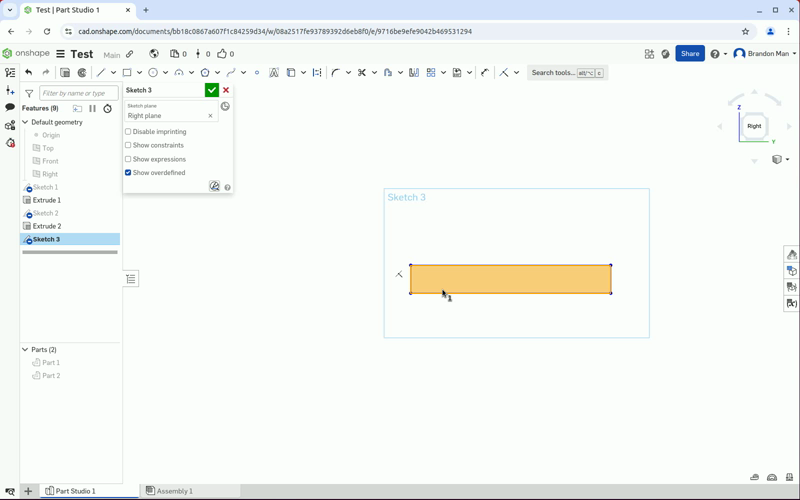
scroll(-6)
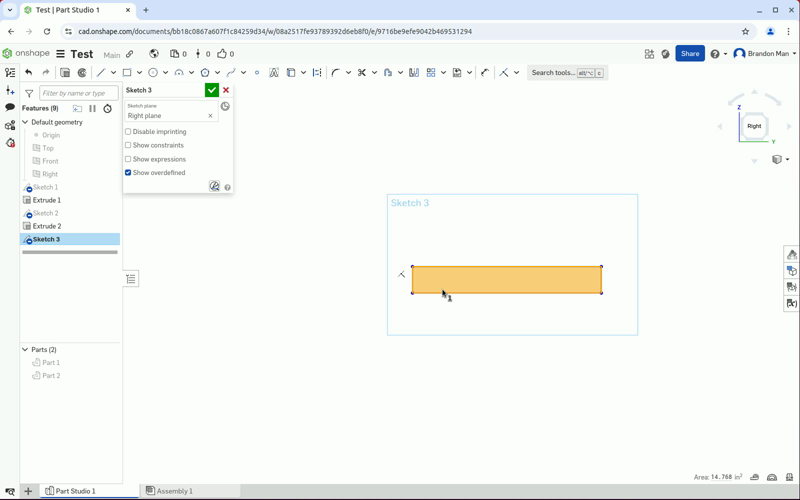
scroll(-6)
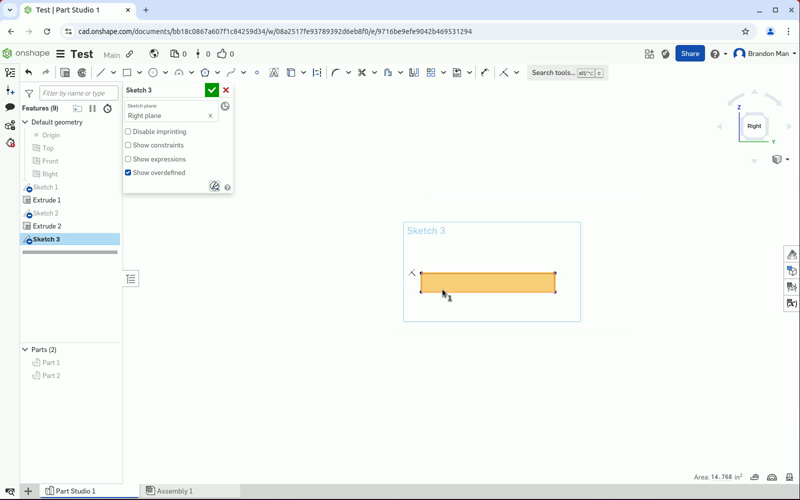
scroll(-6)
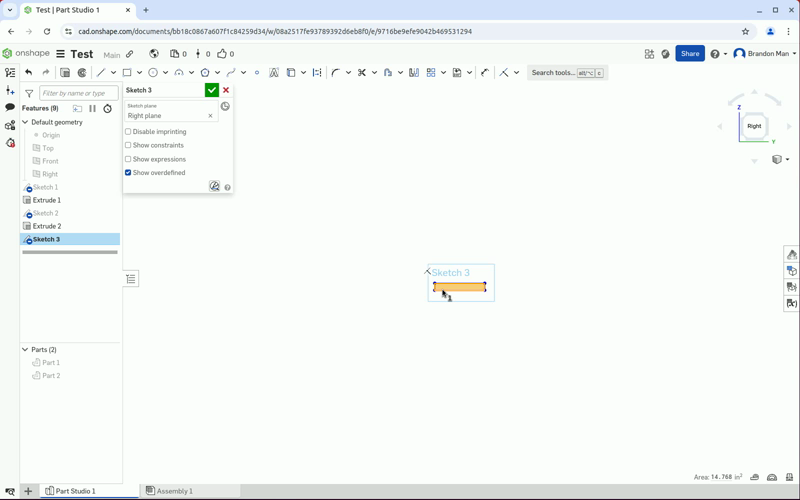
mouse_move(73, 352)
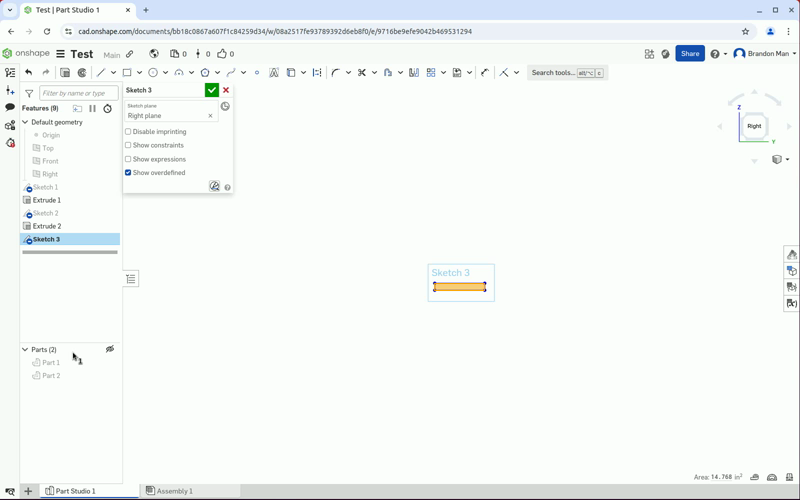
key(shift+y)
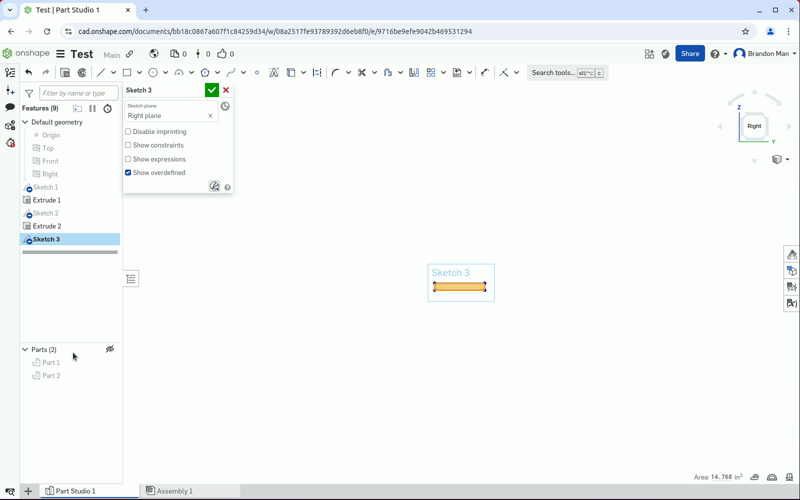
key(shift+e)
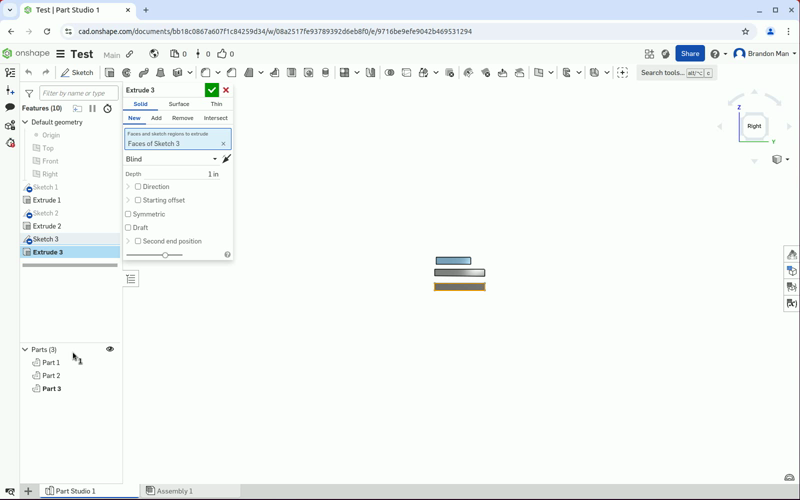
mouse_move(143, 106)
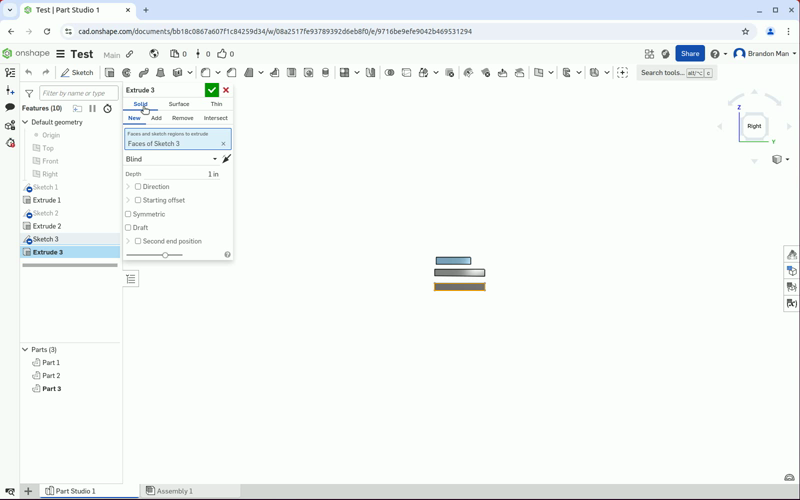
click(143, 106)
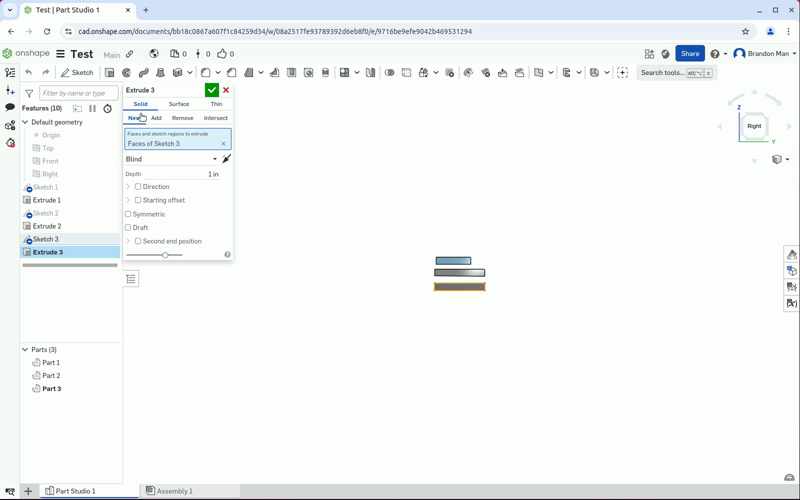
mouse_move(137, 120)
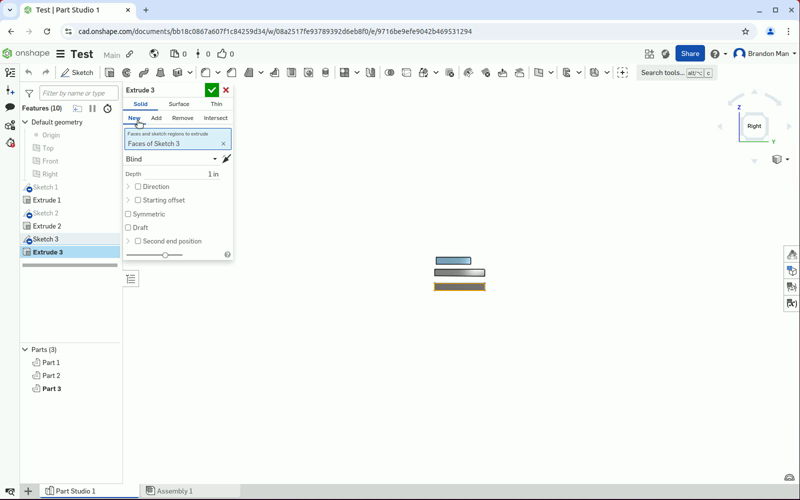
click(137, 120)
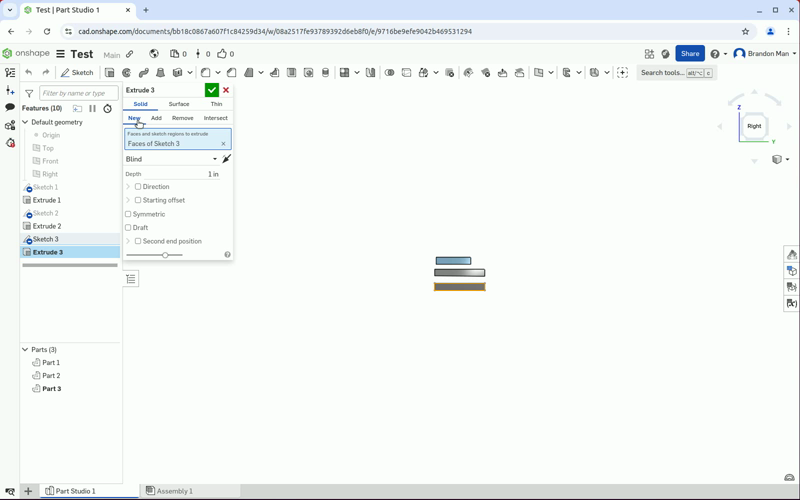
key(tab, 4)
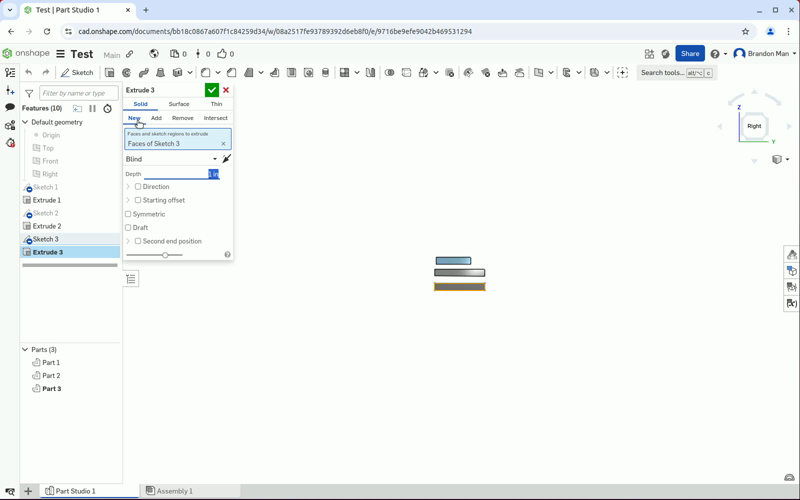
text(46.216)
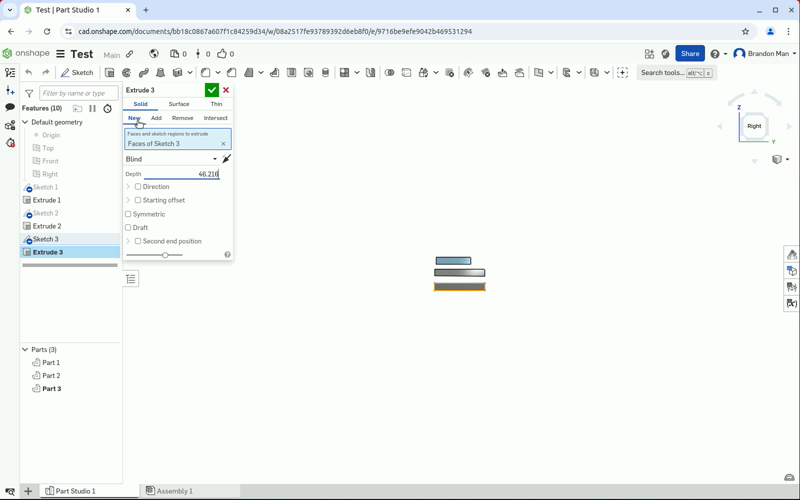
key(tab, 3)
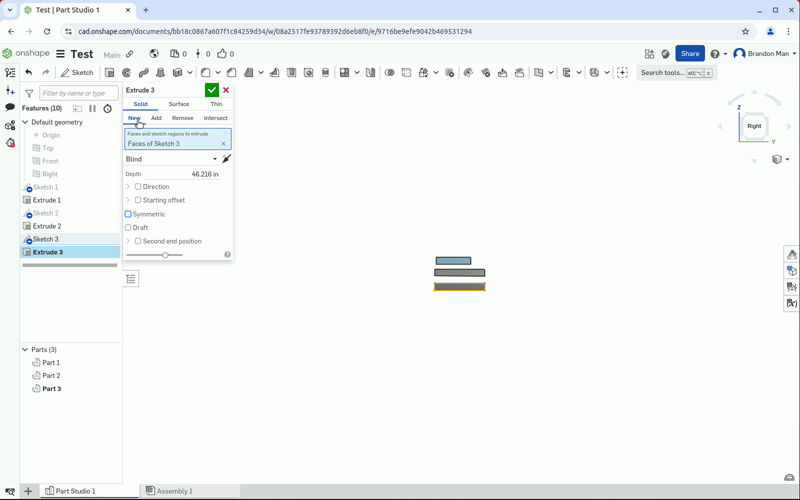
key(space)
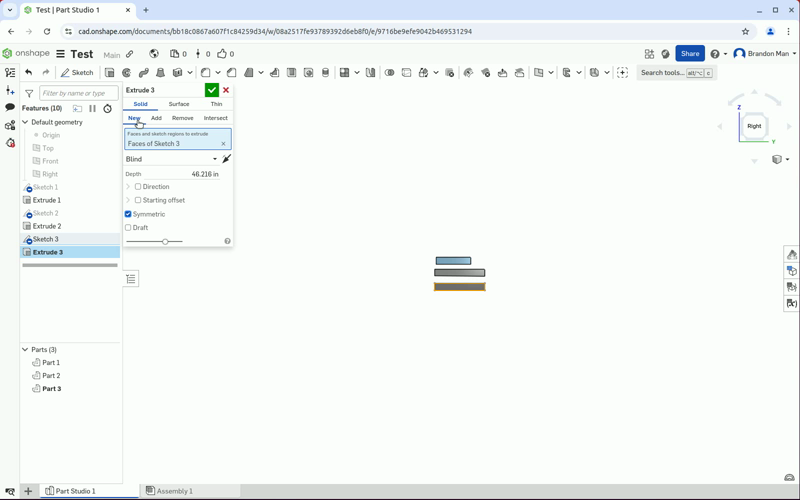
key(enter)
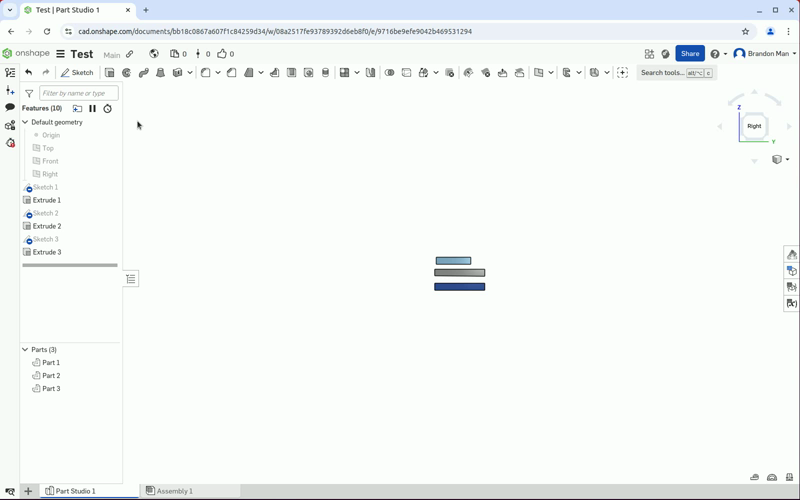
key(shift+h)
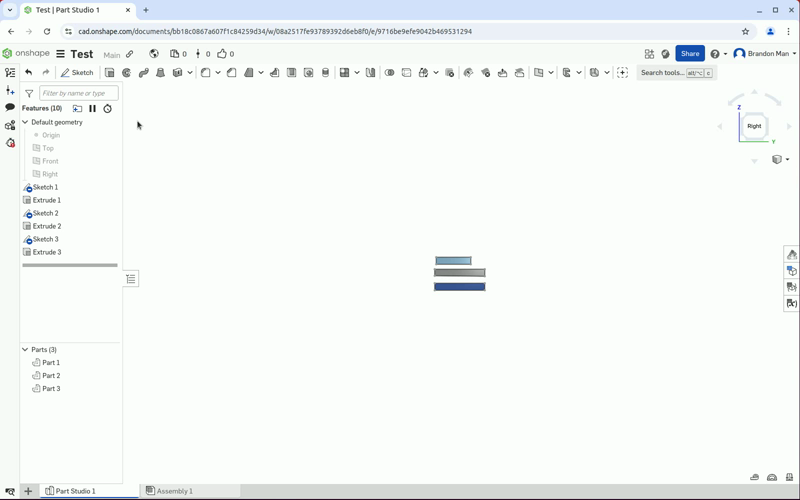
key(shift+h)
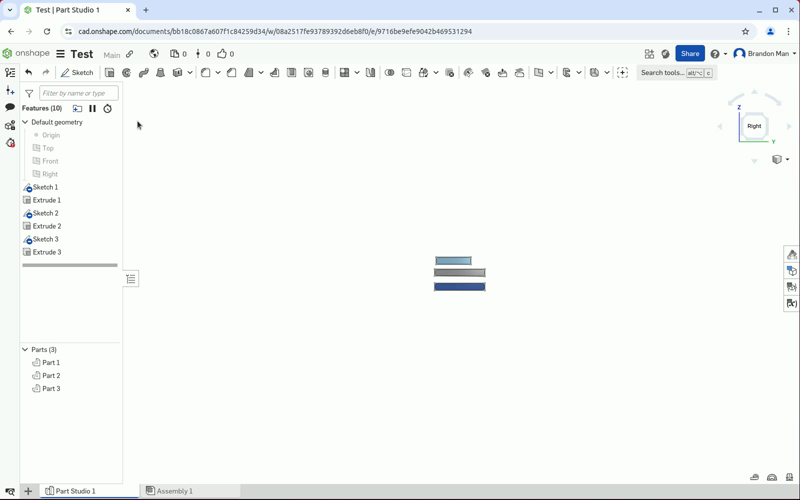
key(shift+7)
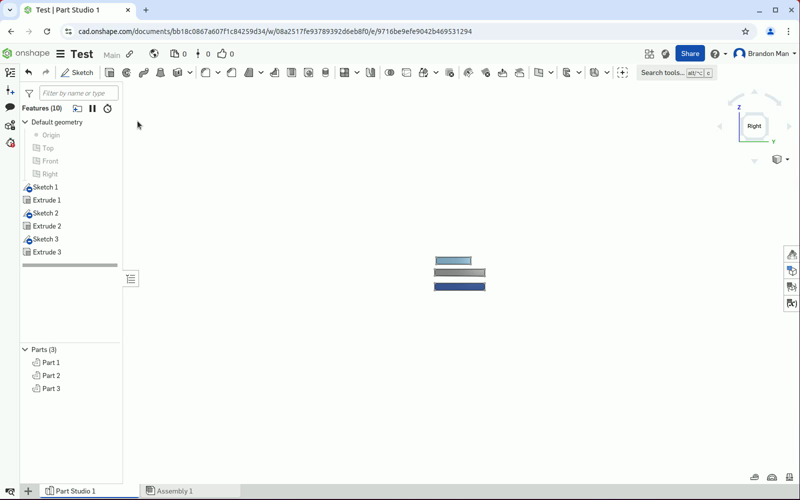
key(right, 2)
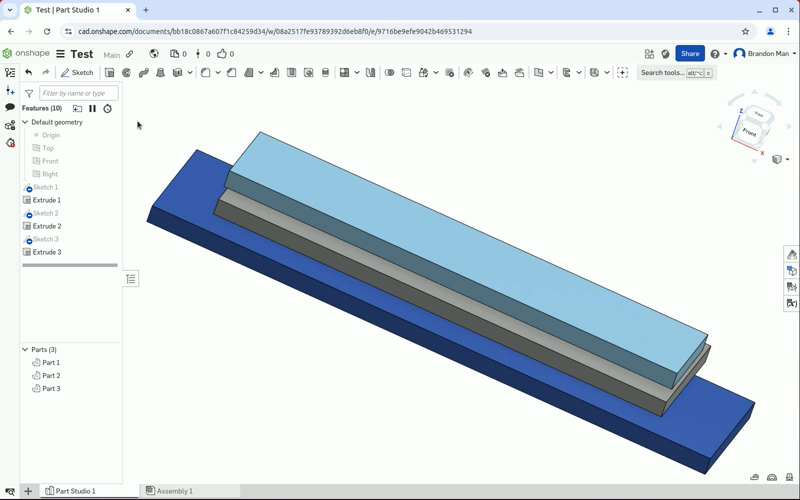
key(down, 2)
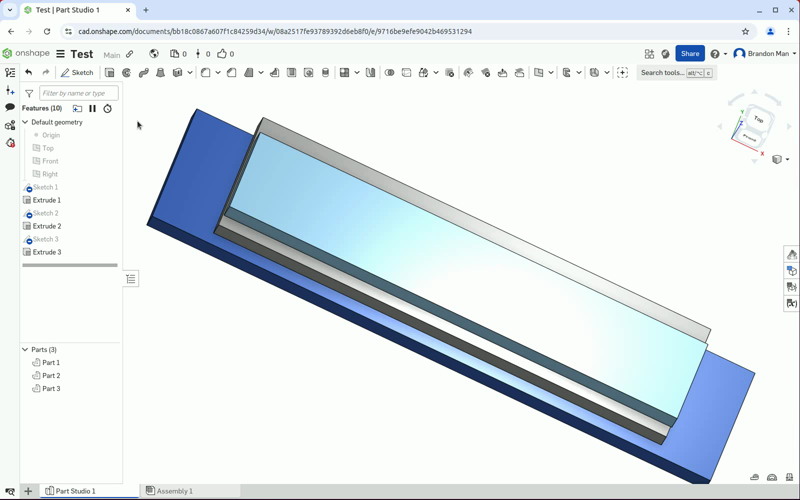
key(up, 2)
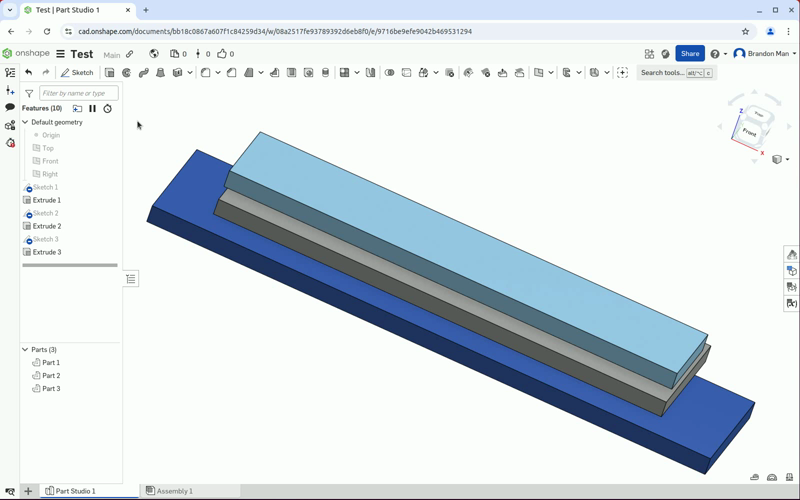
key(left, 2)
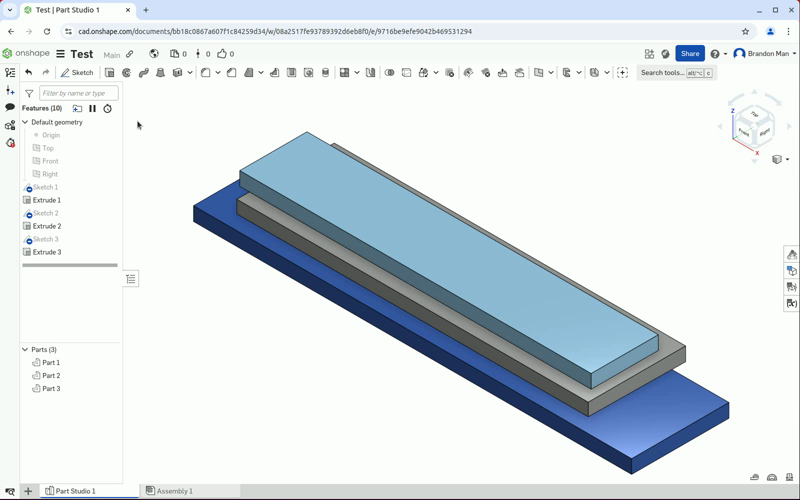
mouse_move(73, 189)
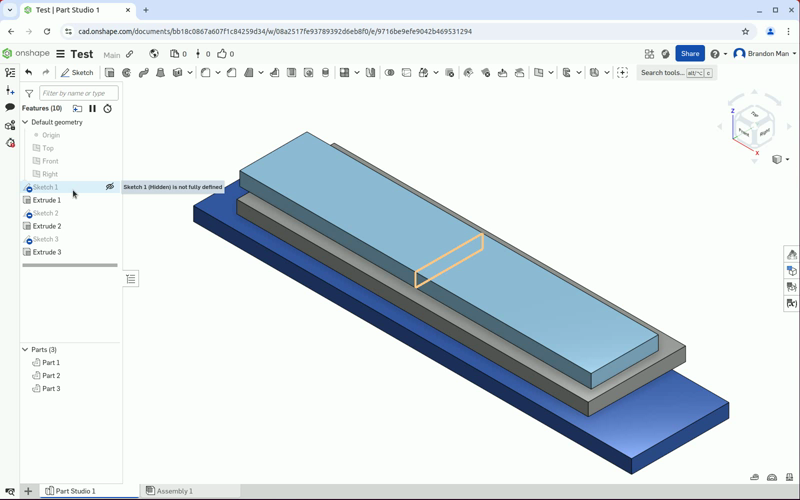
click(73, 189)